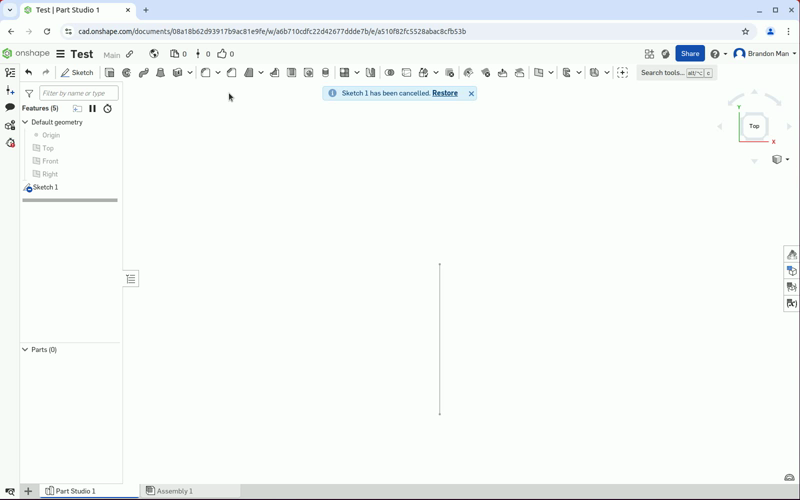
key(shift+h)
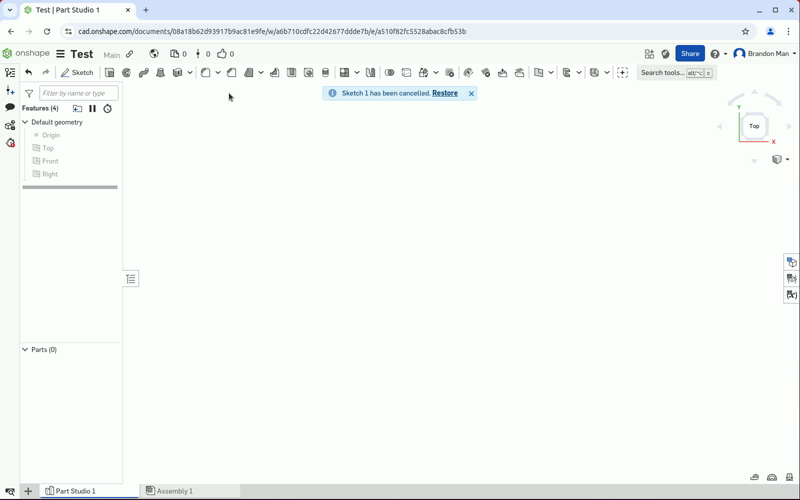
mouse_move(73, 352)
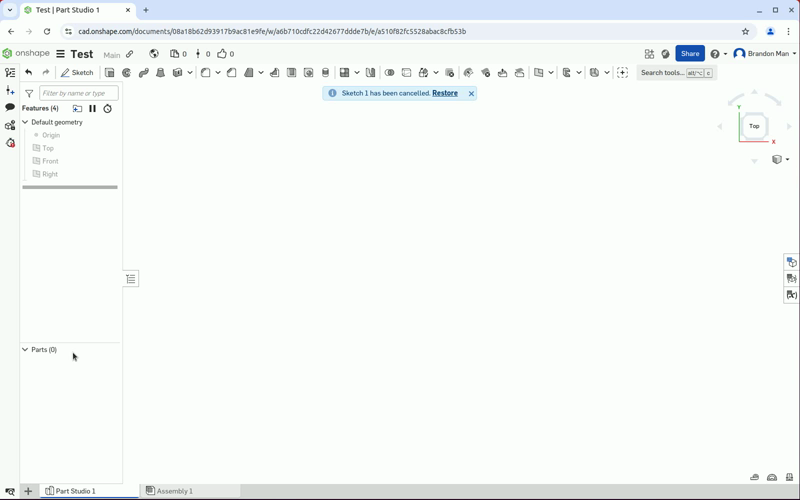
key(y)
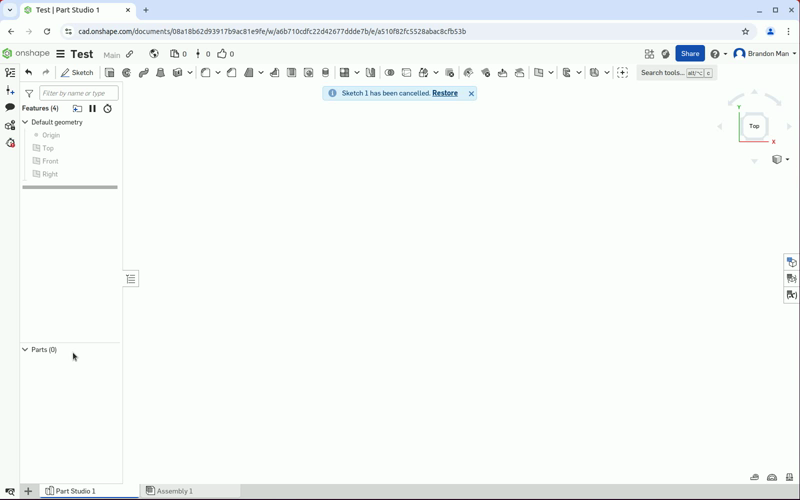
key(shift+p)
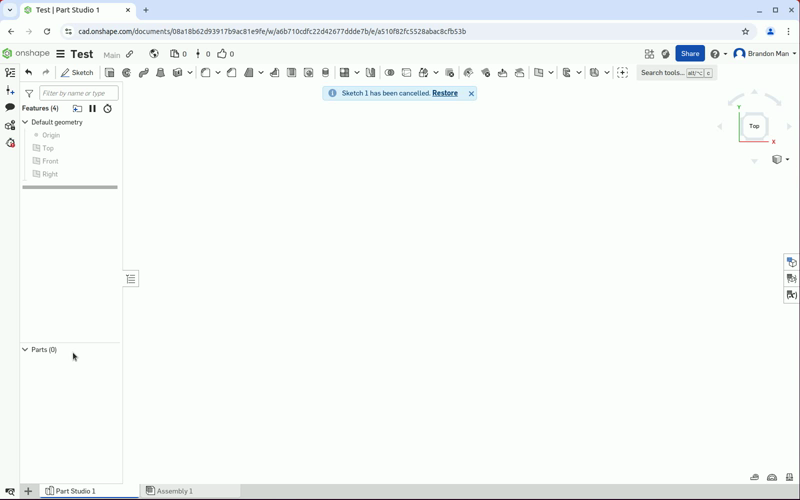
key(space)
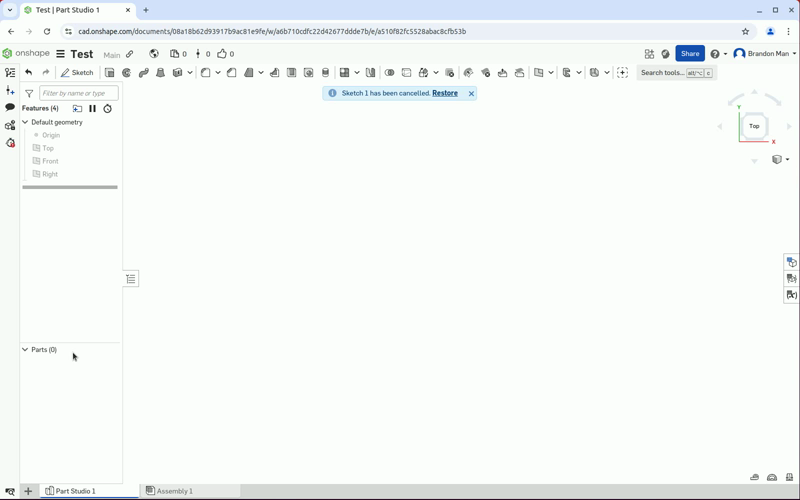
key_down(shift)
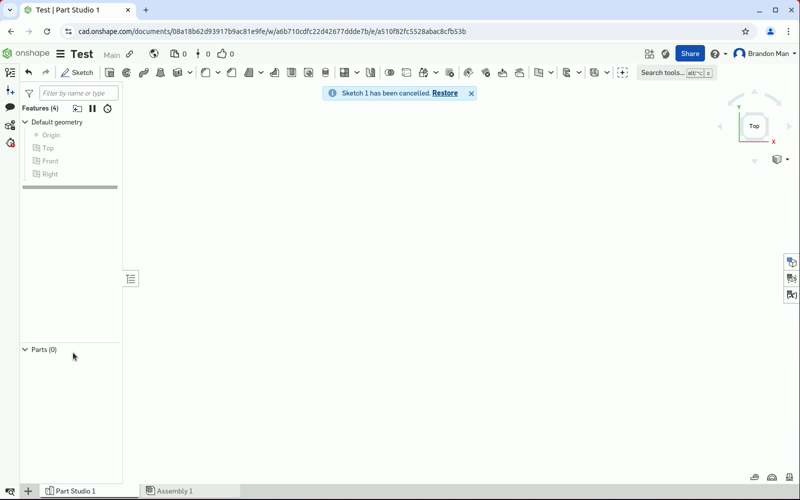
key(up)
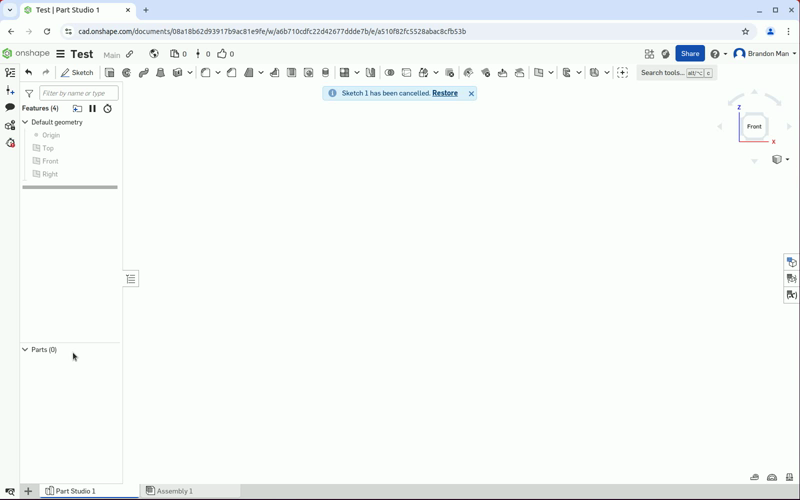
key_up(shift)
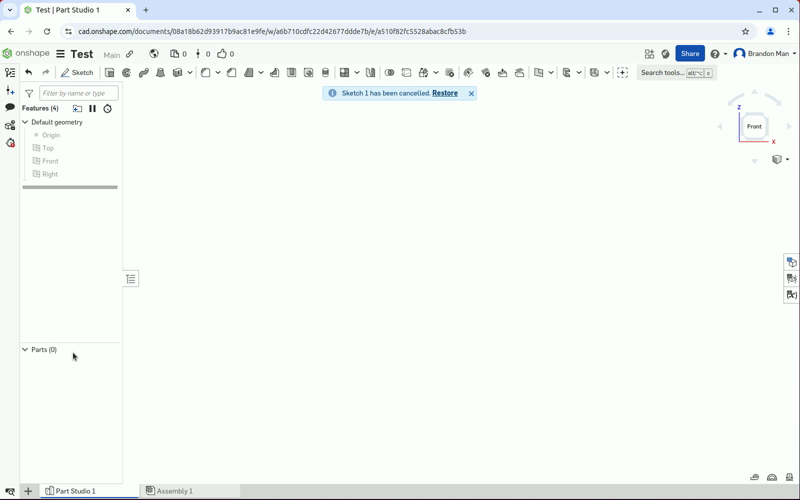
mouse_move(73, 352)
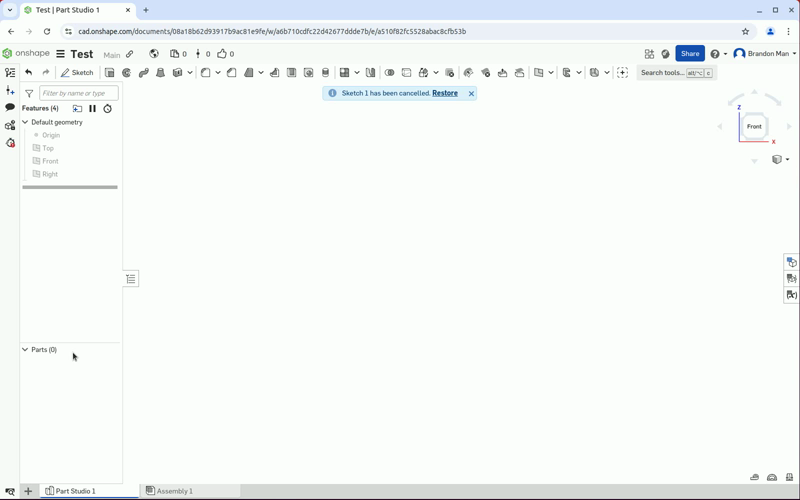
key(shift+y)
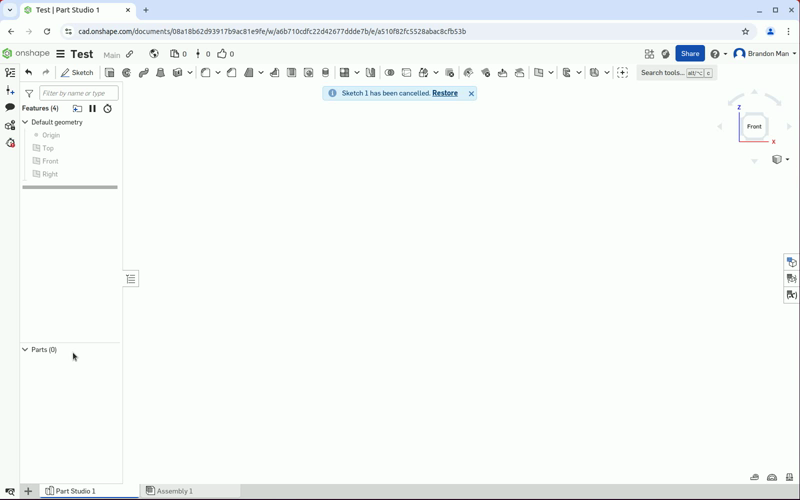
key(shift+s)
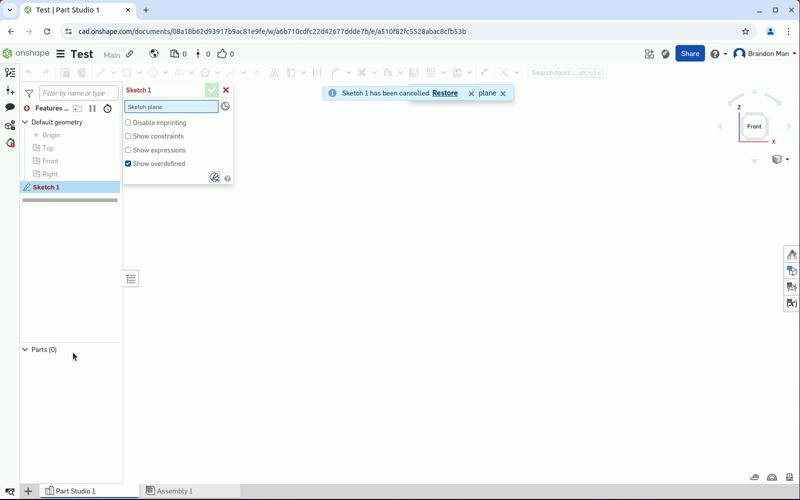
mouse_move(73, 163)
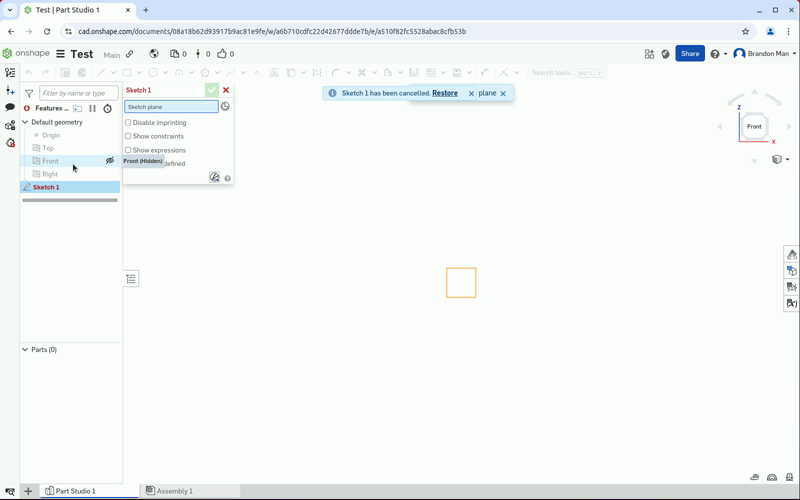
click(73, 163)
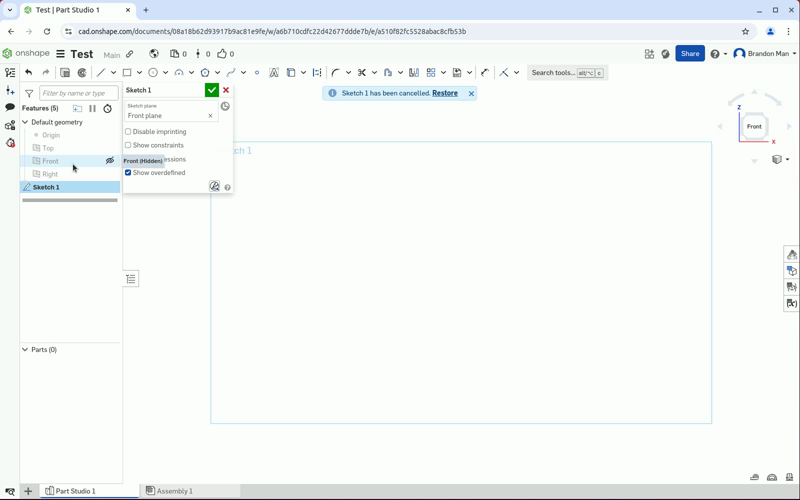
mouse_move(73, 352)
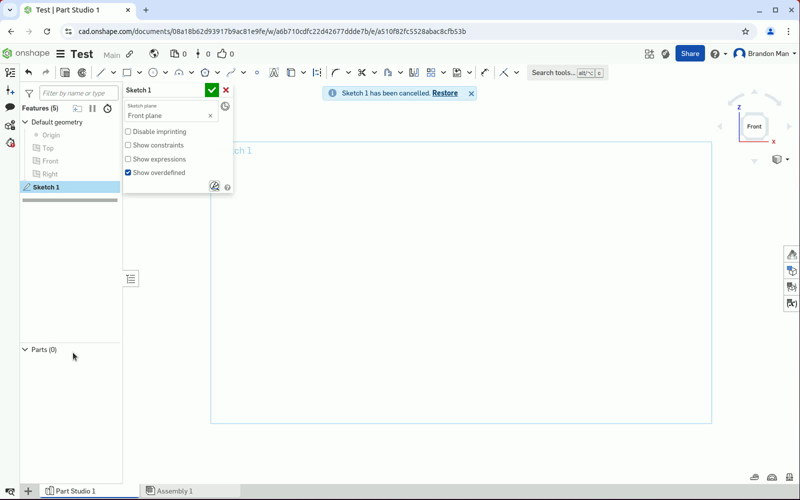
key(y)
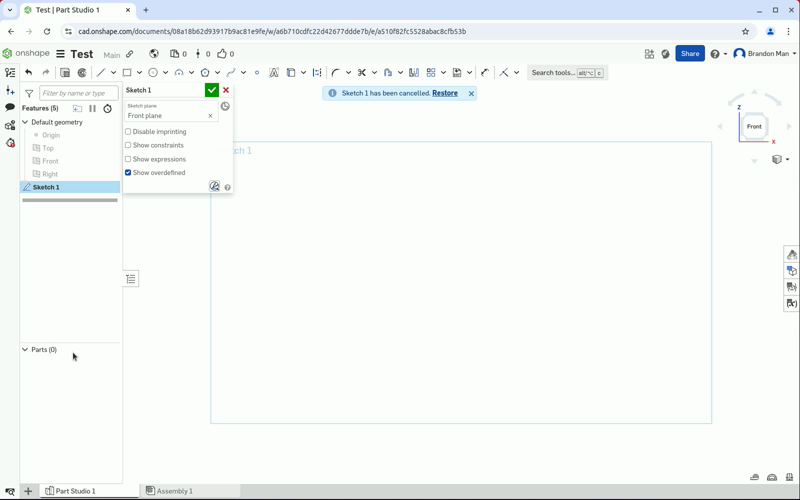
key(a)
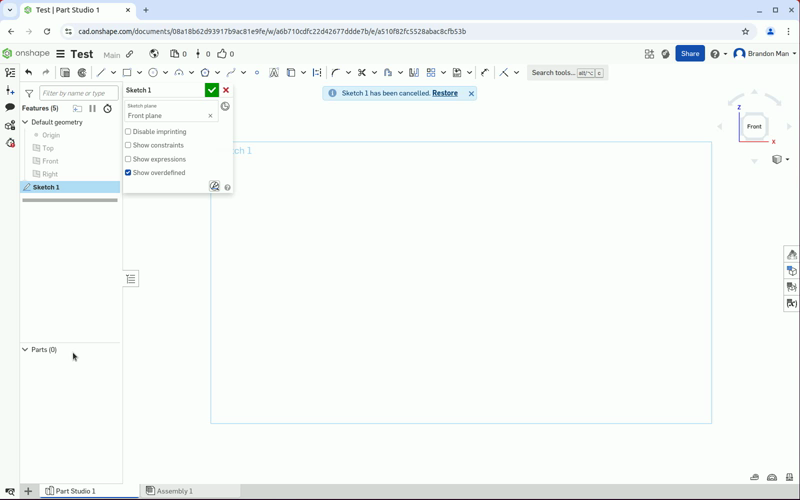
key_down(shift)
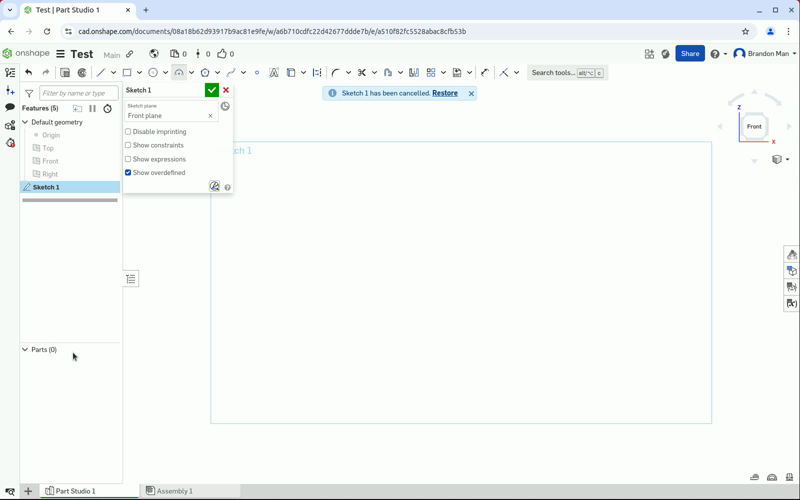
mouse_move(460, 259)
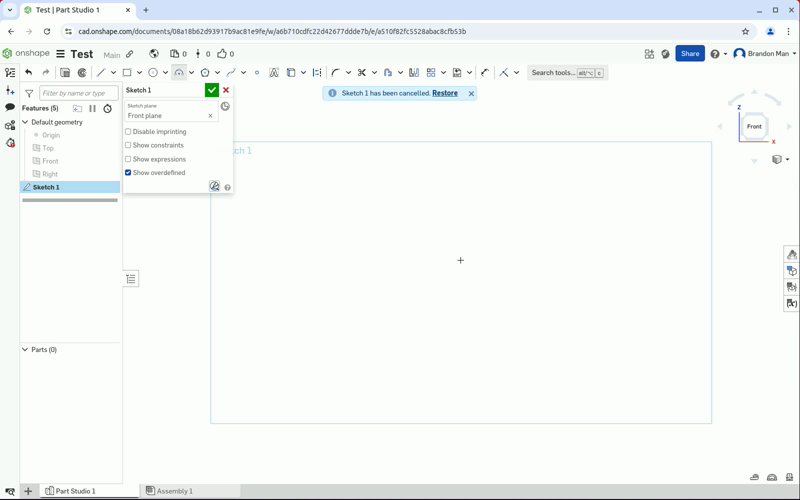
click(460, 259)
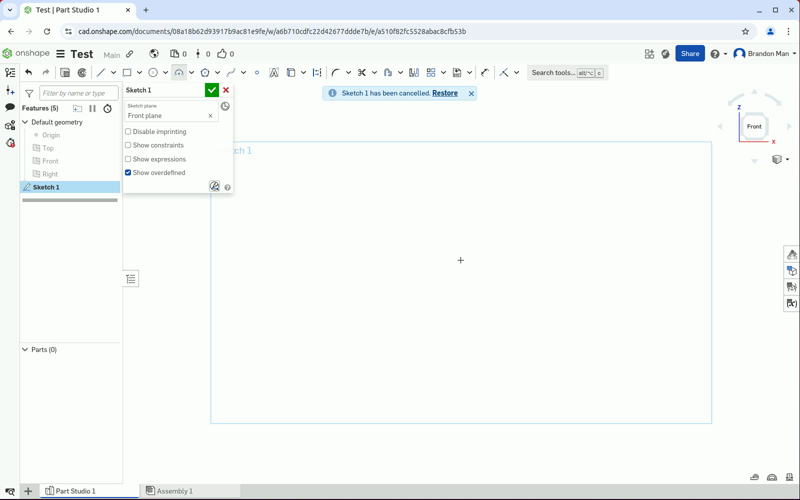
key_up(shift)
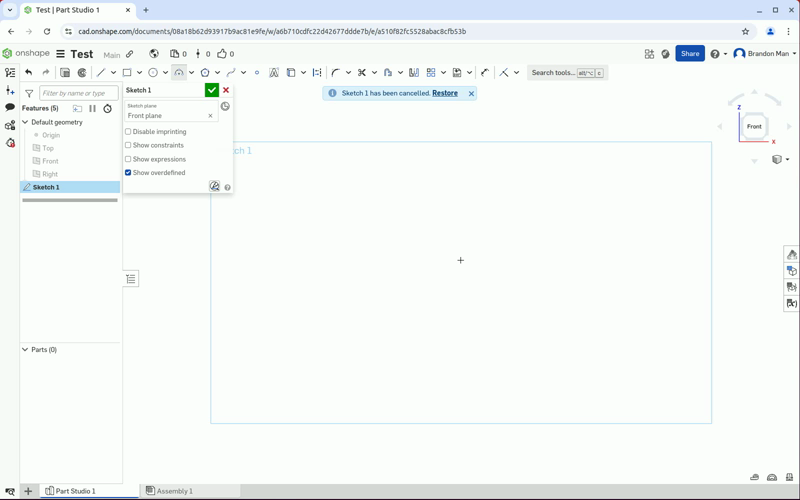
key_down(shift)
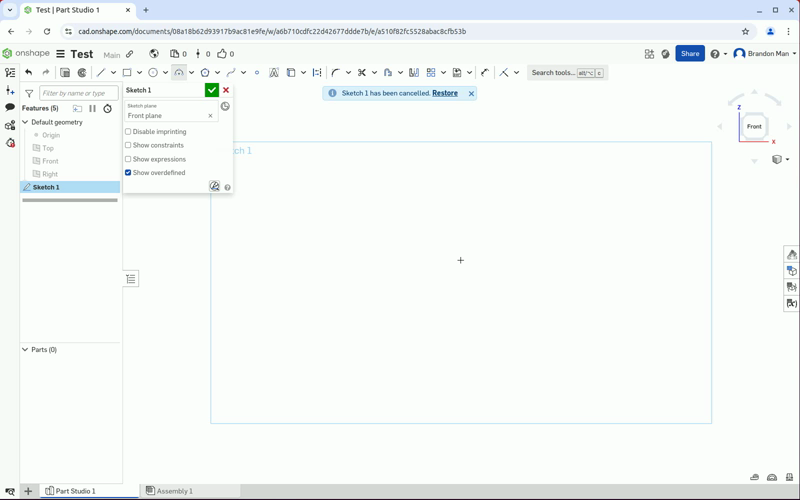
mouse_move(483, 282)
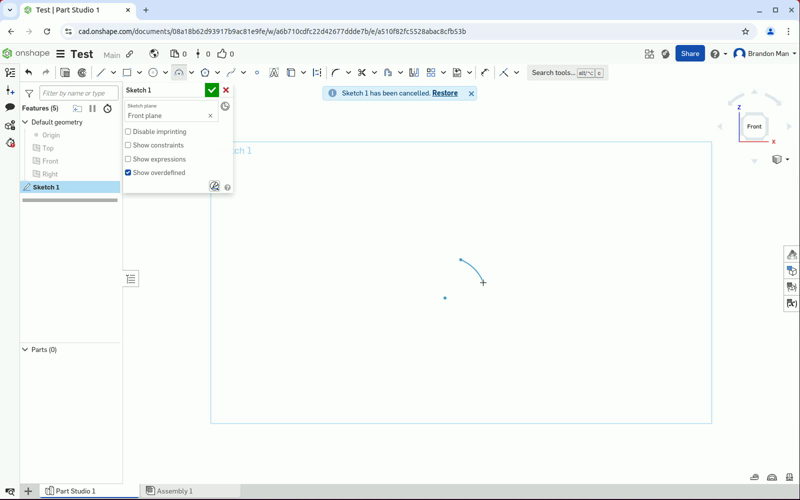
click(483, 282)
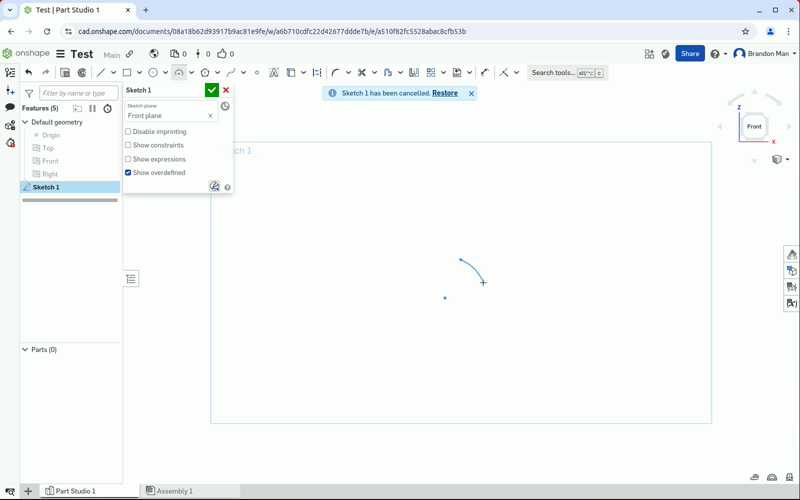
mouse_move(467, 275)
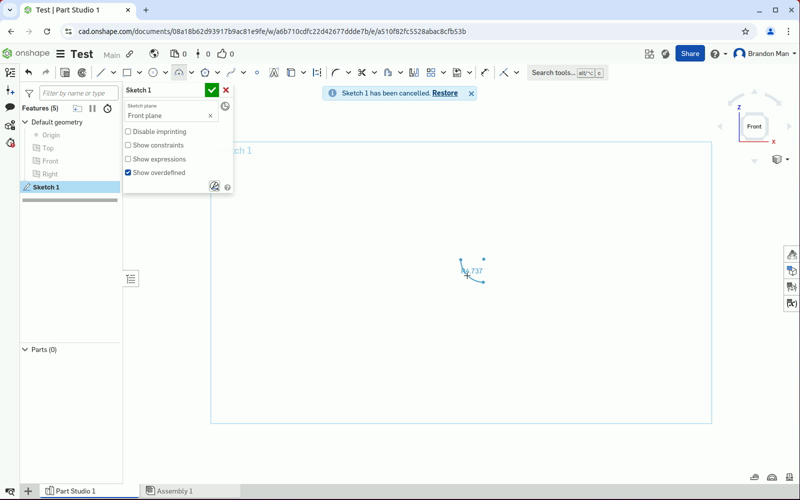
click(467, 275)
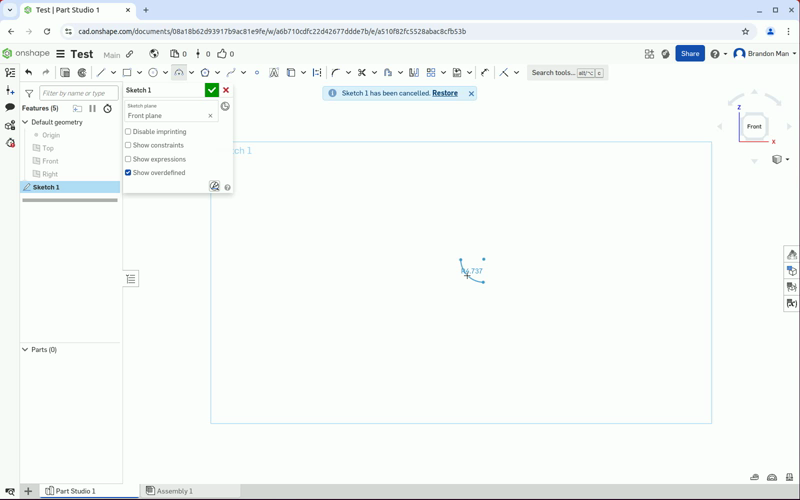
key_up(shift)
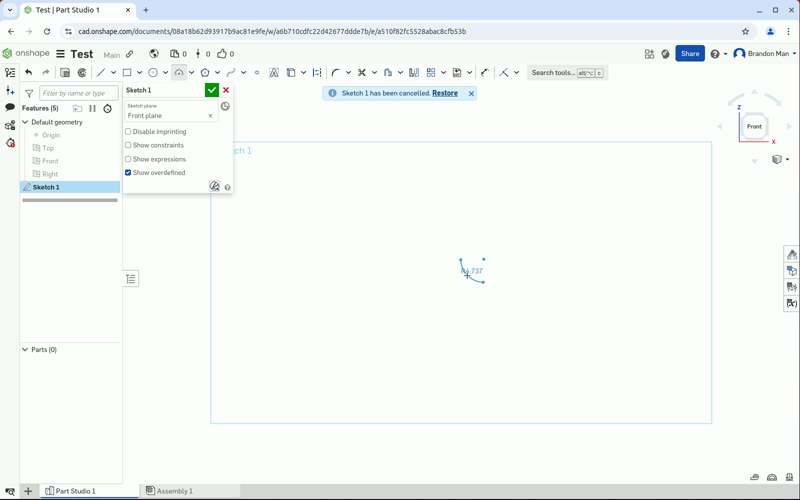
key(esc)
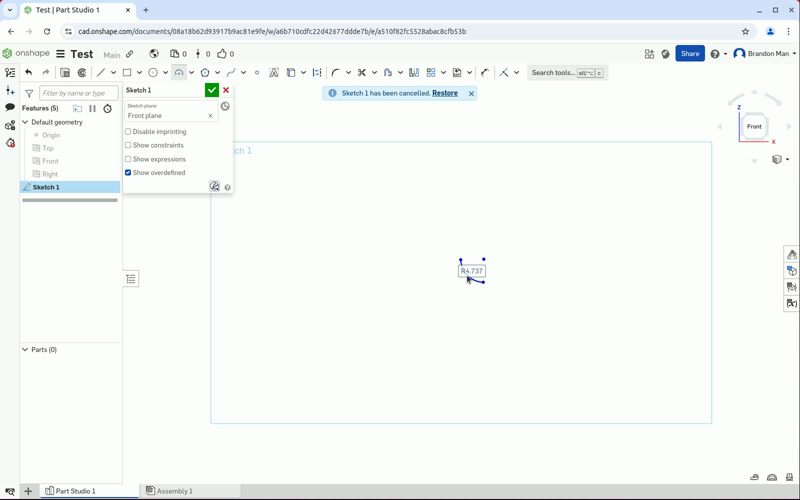
key(l)
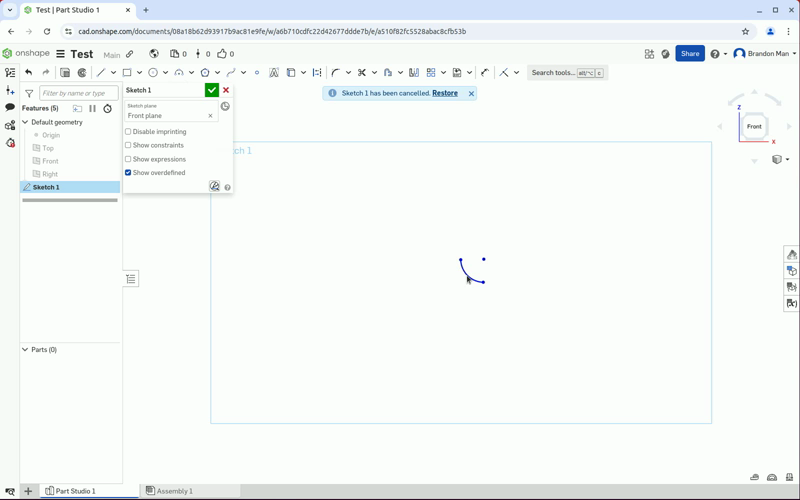
mouse_move(483, 282)
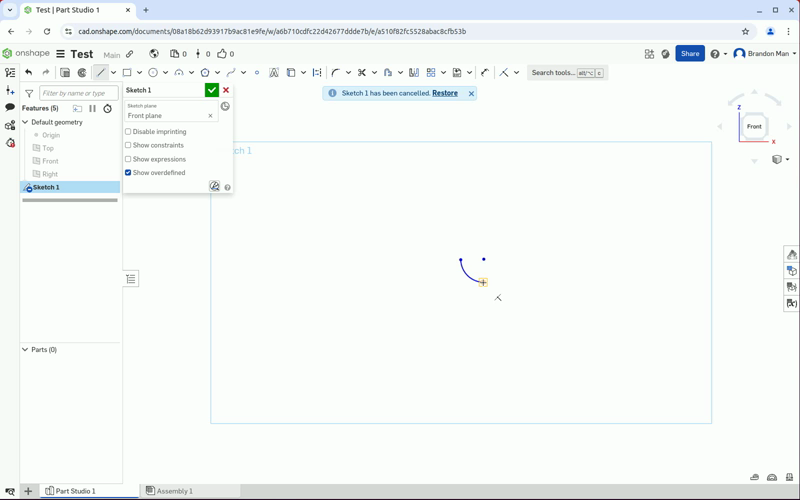
click(483, 282)
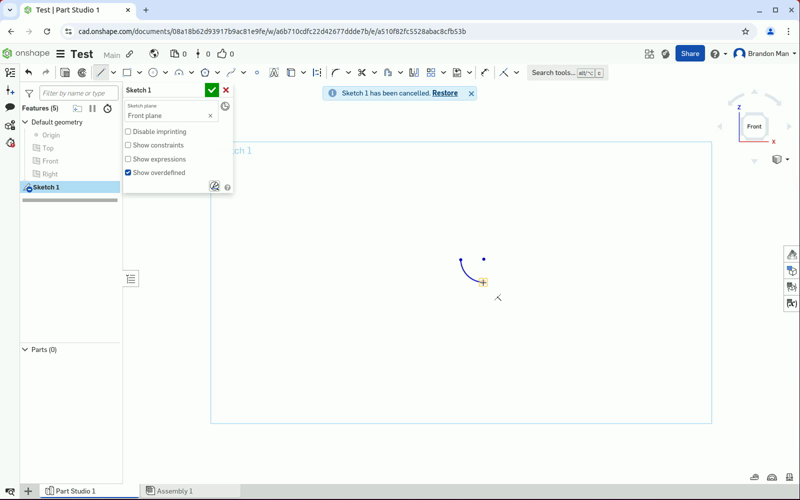
key_down(shift)
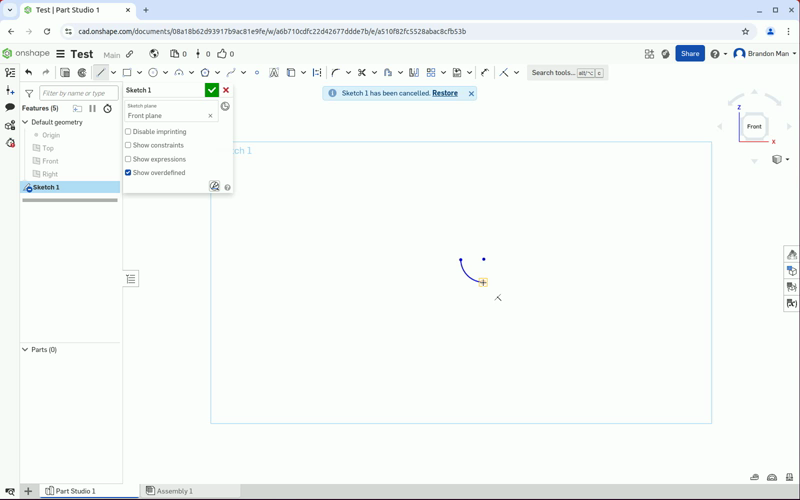
mouse_move(550, 282)
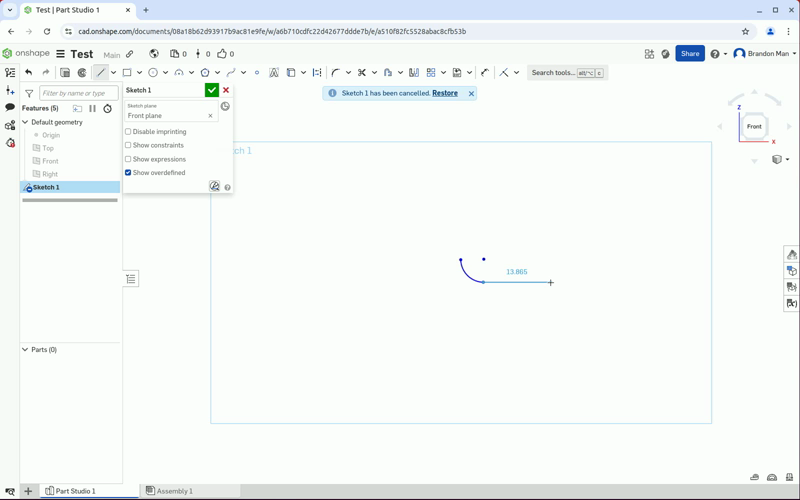
click(550, 282)
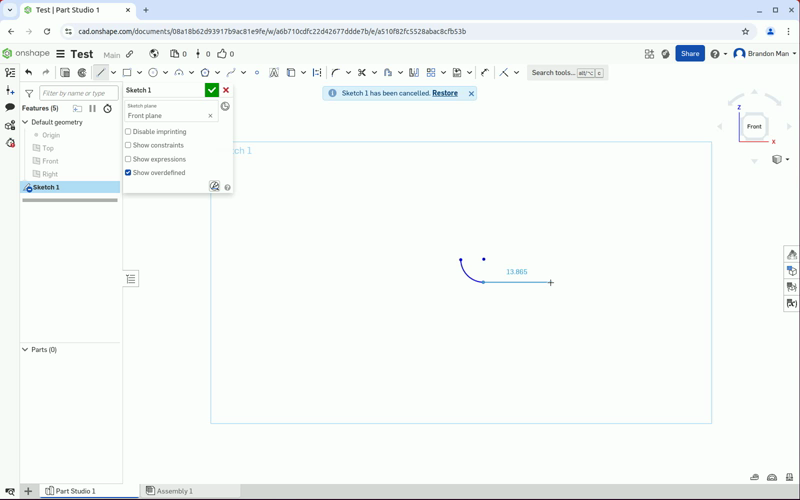
key_up(shift)
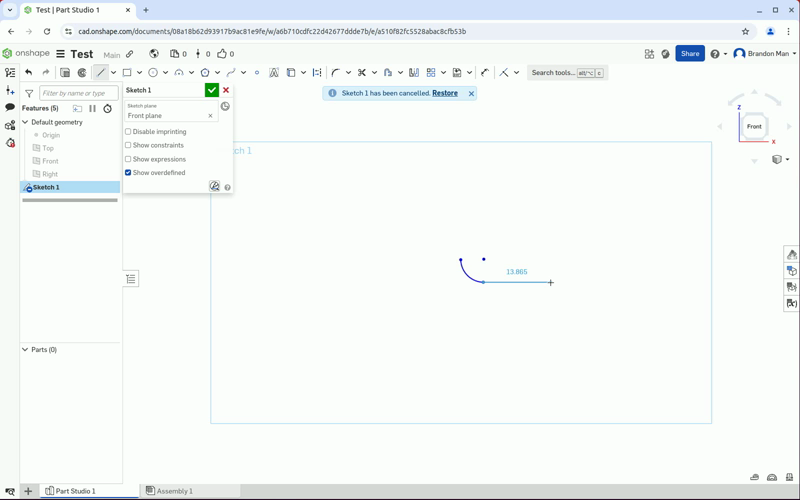
key(esc)
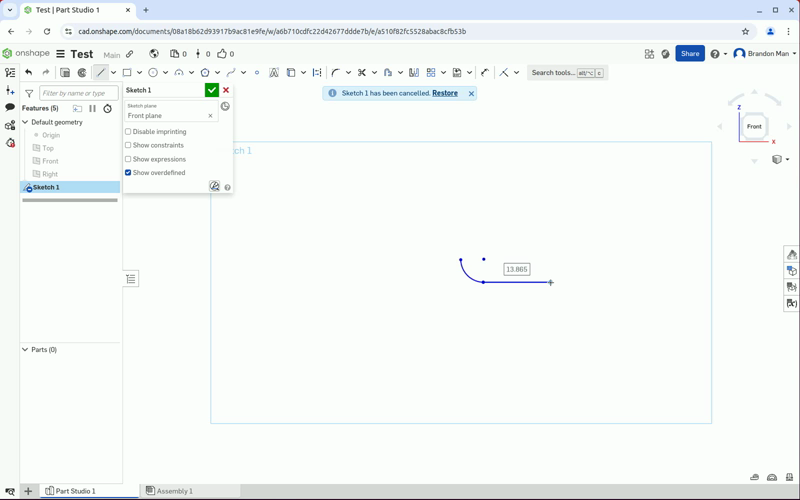
key(a)
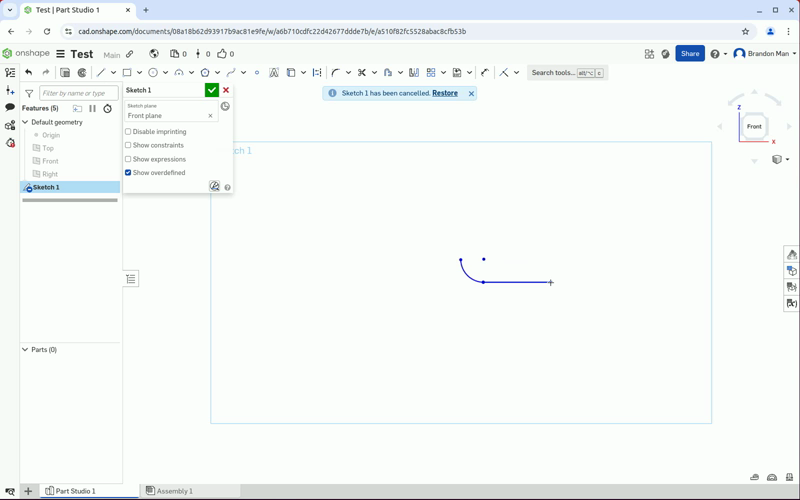
mouse_move(550, 282)
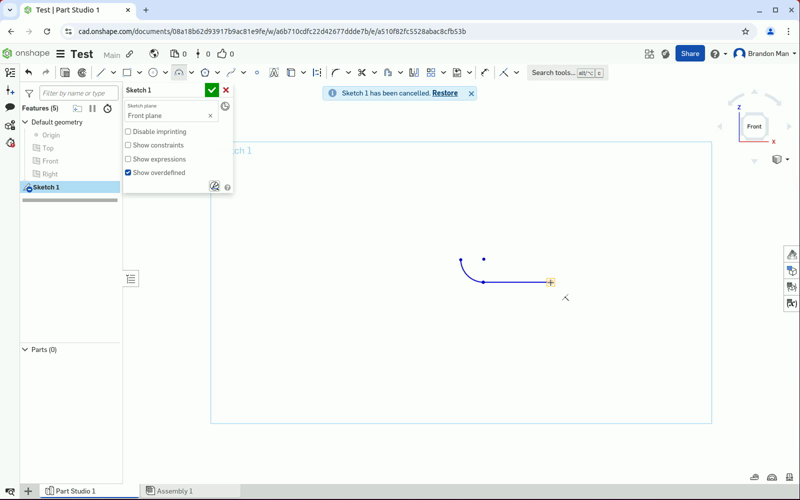
click(550, 282)
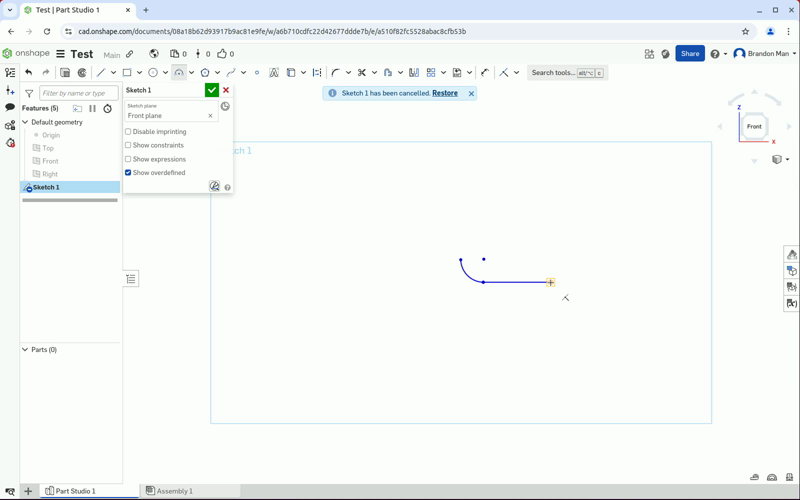
key_down(shift)
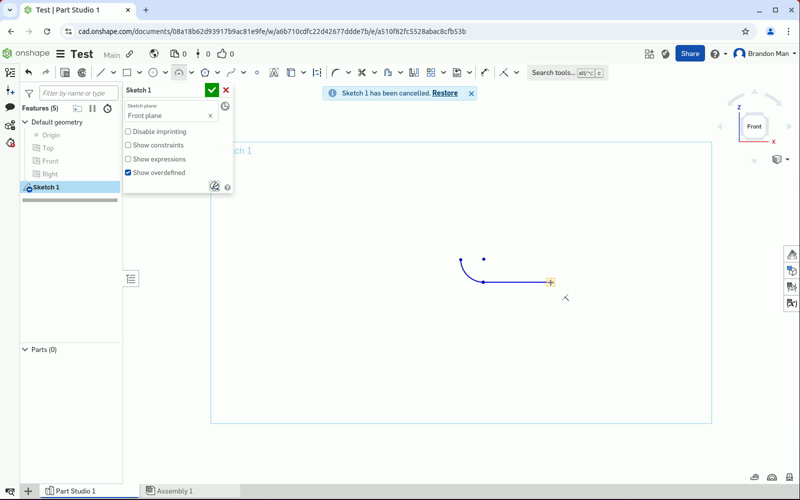
mouse_move(563, 240)
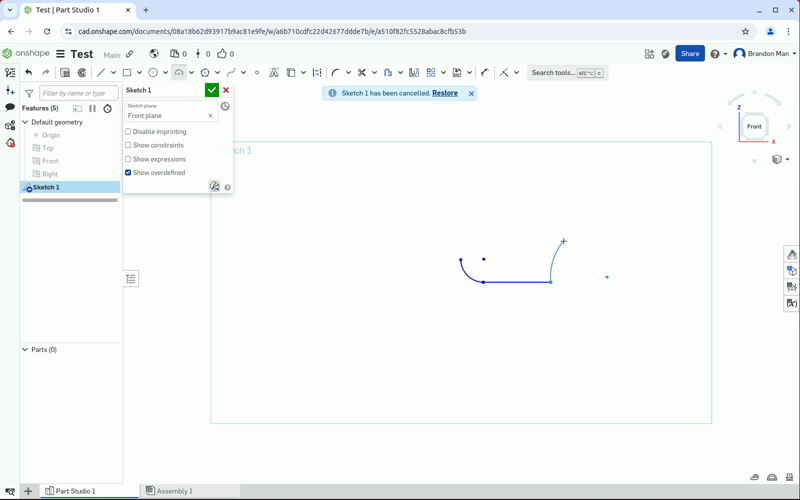
click(563, 240)
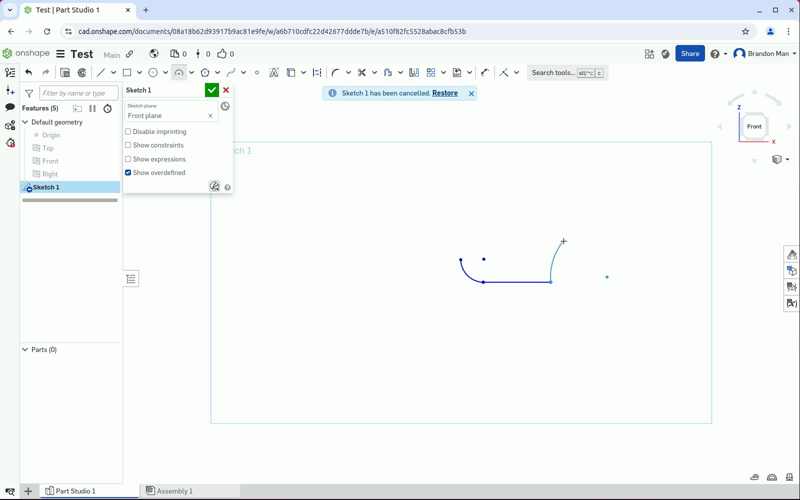
mouse_move(572, 266)
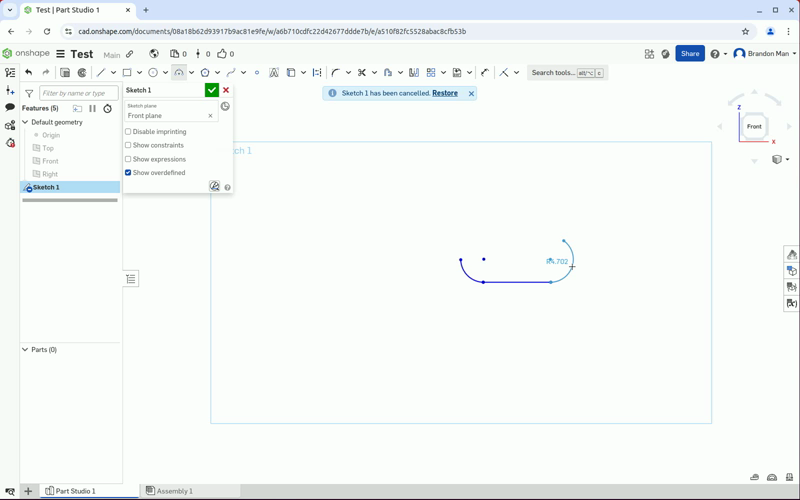
click(572, 266)
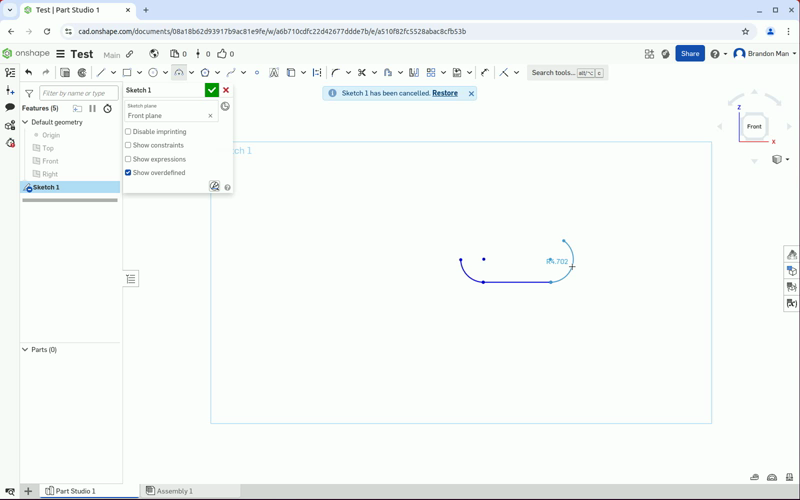
key_up(shift)
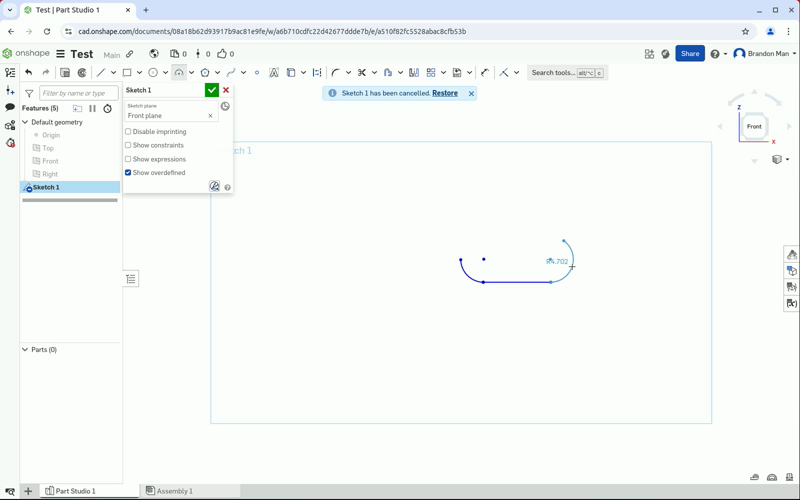
key(esc)
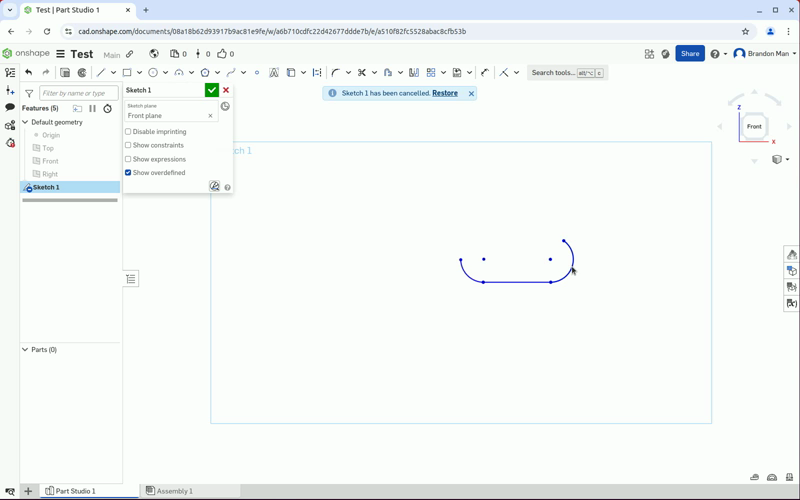
key(l)
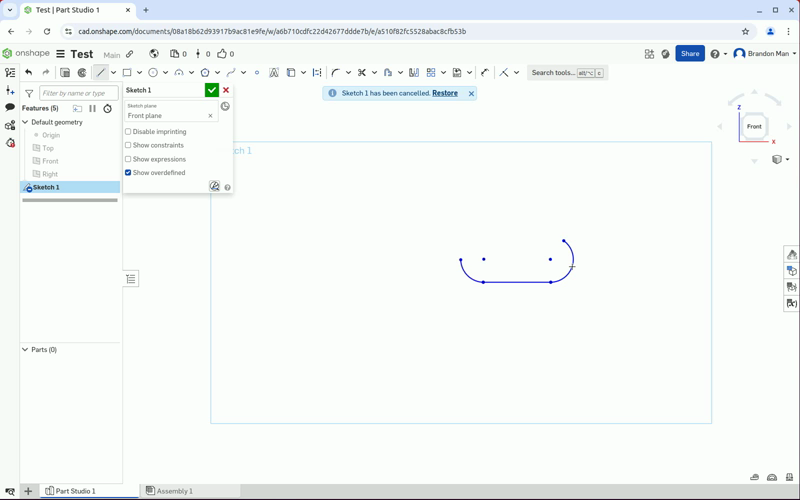
mouse_move(563, 240)
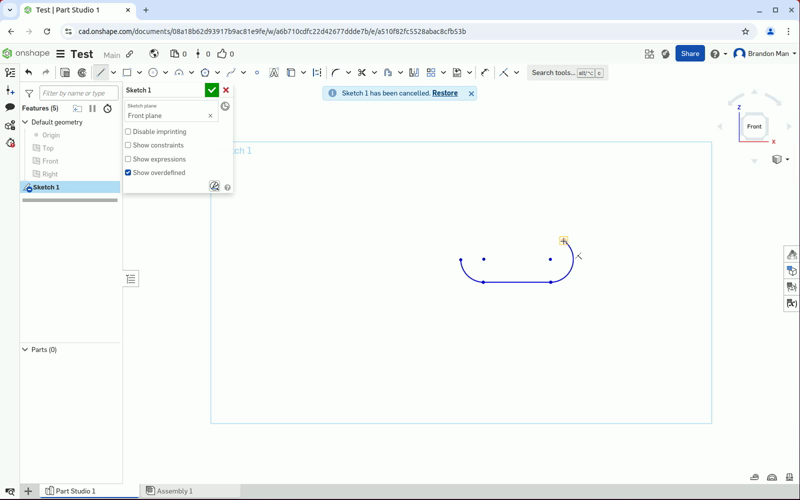
click(563, 240)
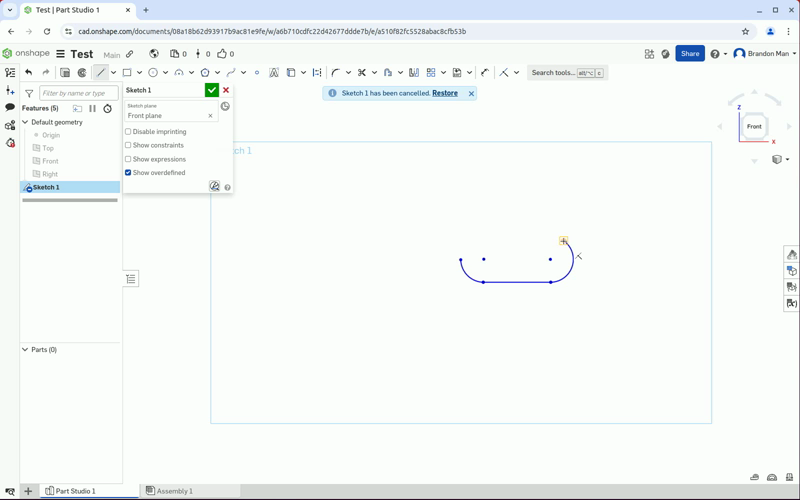
key_down(shift)
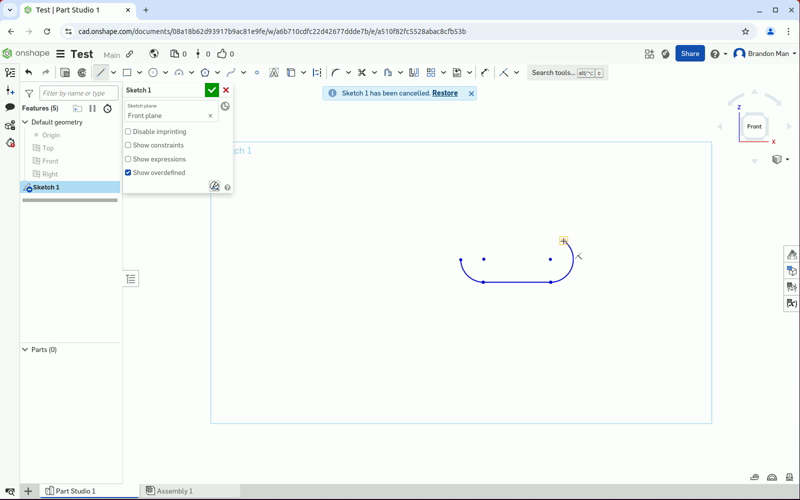
mouse_move(497, 193)
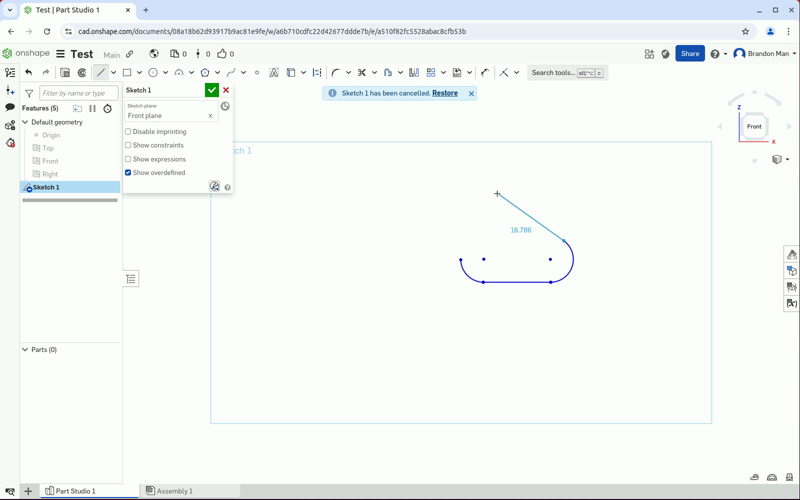
click(497, 193)
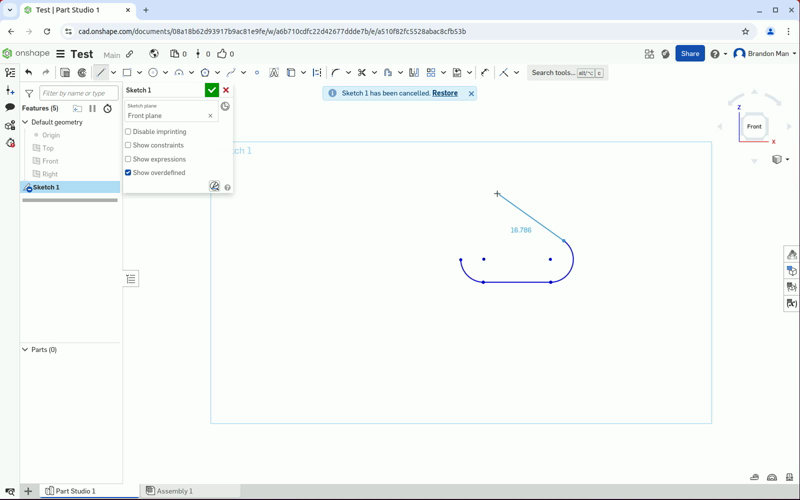
key_up(shift)
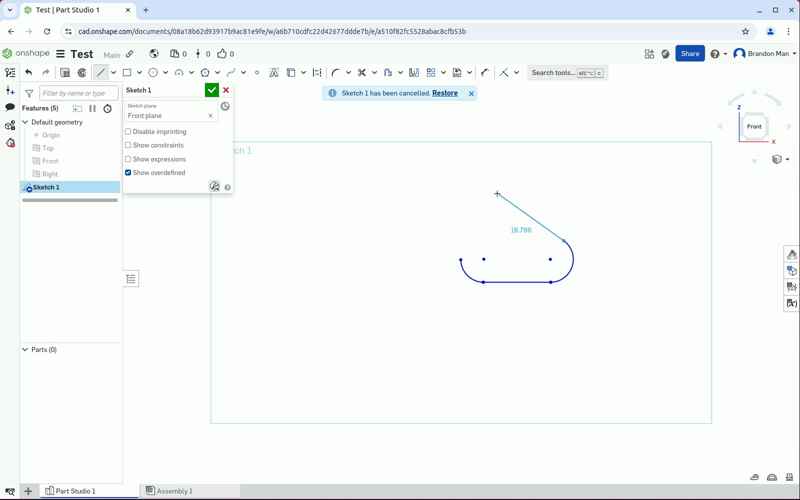
key(esc)
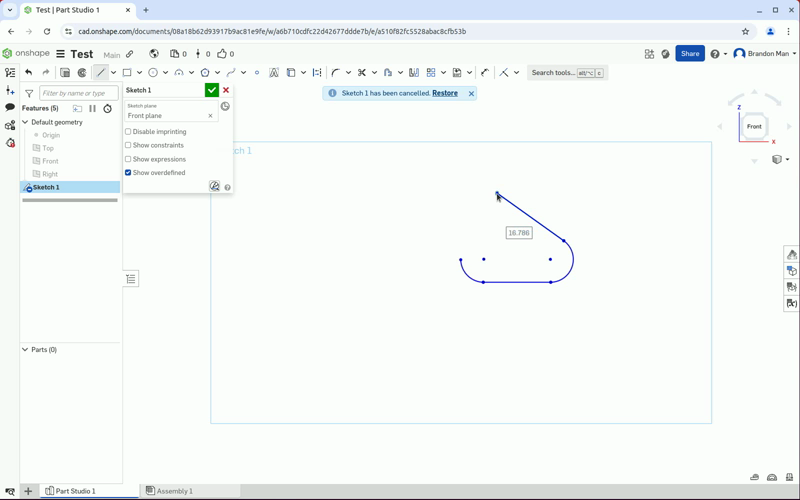
key(a)
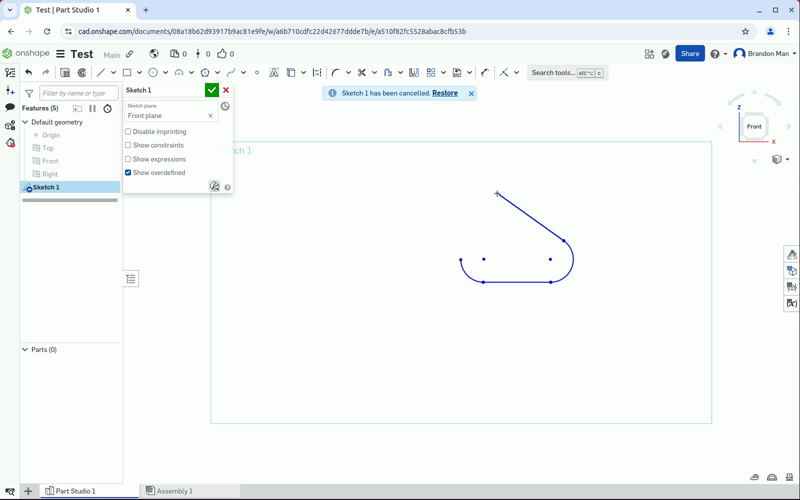
mouse_move(497, 193)
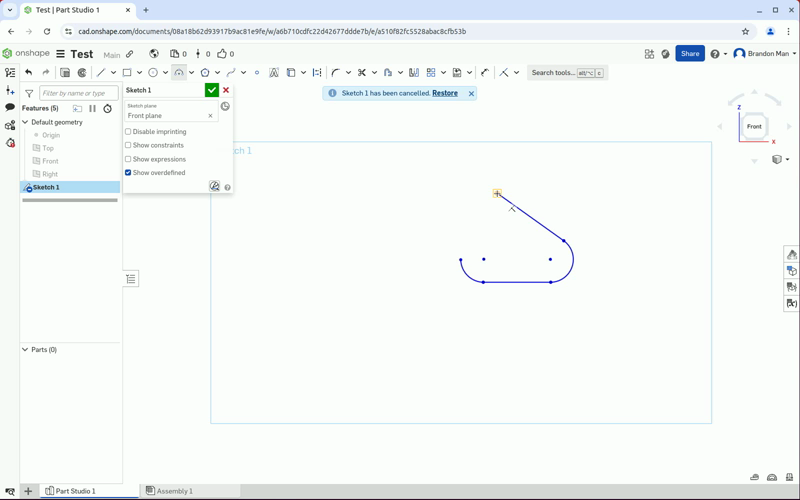
click(497, 193)
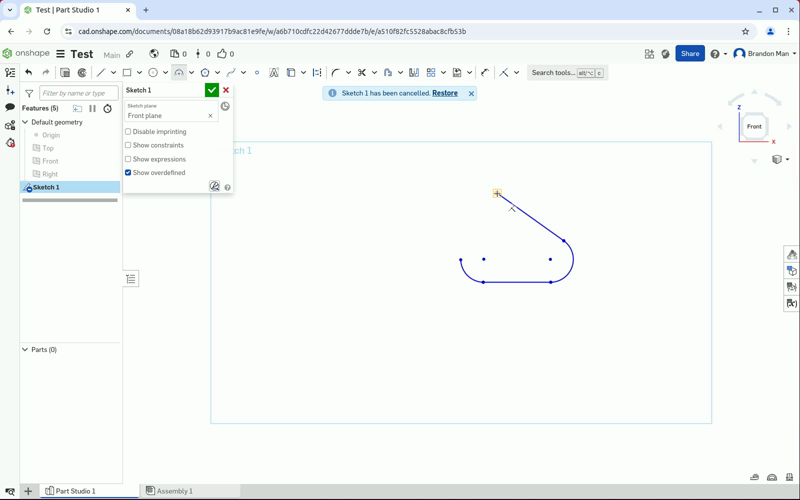
key_down(shift)
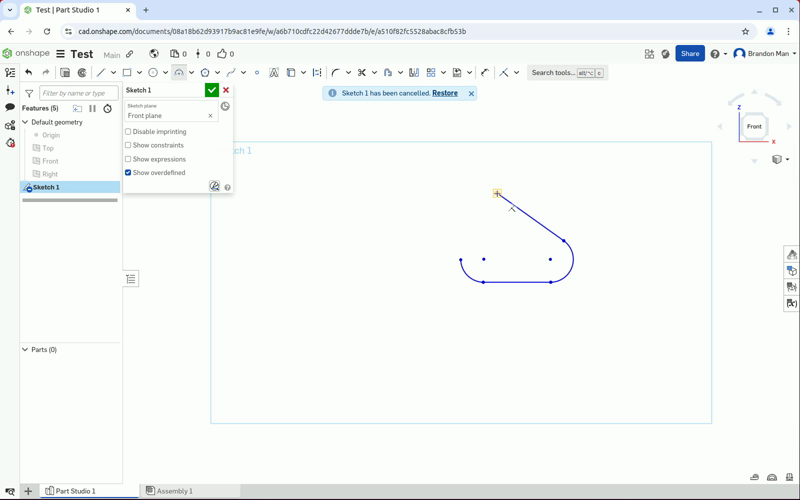
mouse_move(460, 212)
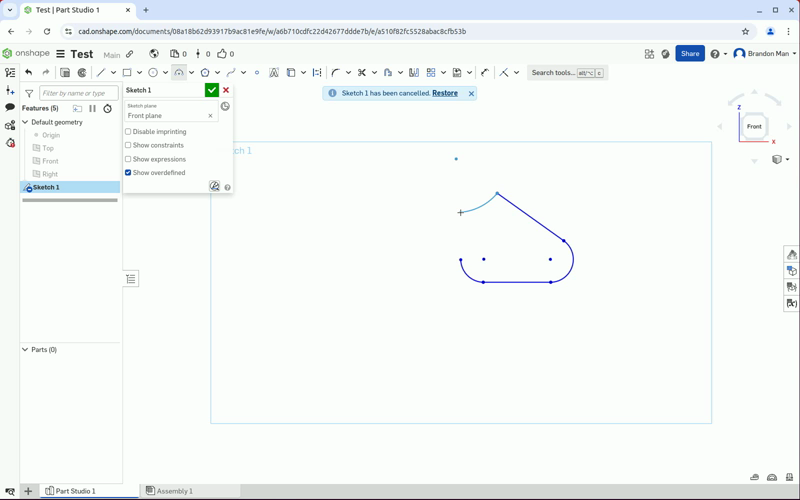
click(460, 212)
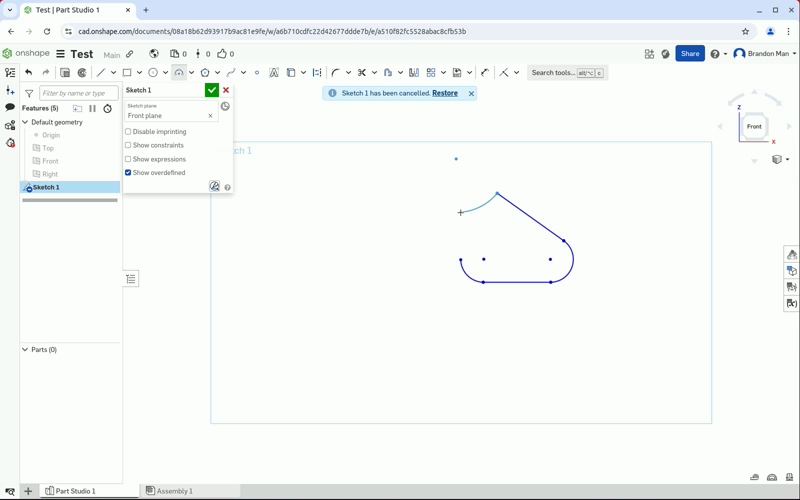
mouse_move(473, 191)
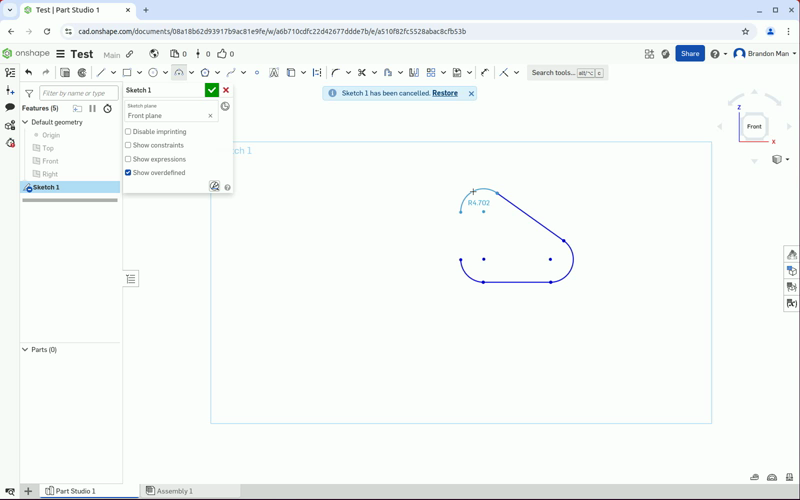
click(473, 191)
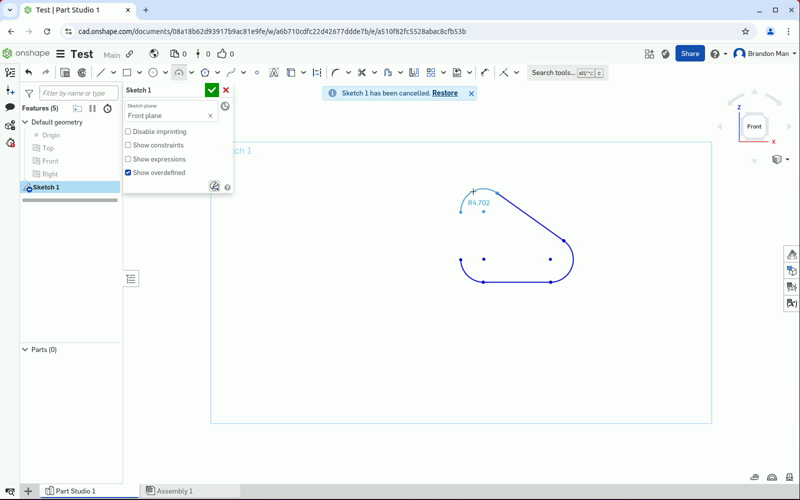
key_up(shift)
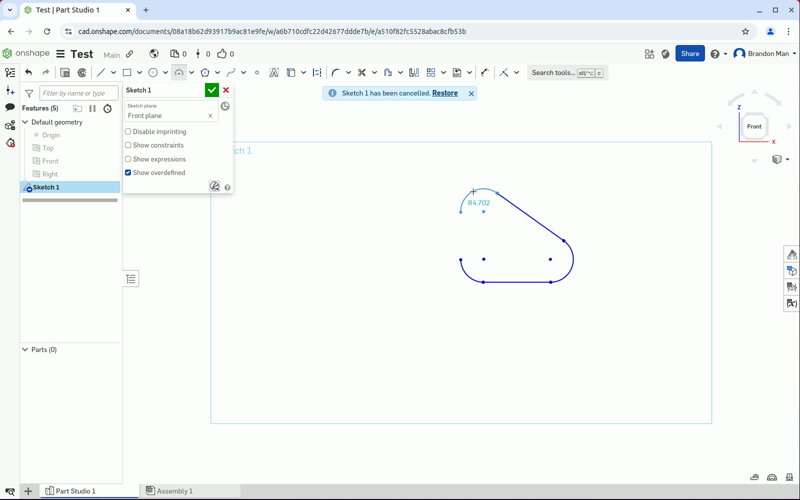
key(esc)
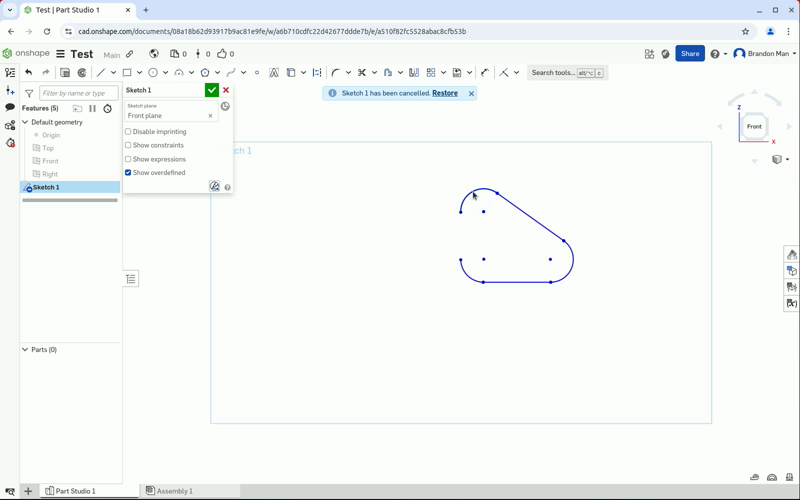
key(l)
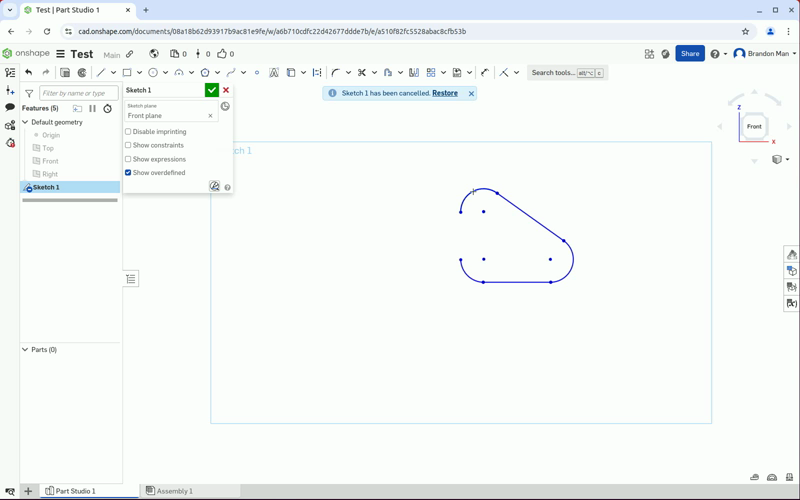
mouse_move(460, 212)
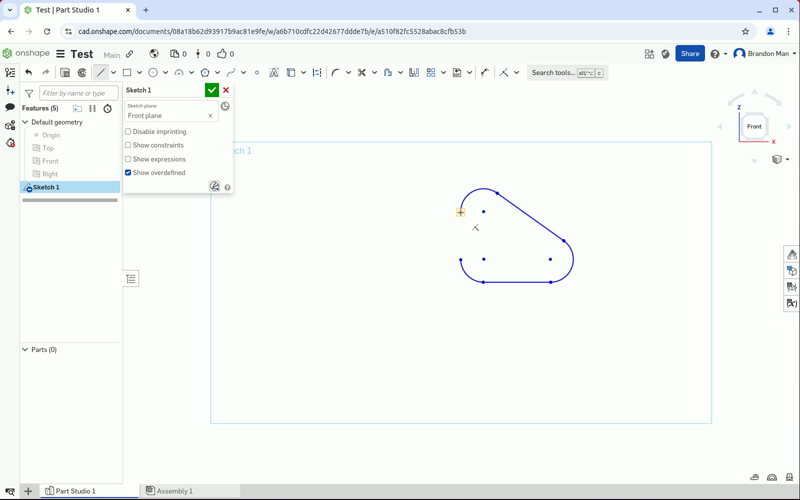
click(460, 212)
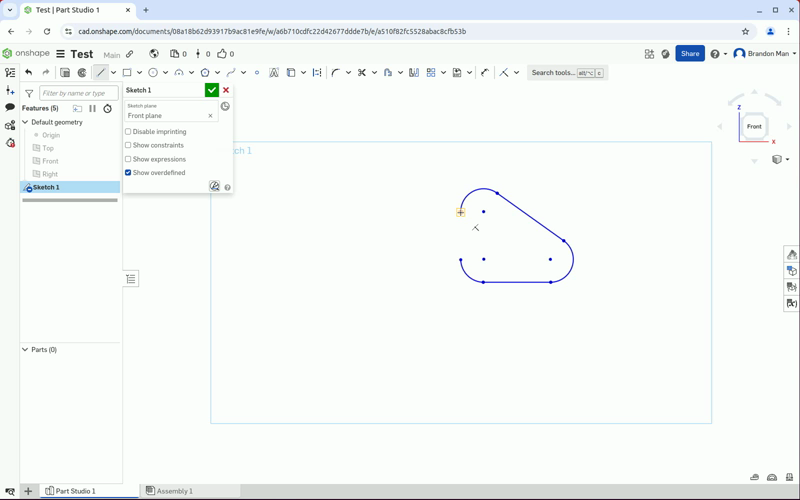
mouse_move(490, 212)
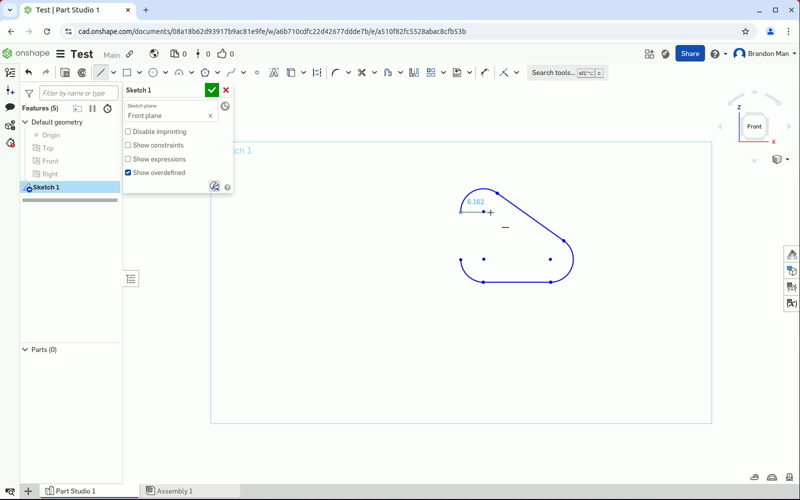
key_down(shift)
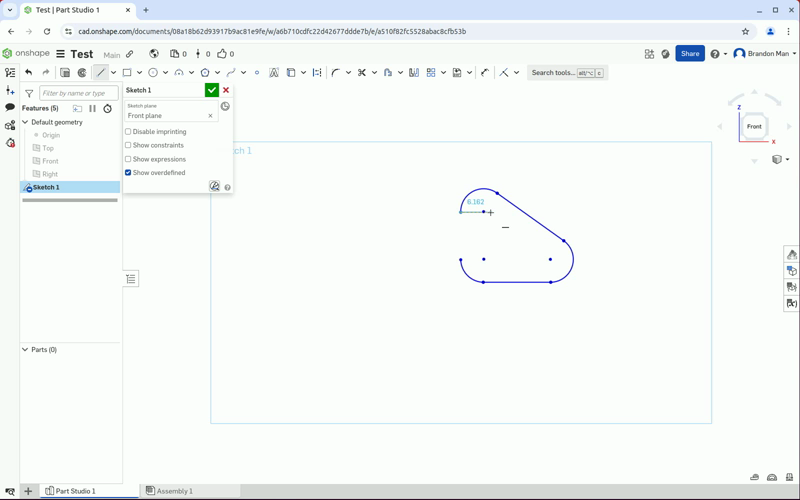
mouse_move(460, 259)
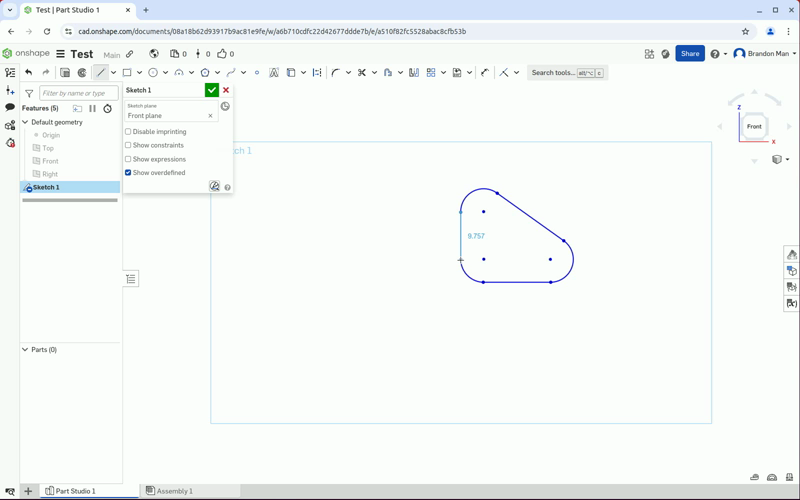
key_up(shift)
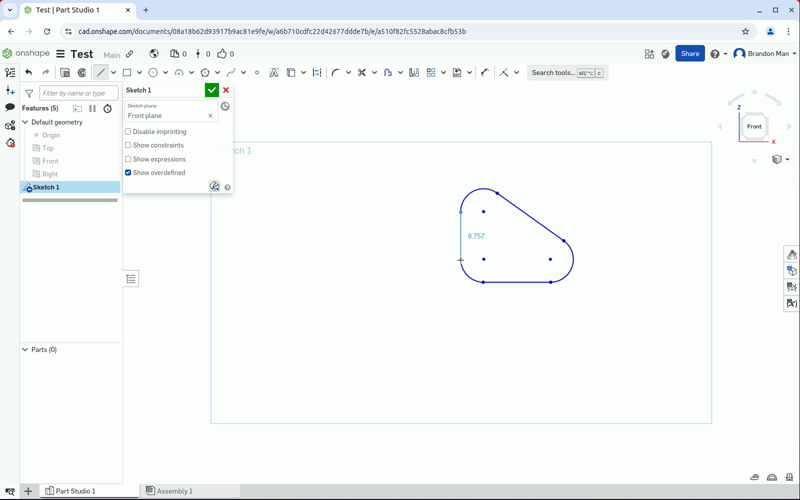
click(460, 259)
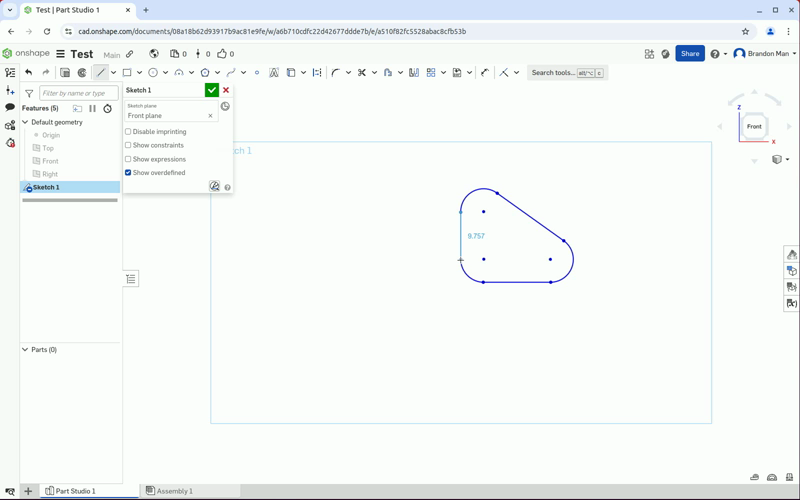
key(esc)
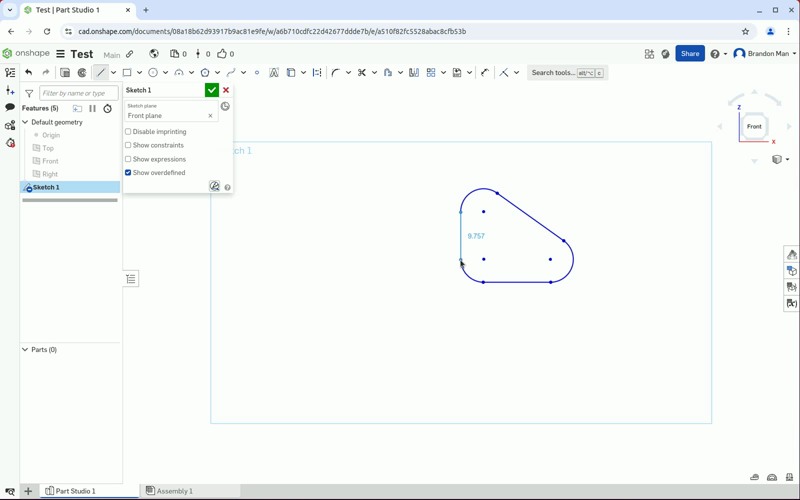
key(c)
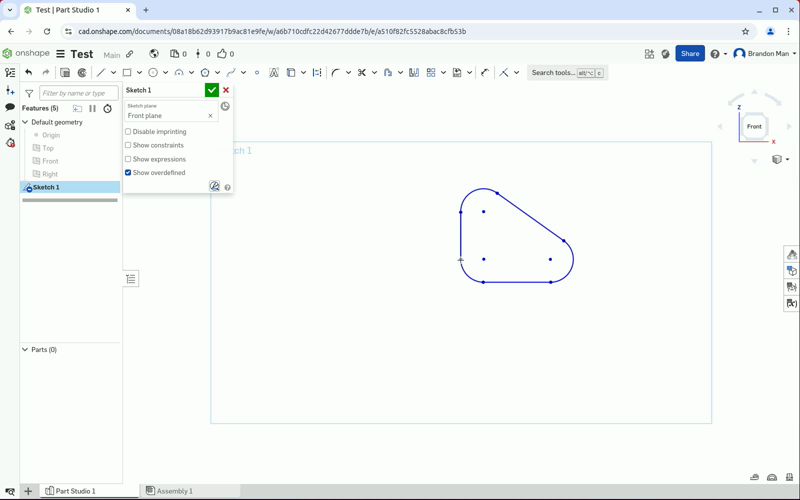
key_down(shift)
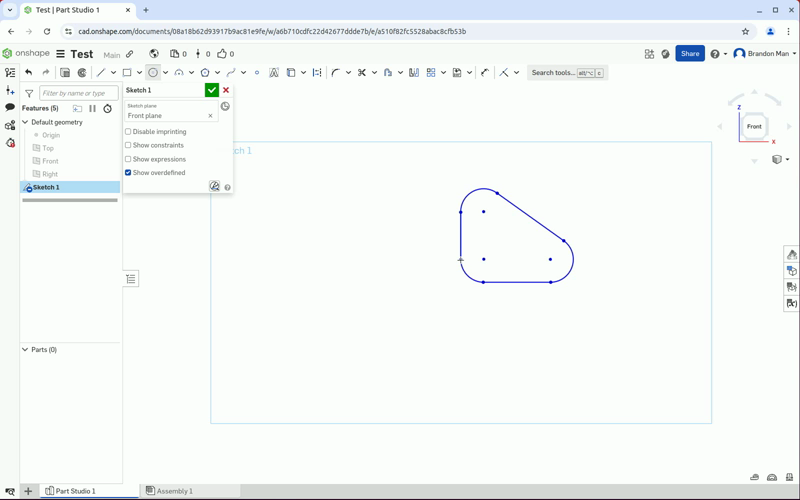
mouse_move(483, 259)
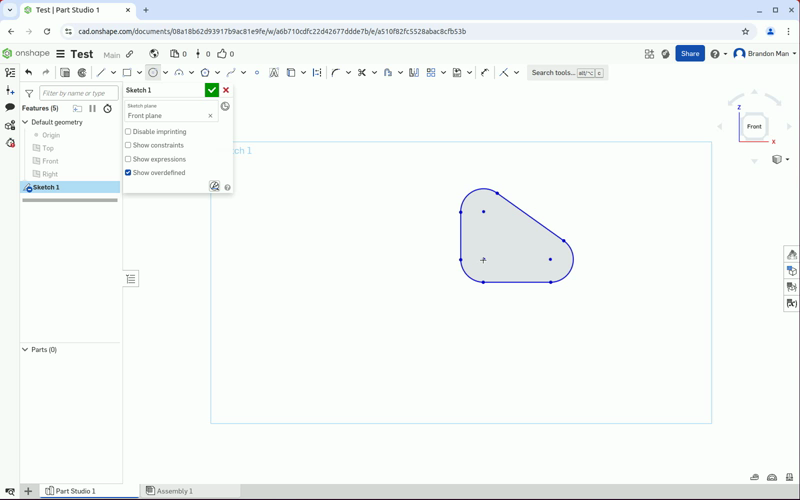
click(483, 259)
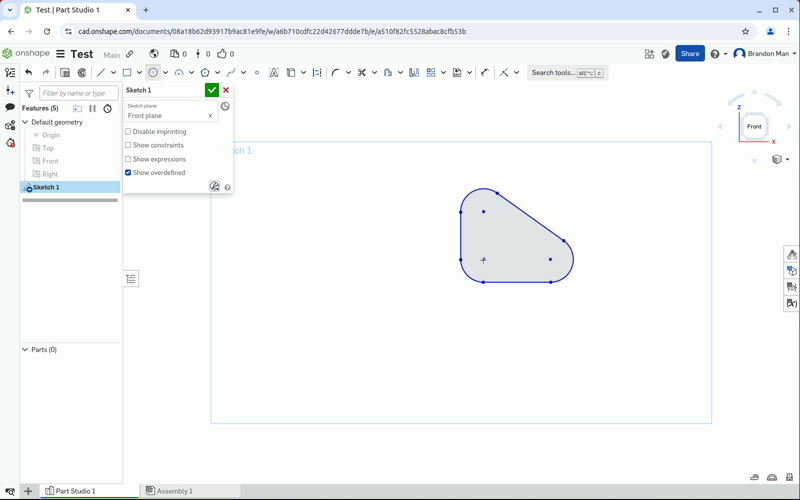
key_up(shift)
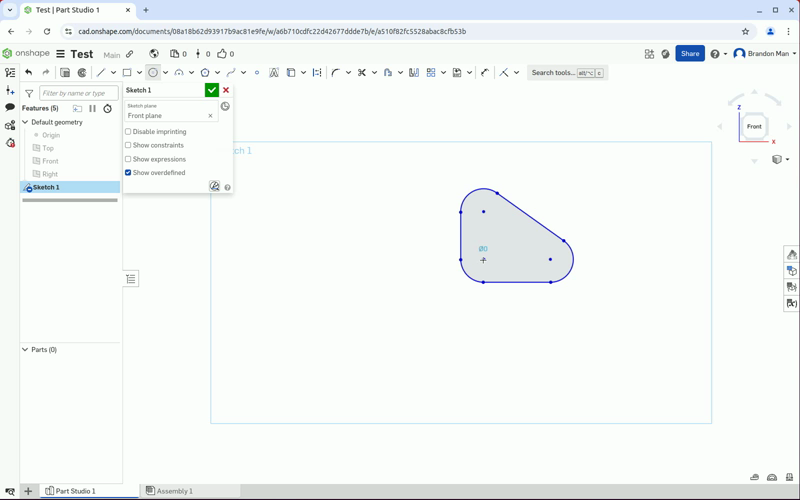
mouse_move(497, 259)
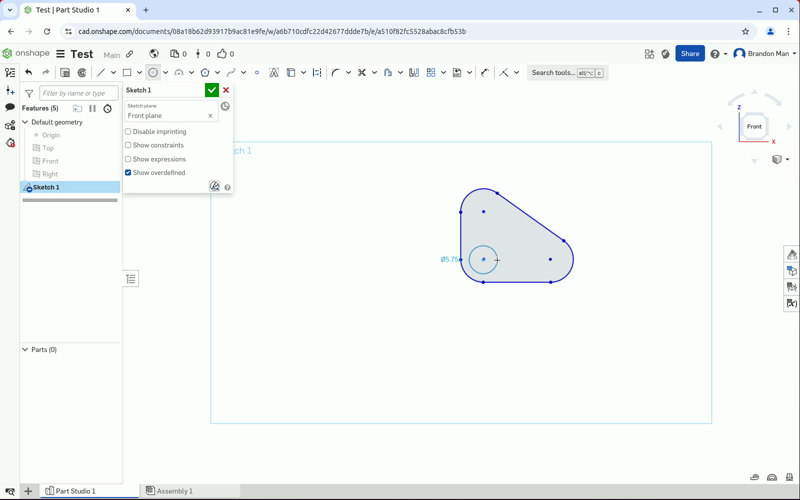
click(497, 259)
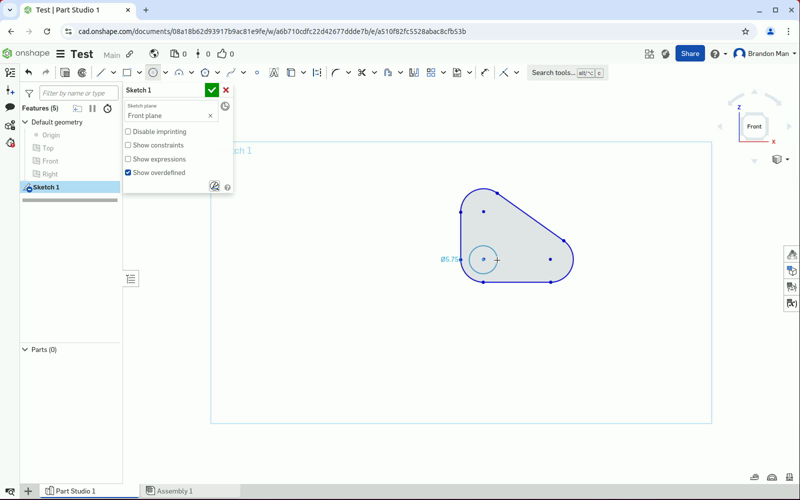
key(esc)
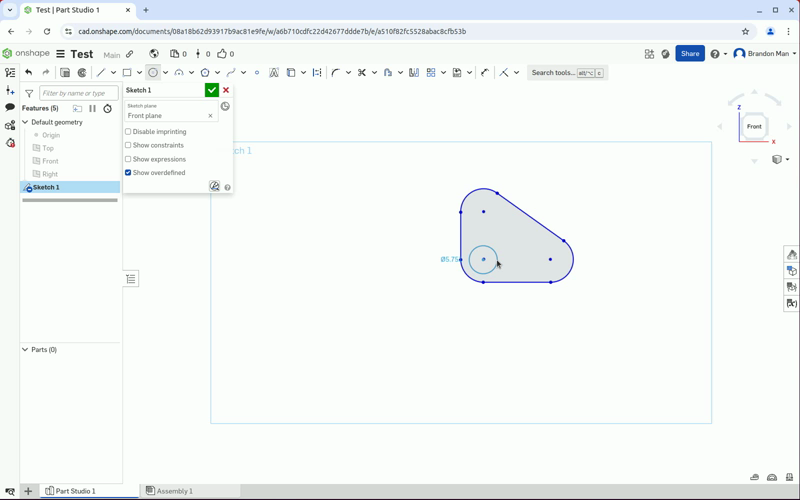
key(c)
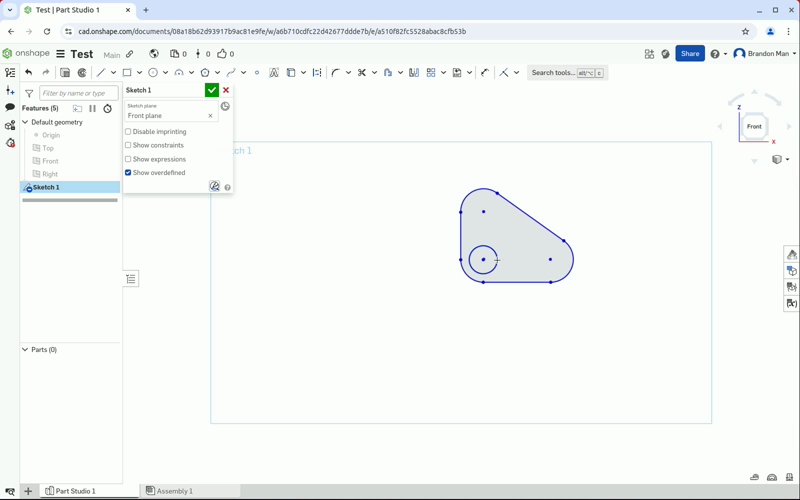
key_down(shift)
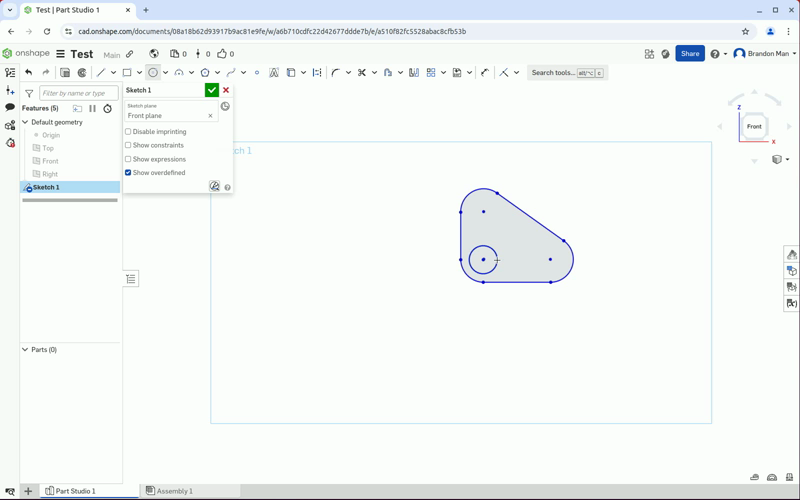
mouse_move(483, 212)
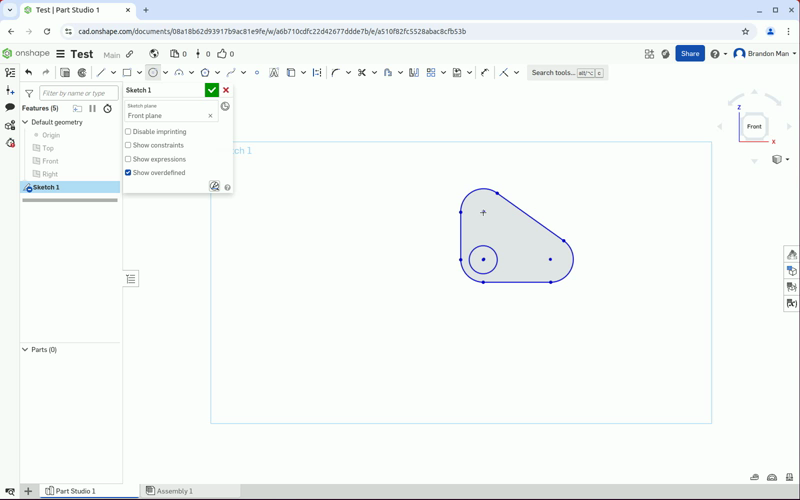
scroll(6)
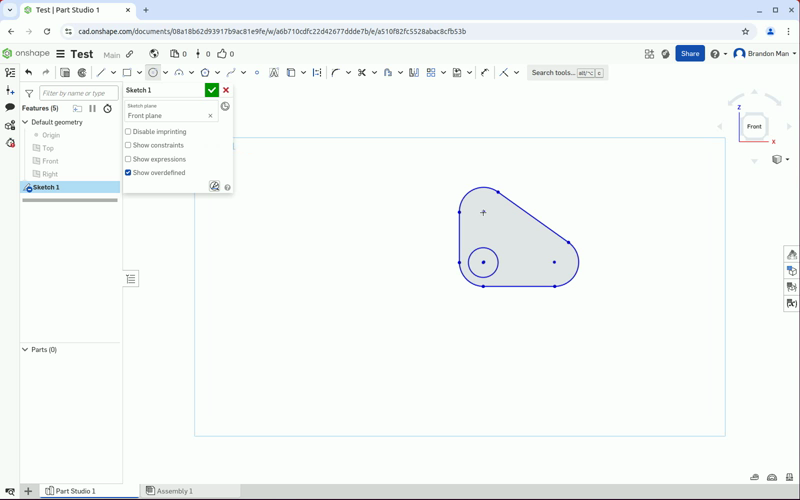
scroll(6)
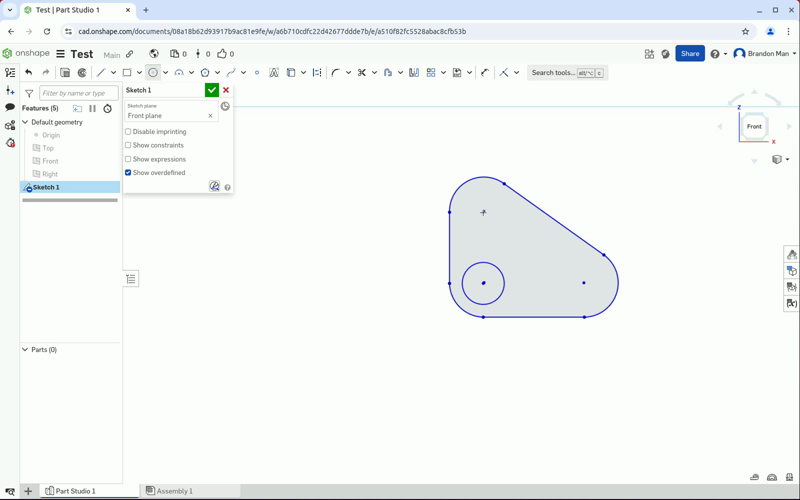
scroll(6)
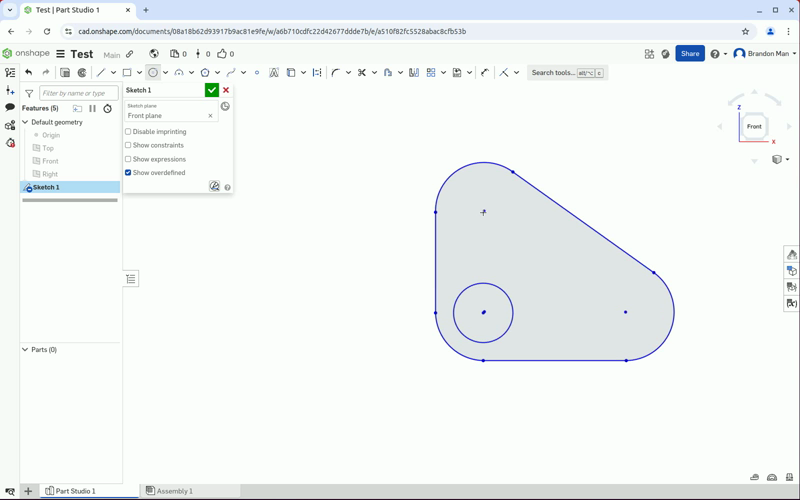
scroll(6)
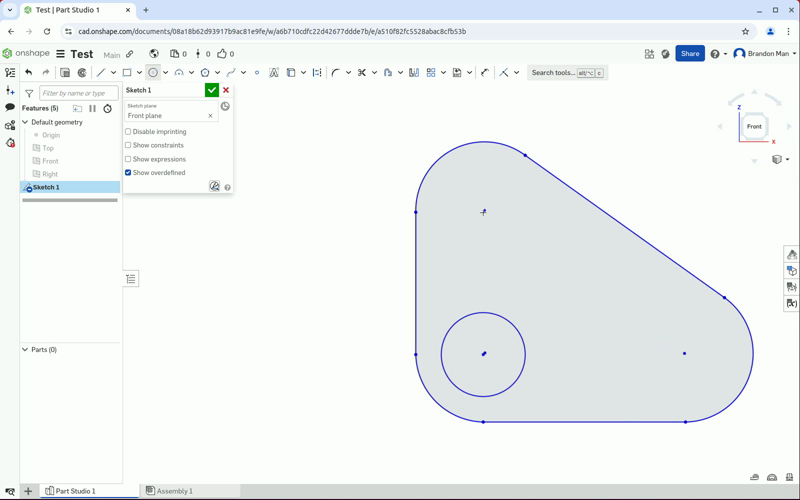
scroll(6)
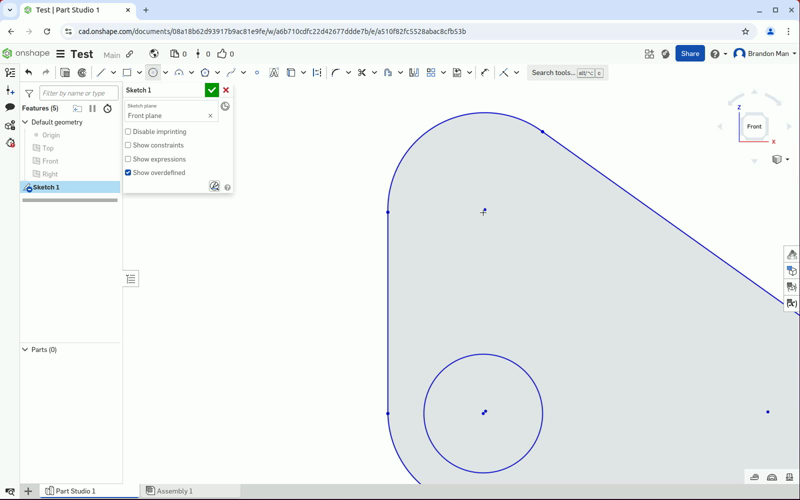
scroll(6)
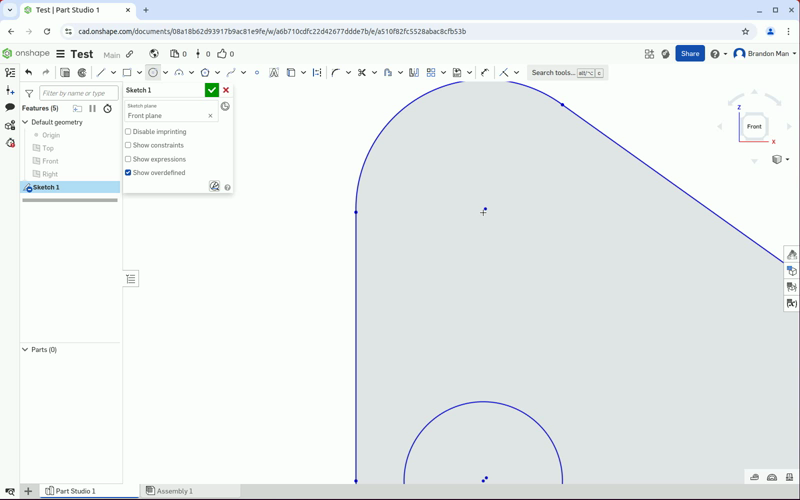
scroll(6)
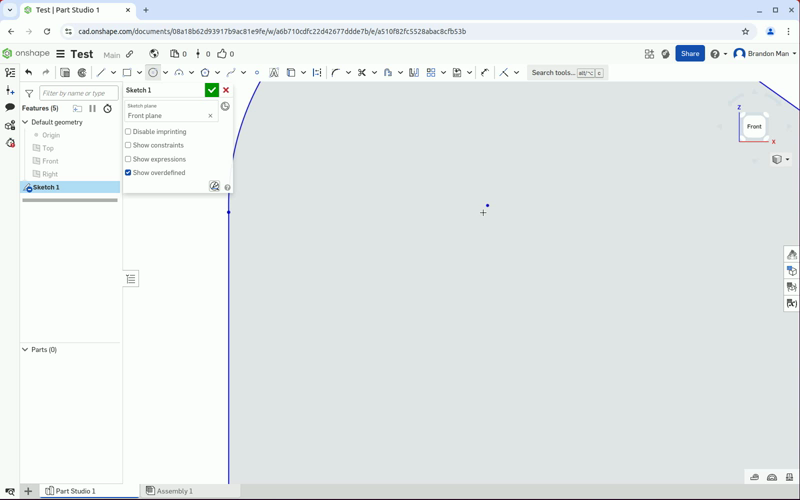
click(483, 212)
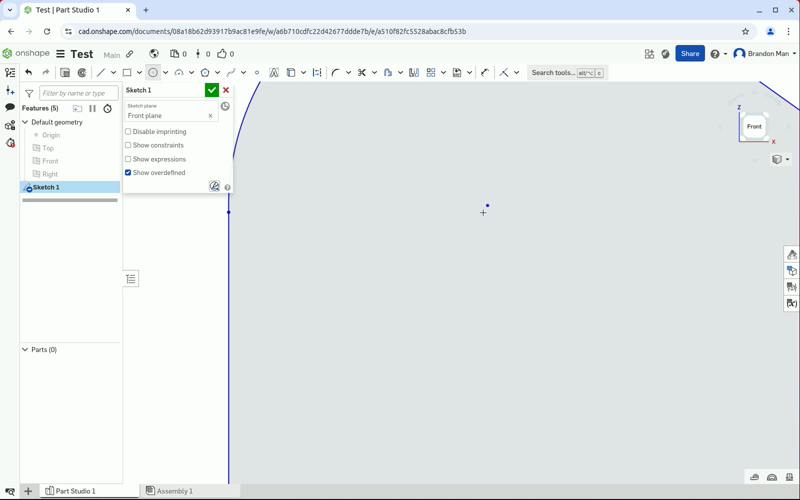
scroll(-6)
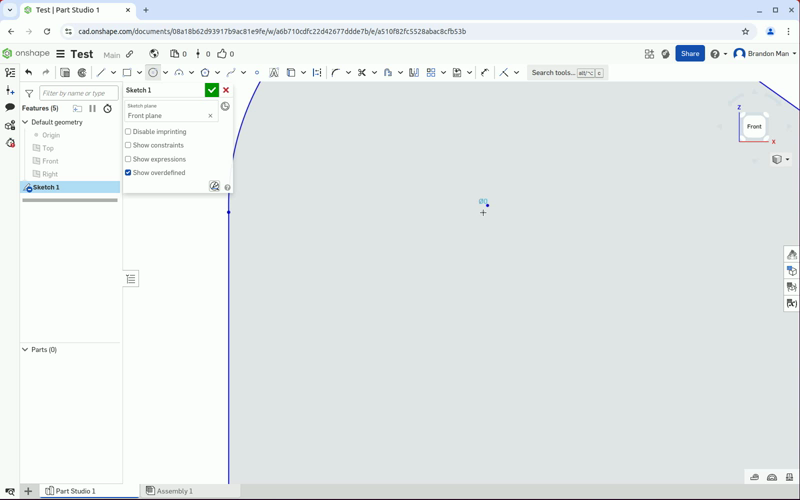
scroll(-6)
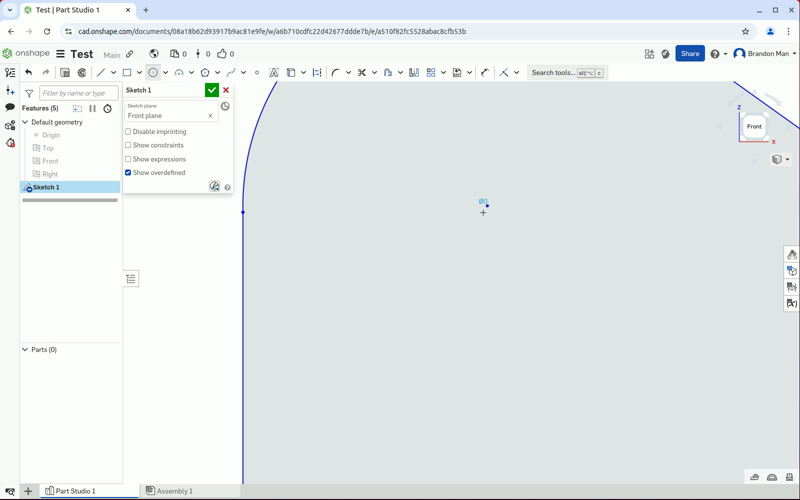
scroll(-6)
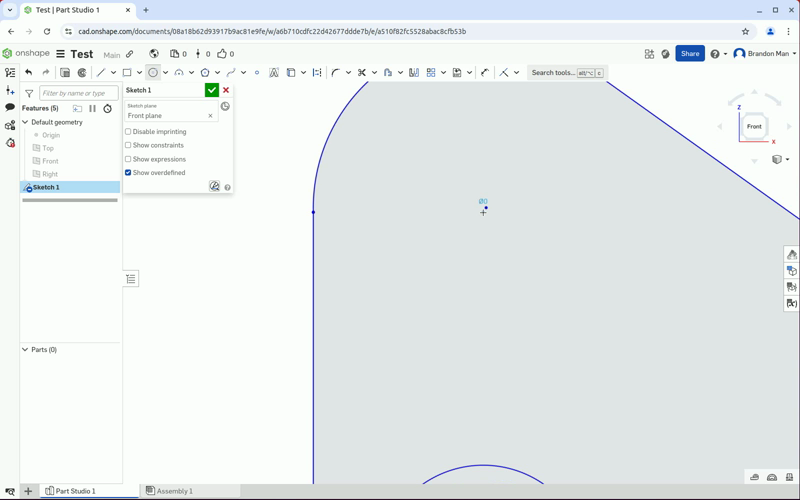
scroll(-6)
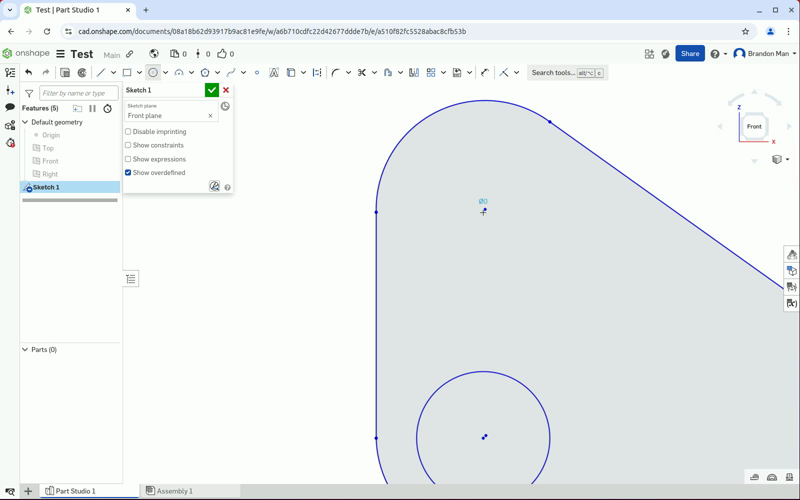
scroll(-6)
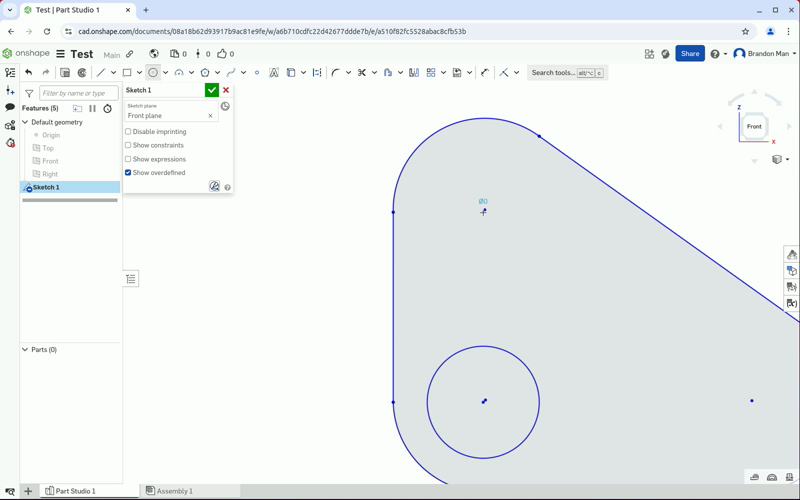
scroll(-6)
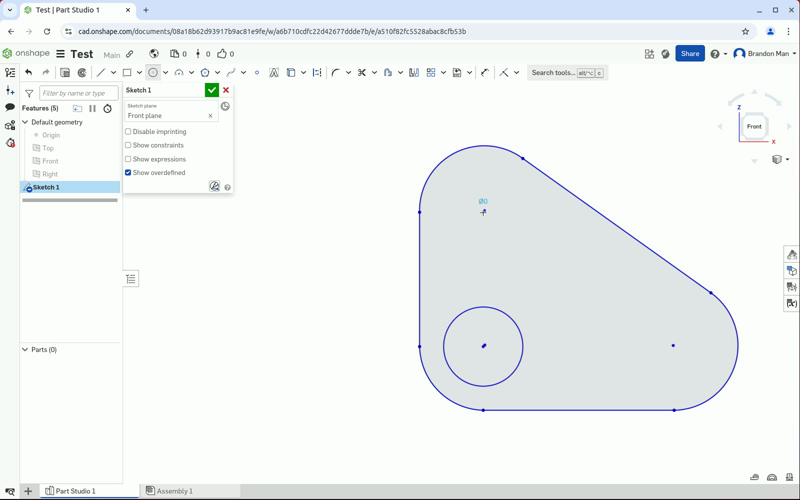
scroll(-6)
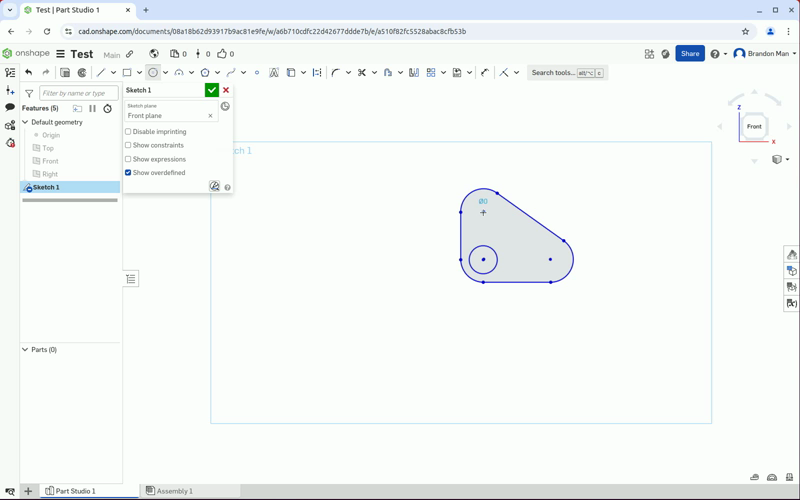
key_up(shift)
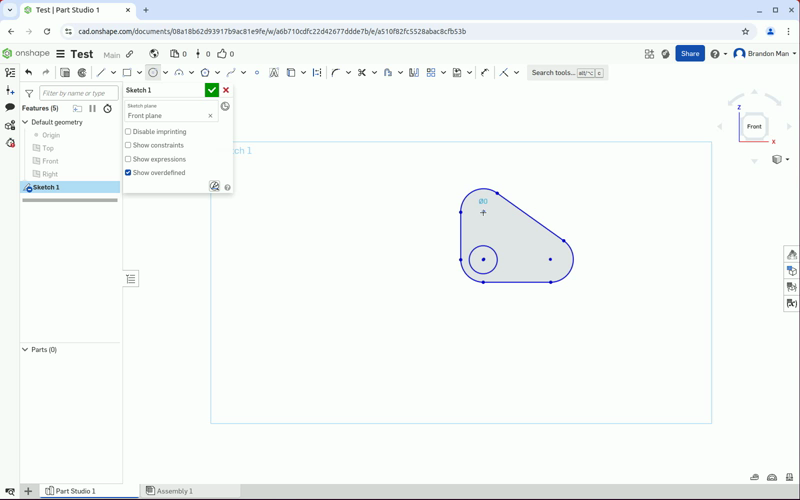
mouse_move(497, 212)
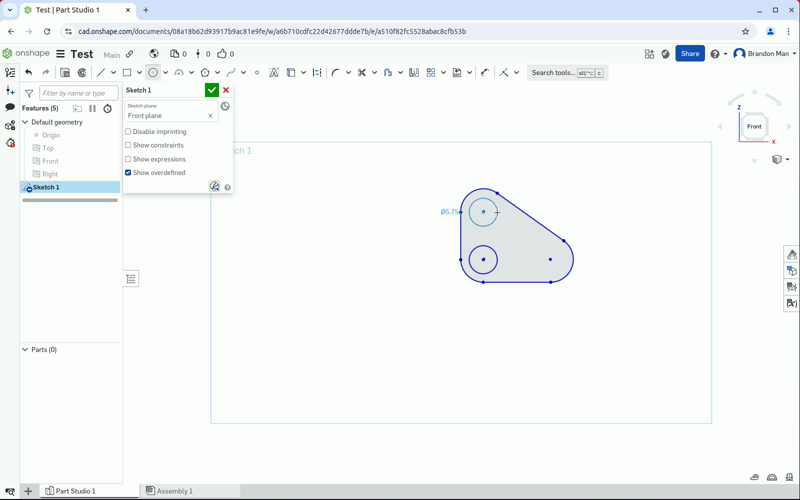
click(497, 212)
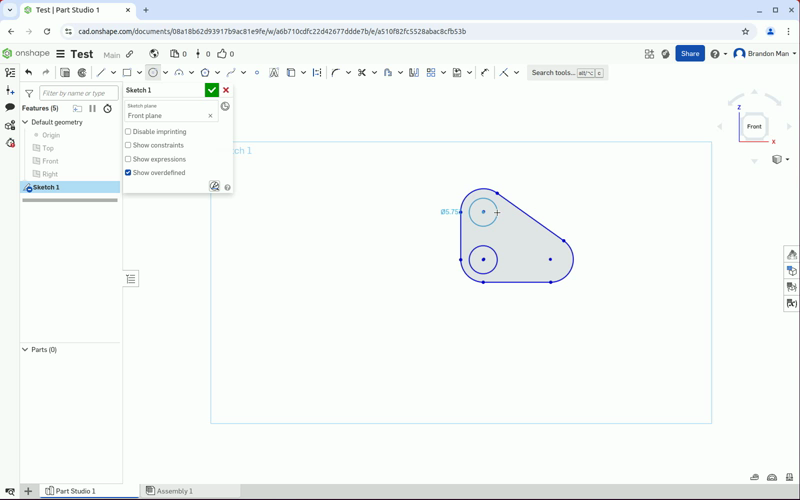
key(esc)
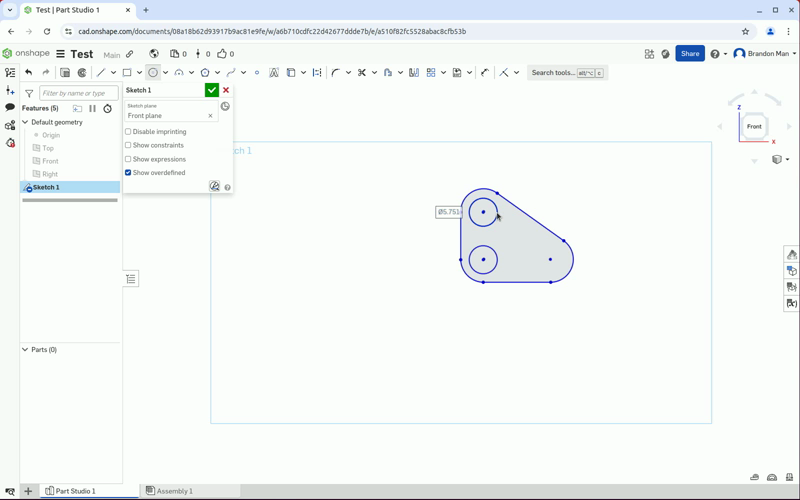
key(c)
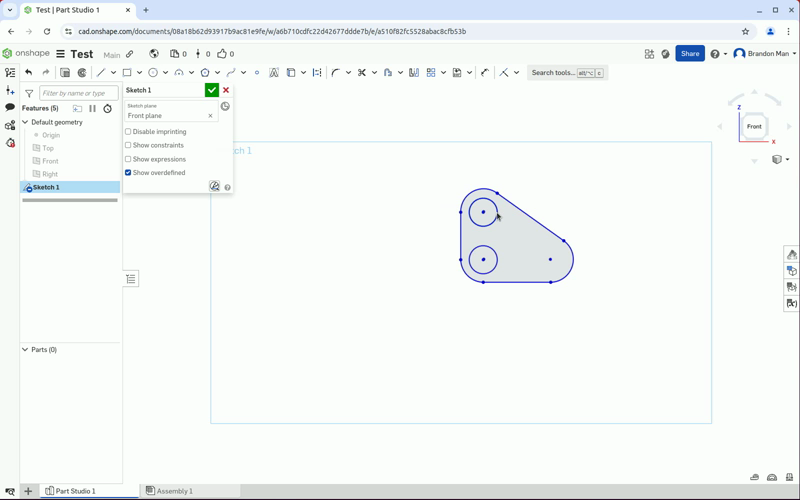
key_down(shift)
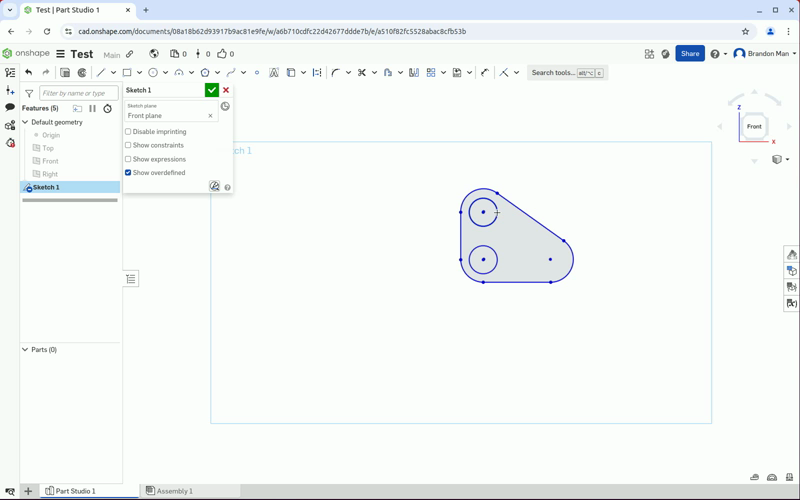
mouse_move(550, 259)
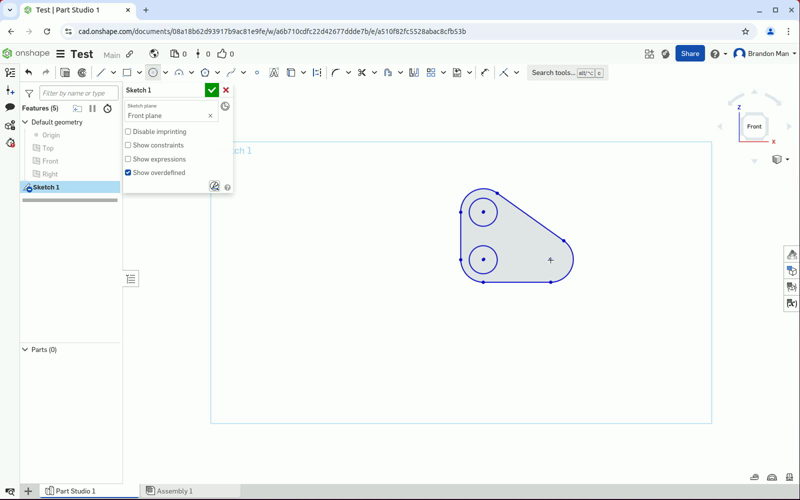
click(550, 259)
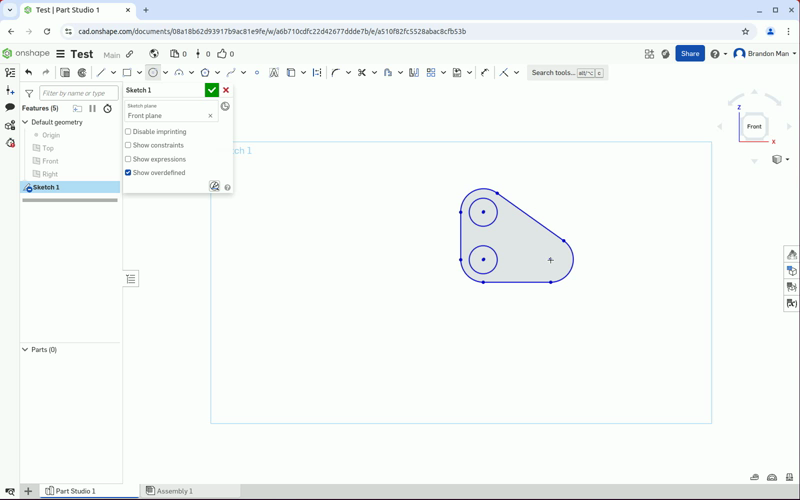
key_up(shift)
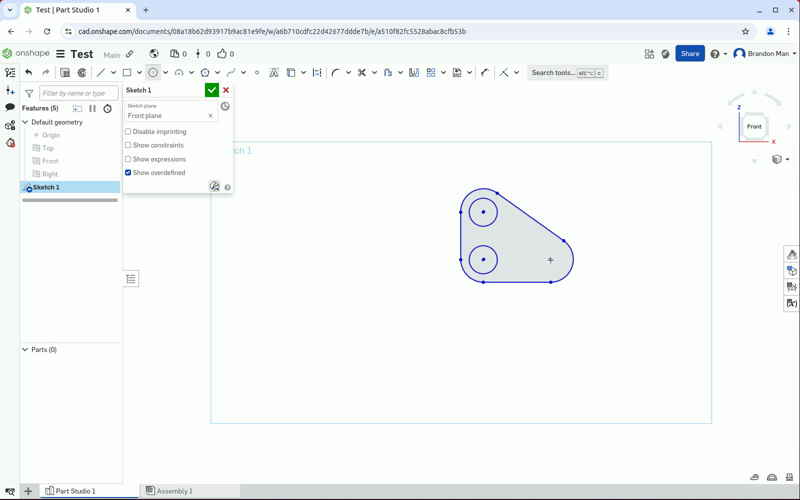
mouse_move(564, 259)
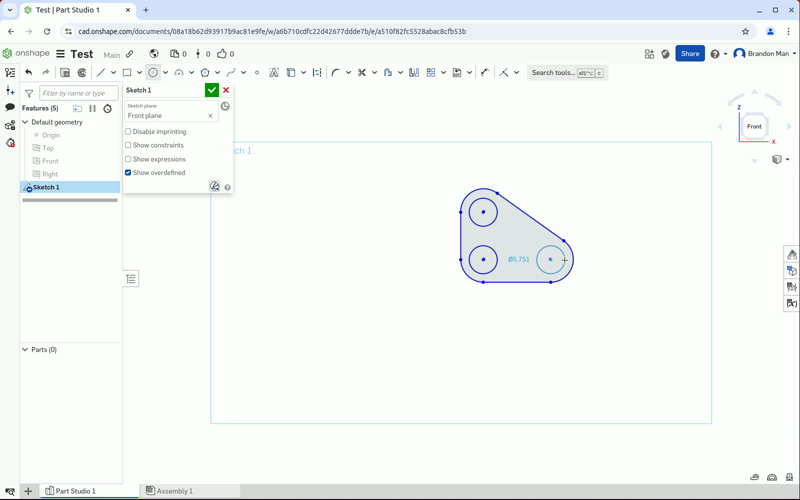
click(564, 259)
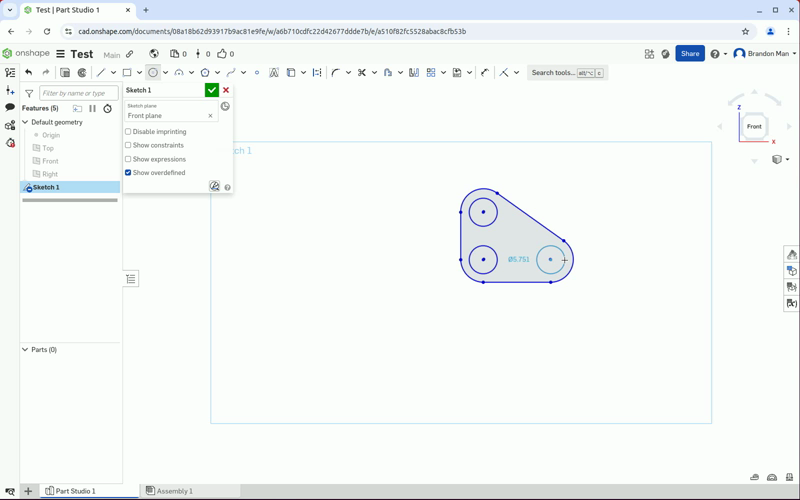
key(esc)
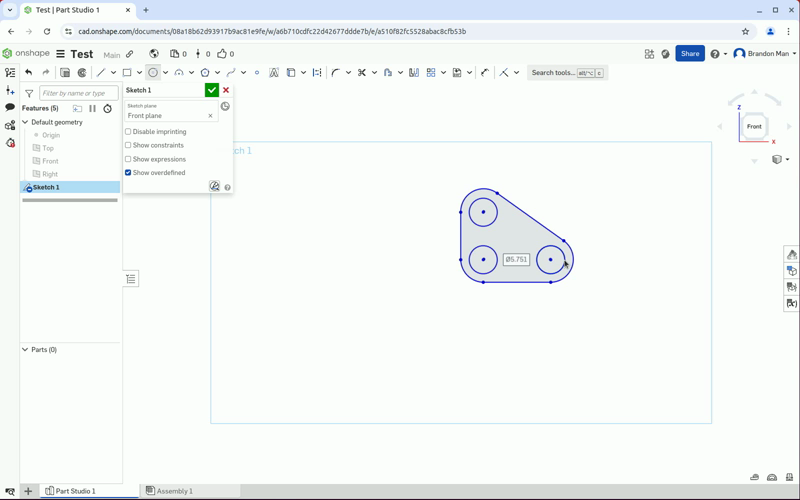
mouse_move(502, 272)
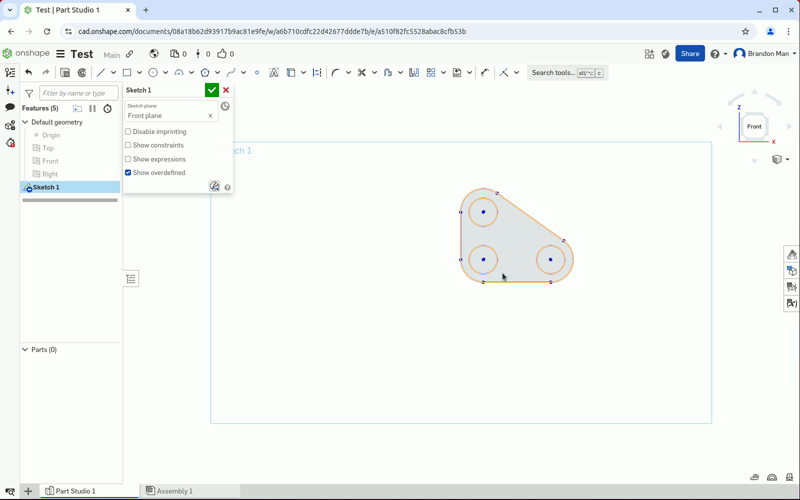
click(502, 272)
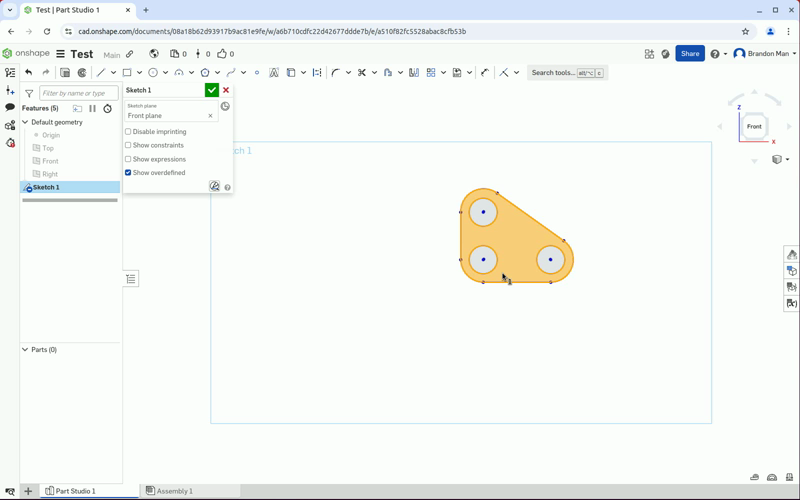
mouse_move(73, 352)
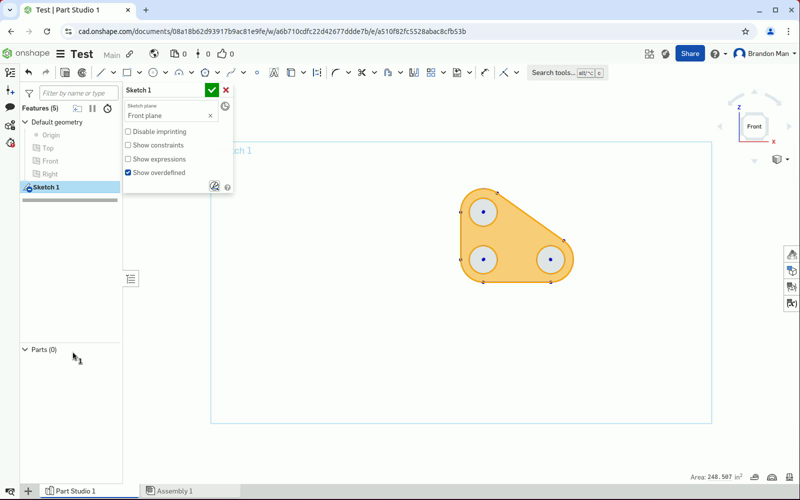
key(shift+y)
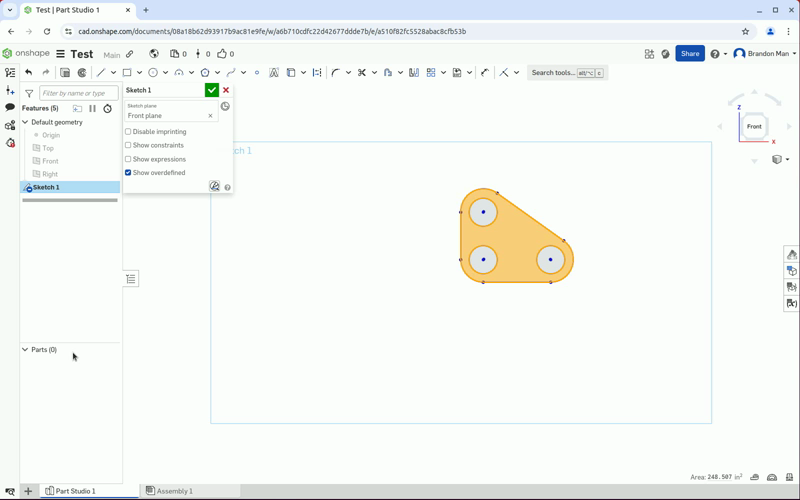
key(shift+e)
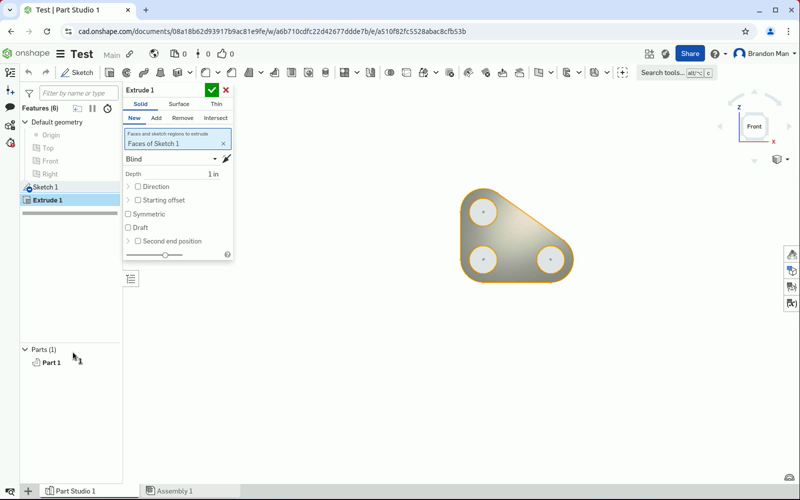
mouse_move(143, 106)
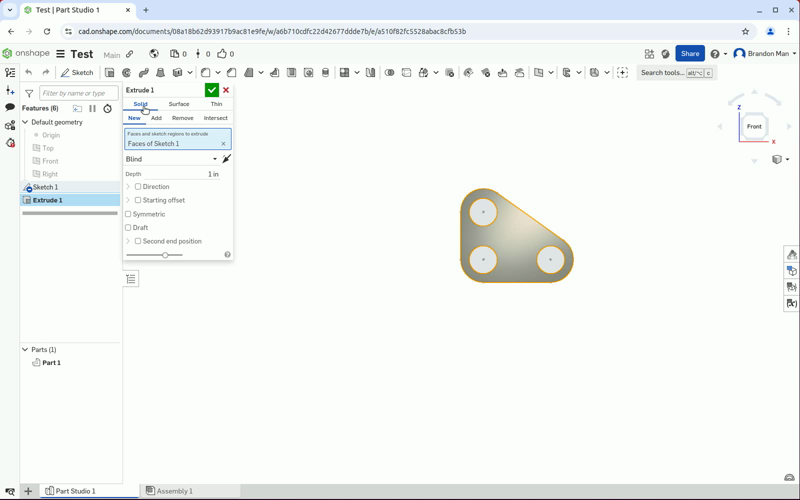
click(143, 106)
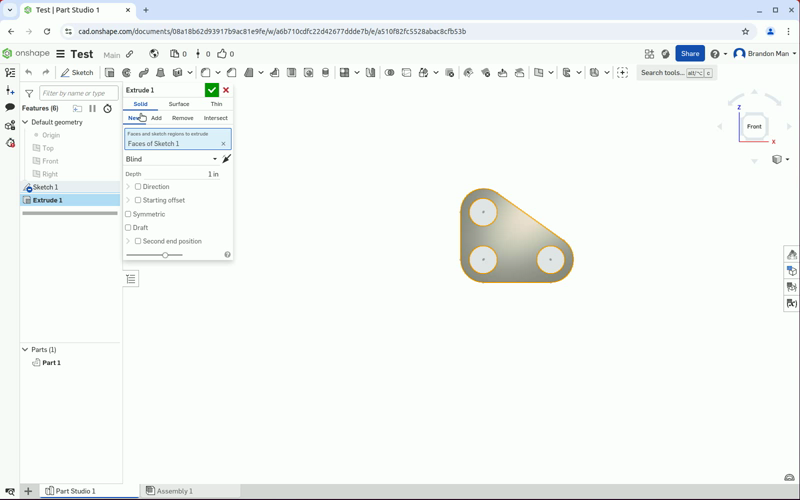
mouse_move(137, 120)
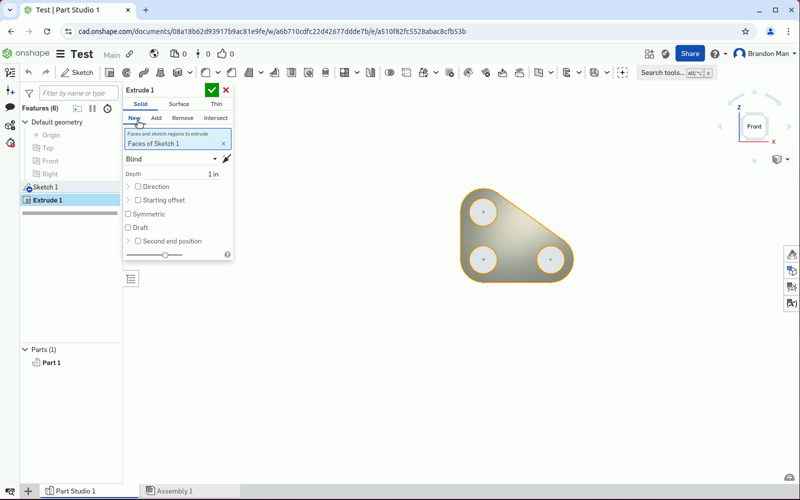
click(137, 120)
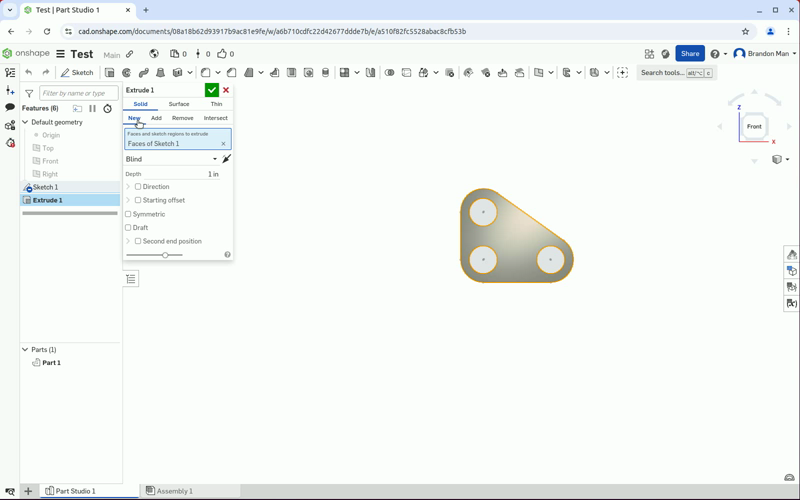
key(tab, 4)
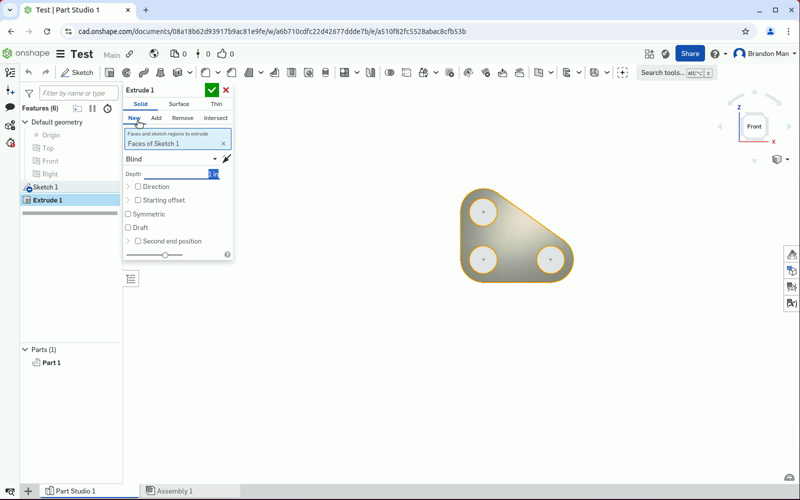
text(6.018)
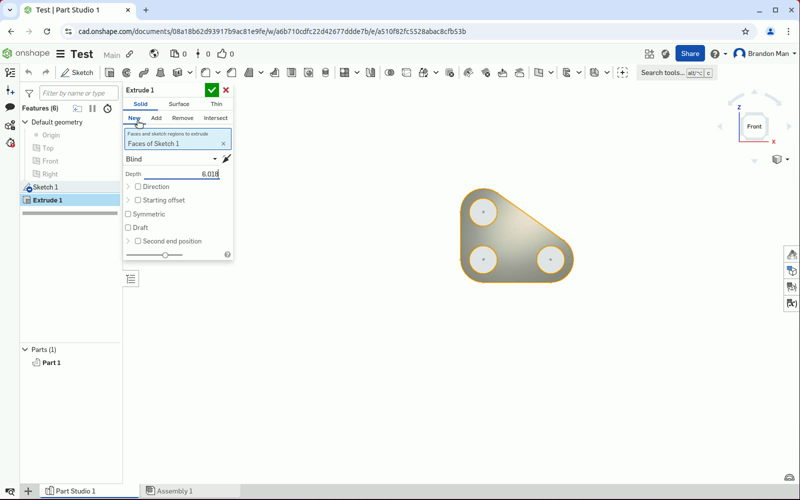
key(enter)
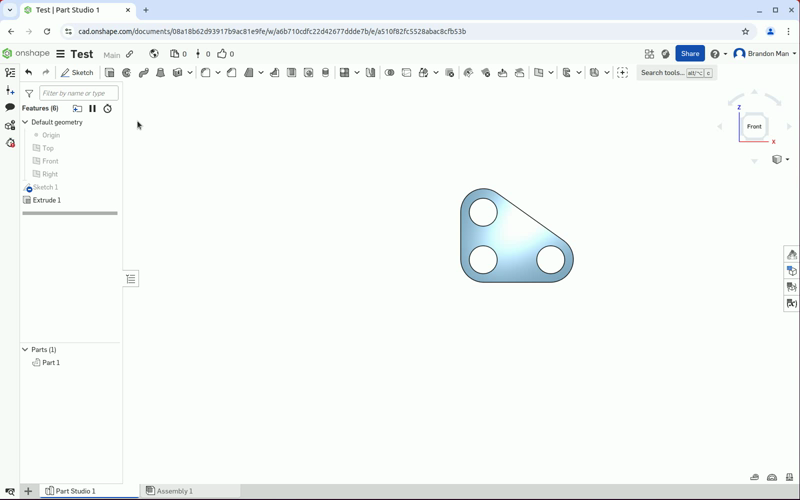
key(shift+h)
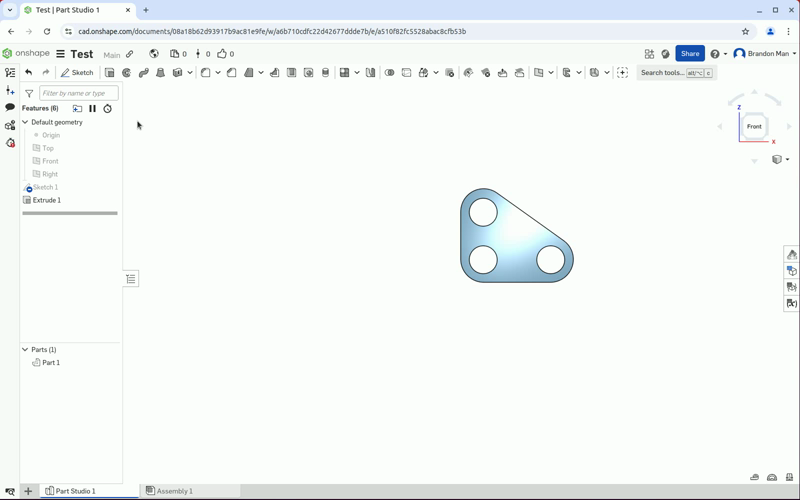
key(shift+h)
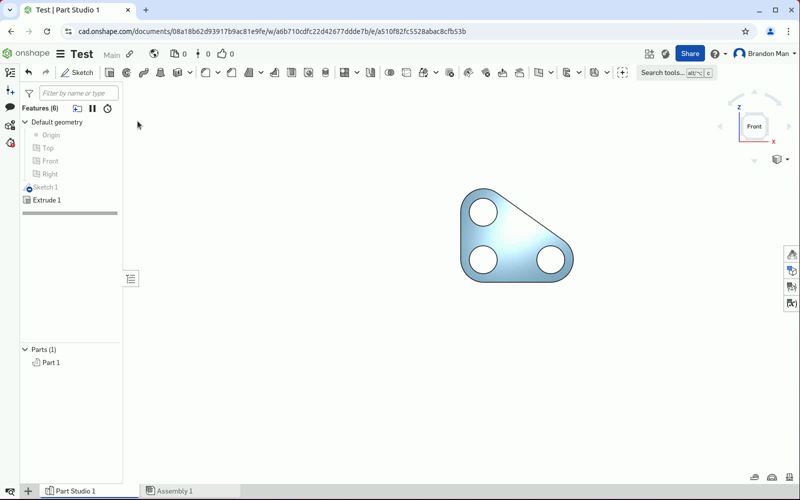
mouse_move(73, 189)
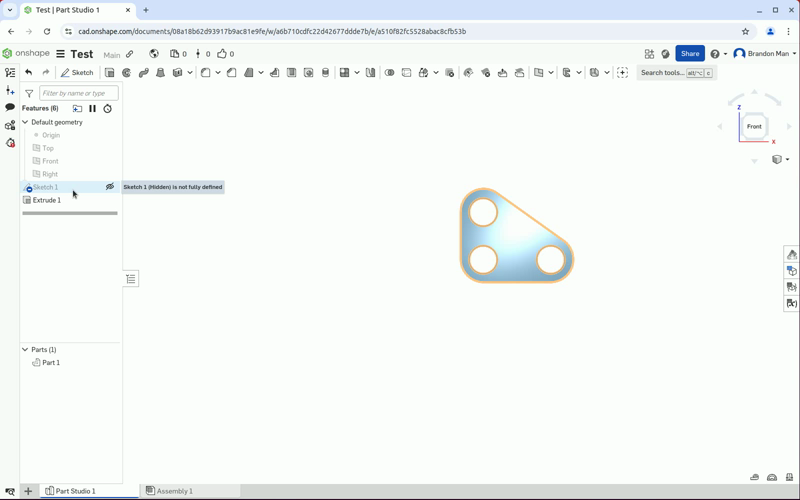
click(73, 189)
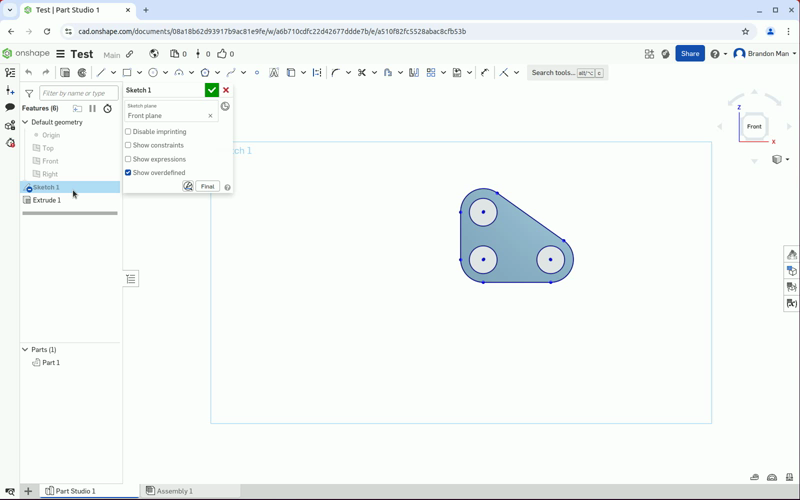
mouse_move(229, 92)
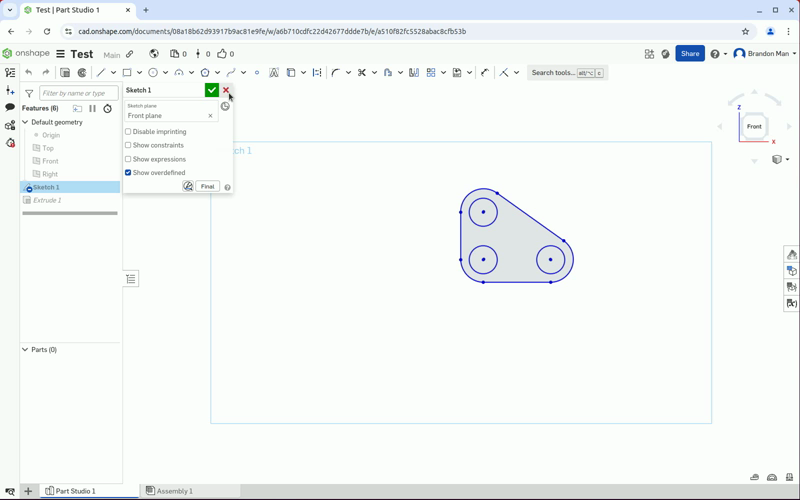
click(229, 92)
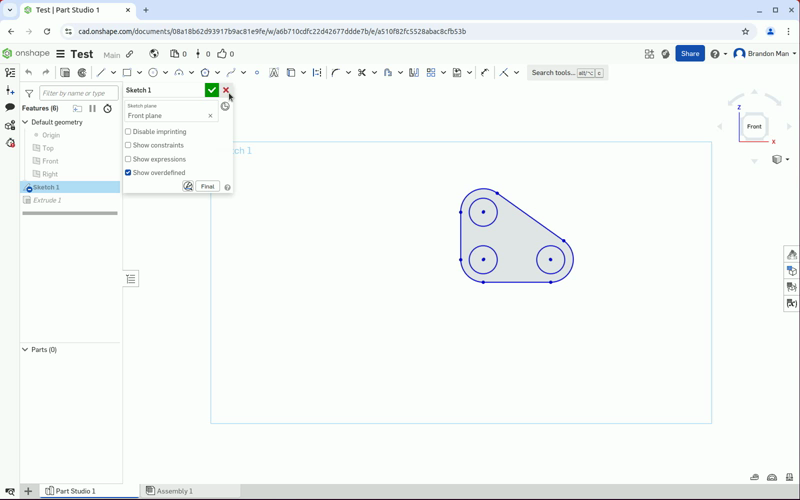
key(shift+s)
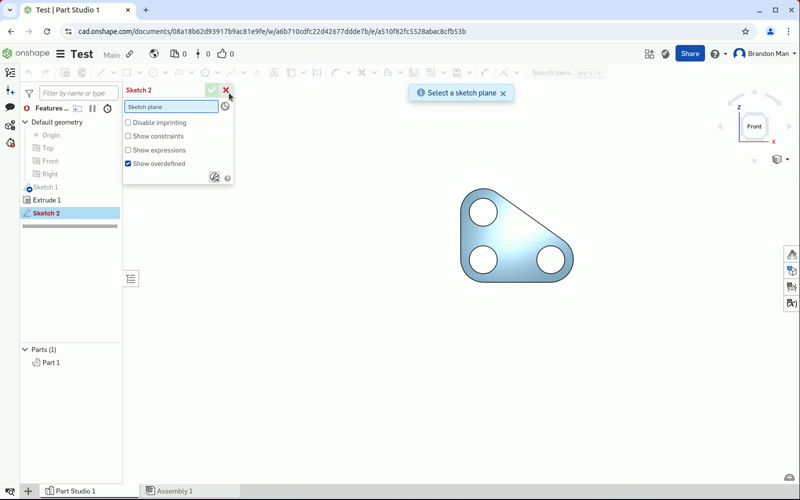
mouse_move(73, 163)
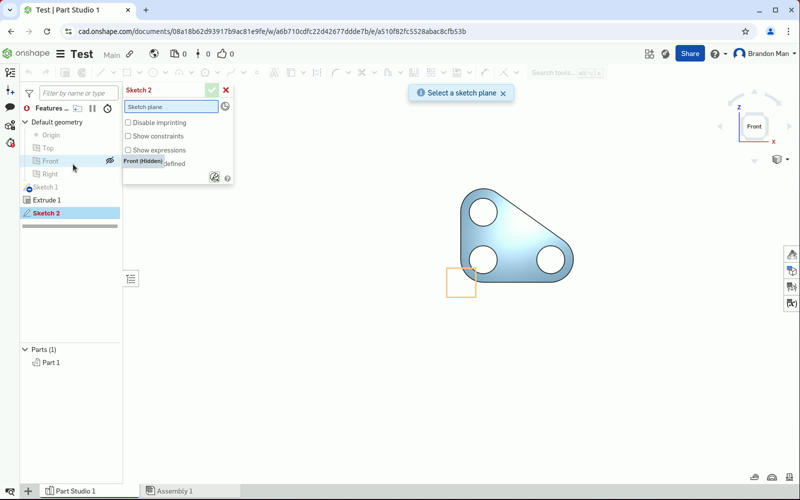
click(73, 163)
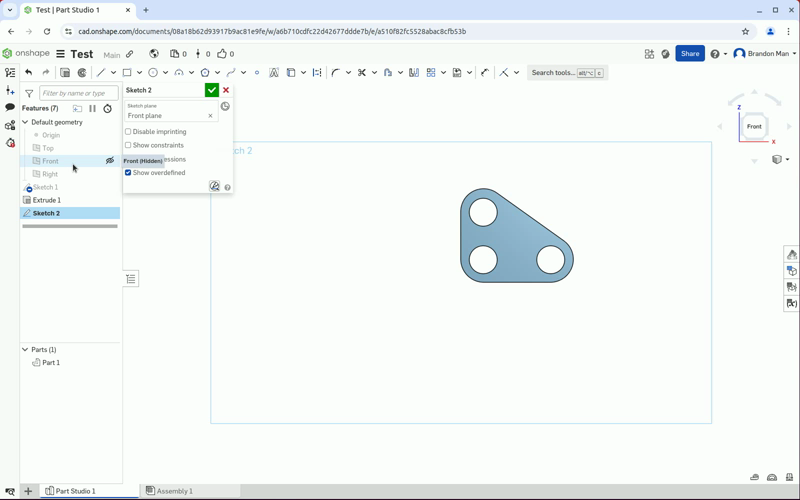
mouse_move(73, 352)
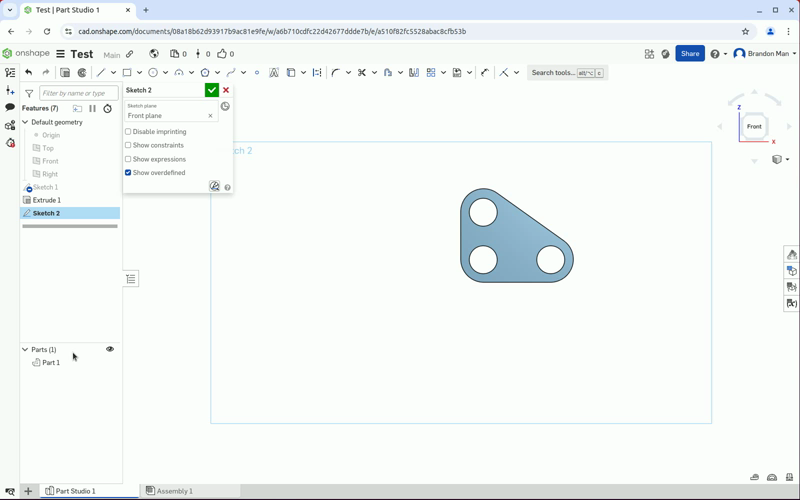
key(y)
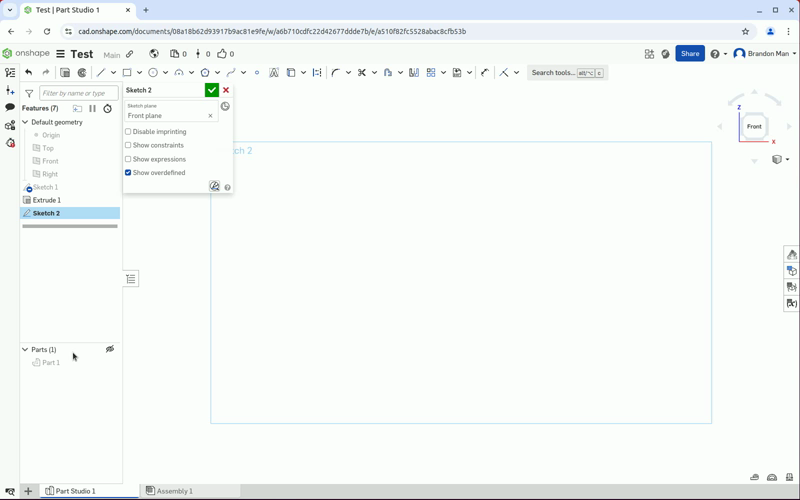
key(c)
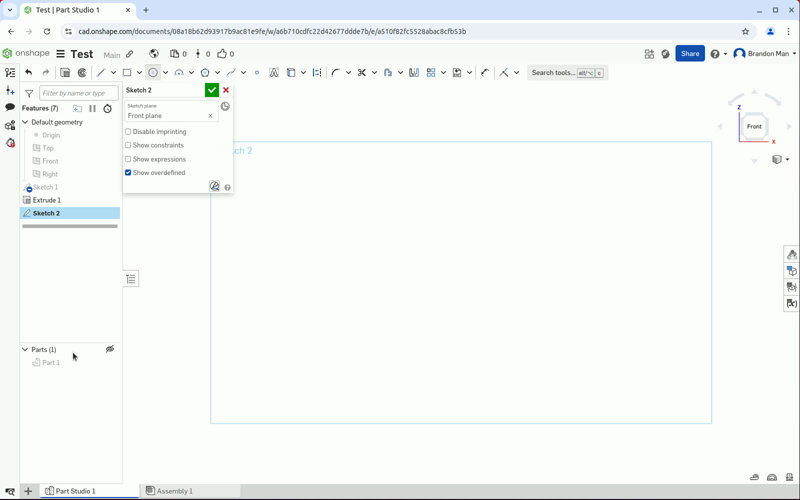
key_down(shift)
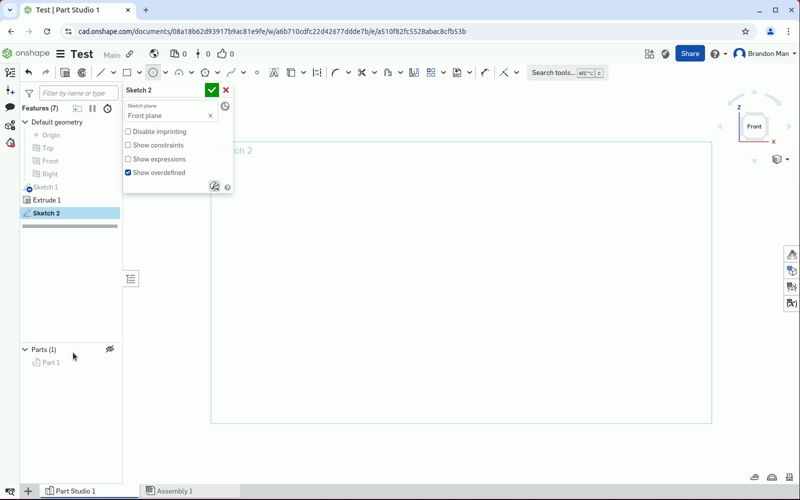
mouse_move(484, 259)
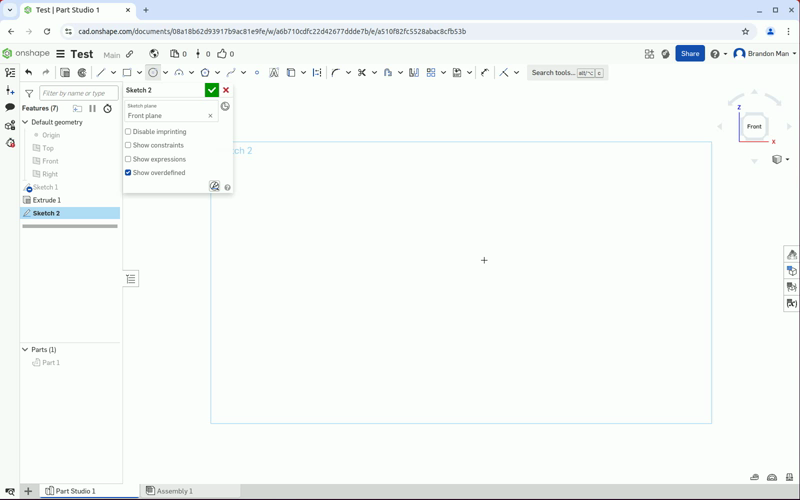
click(484, 259)
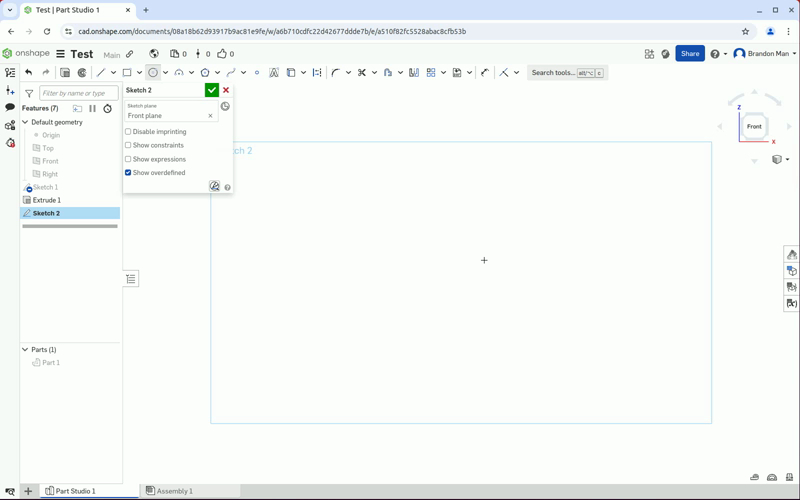
key_up(shift)
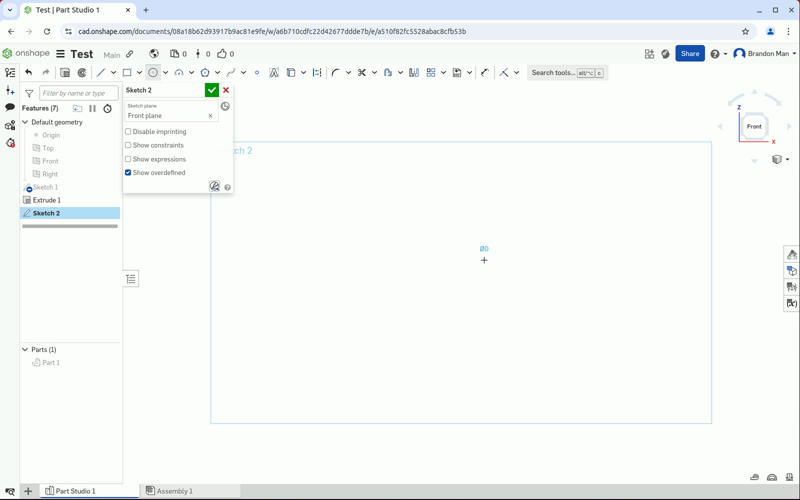
mouse_move(499, 259)
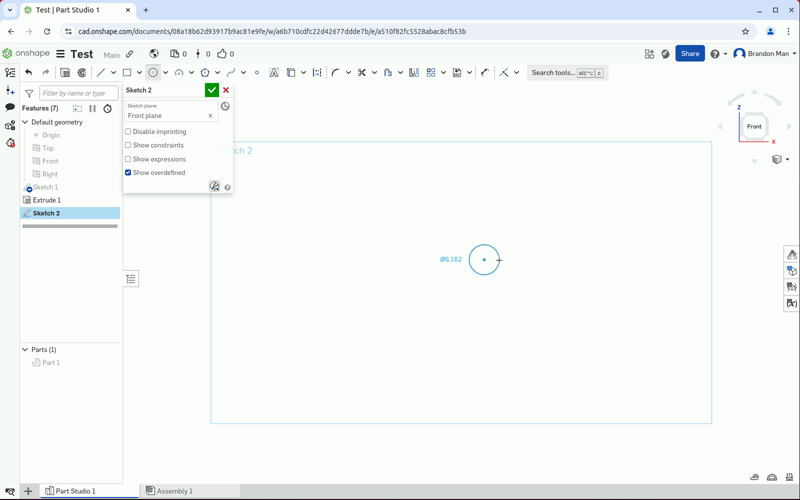
click(499, 259)
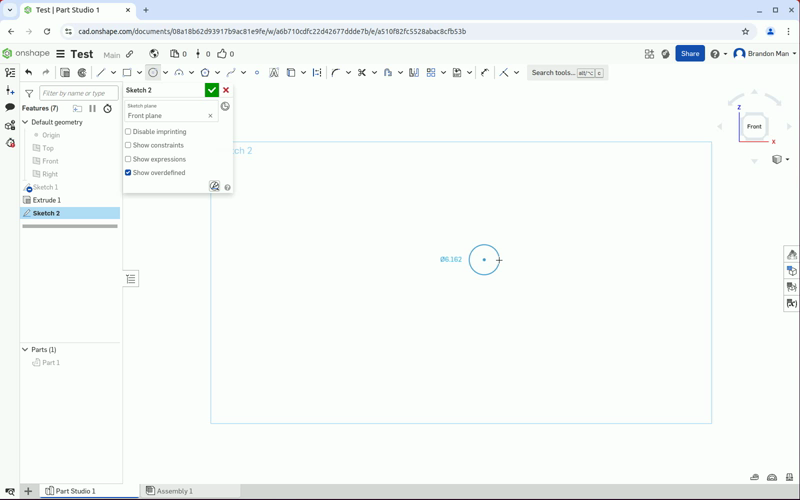
key(esc)
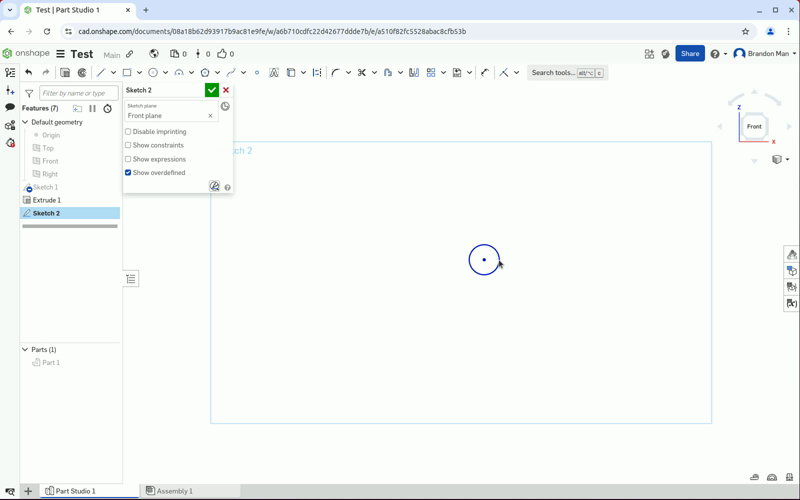
key(c)
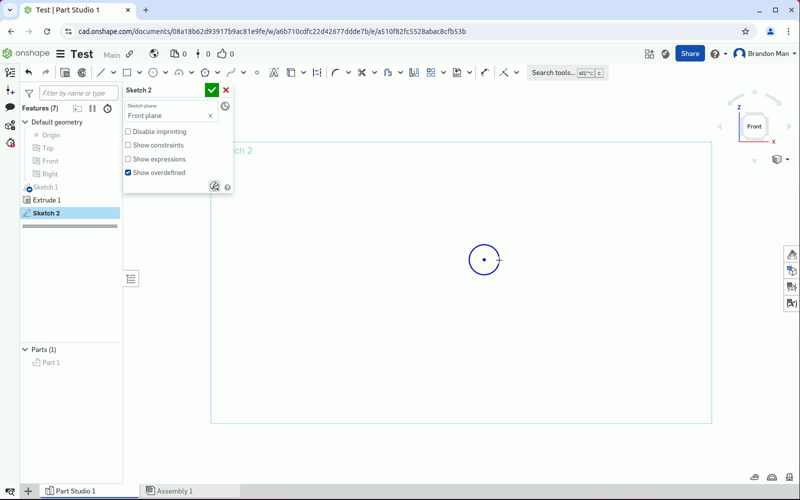
key_down(shift)
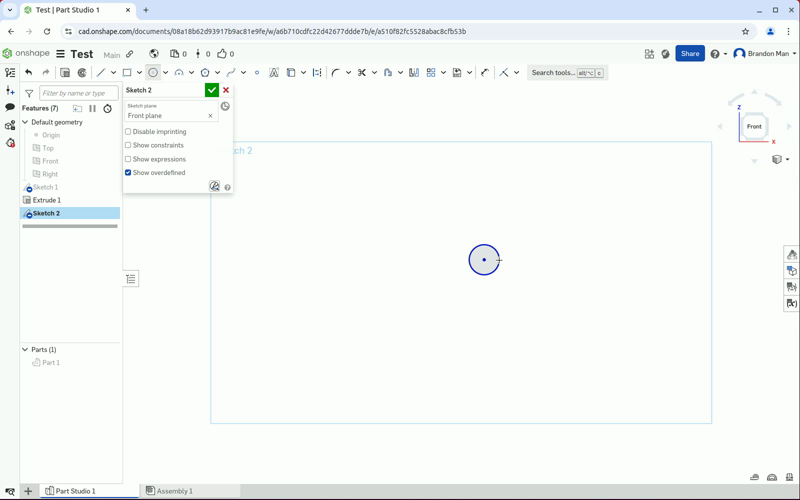
mouse_move(484, 259)
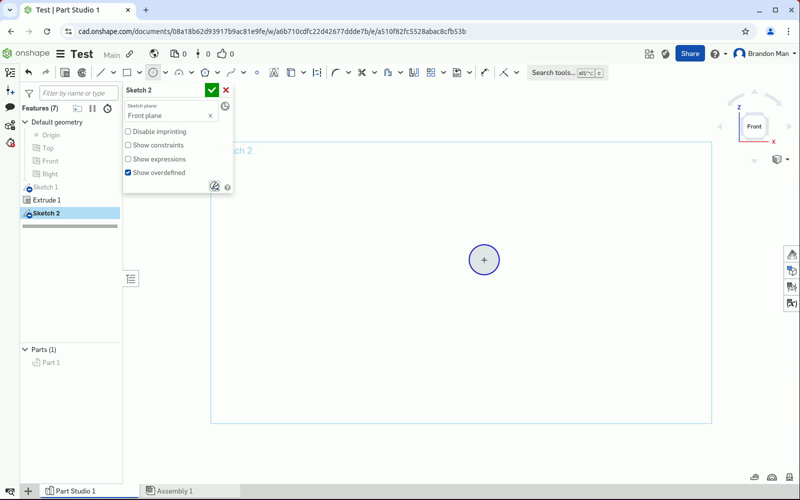
click(484, 259)
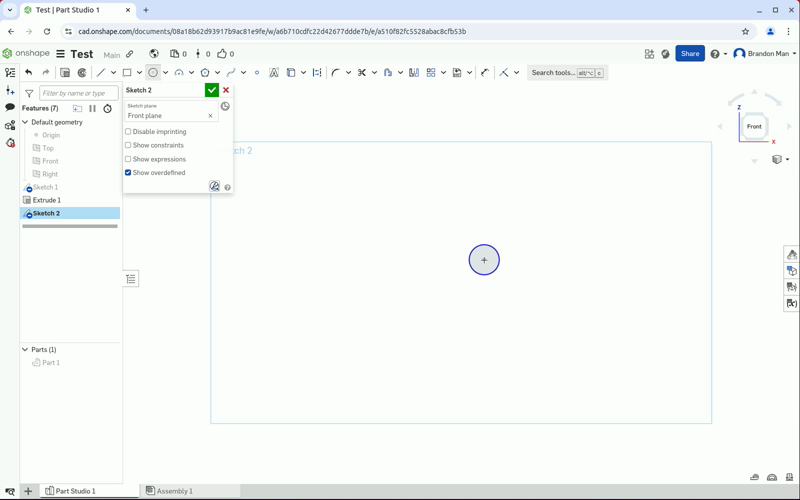
key_up(shift)
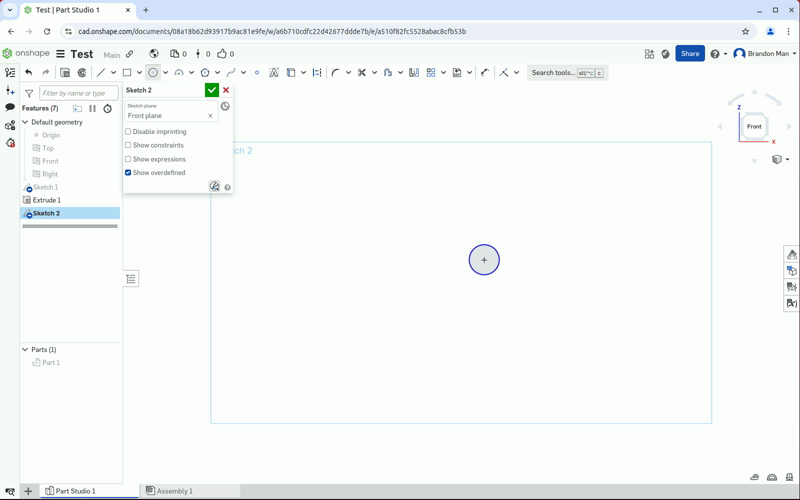
mouse_move(490, 259)
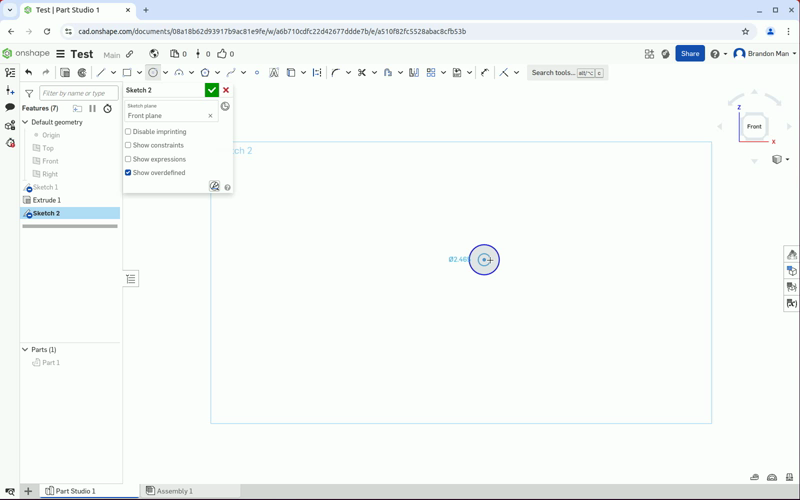
click(490, 259)
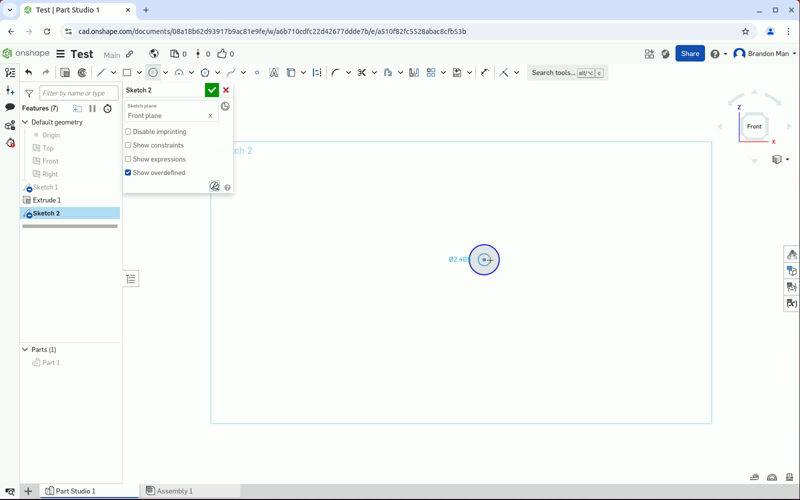
key(esc)
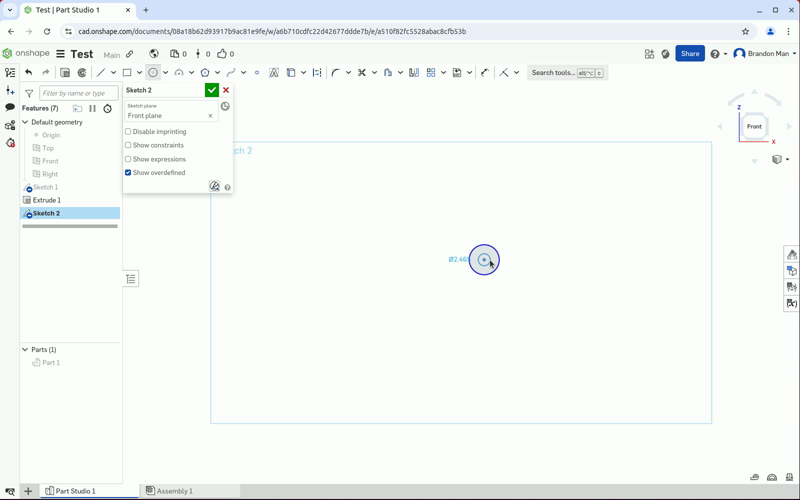
mouse_move(492, 266)
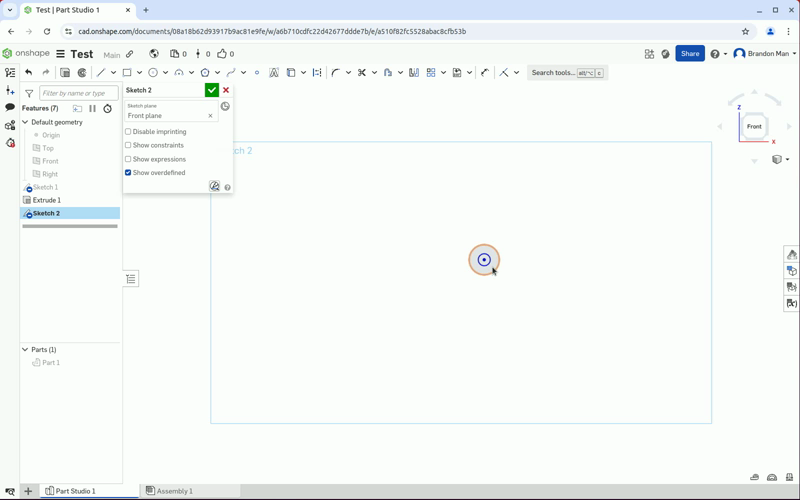
scroll(6)
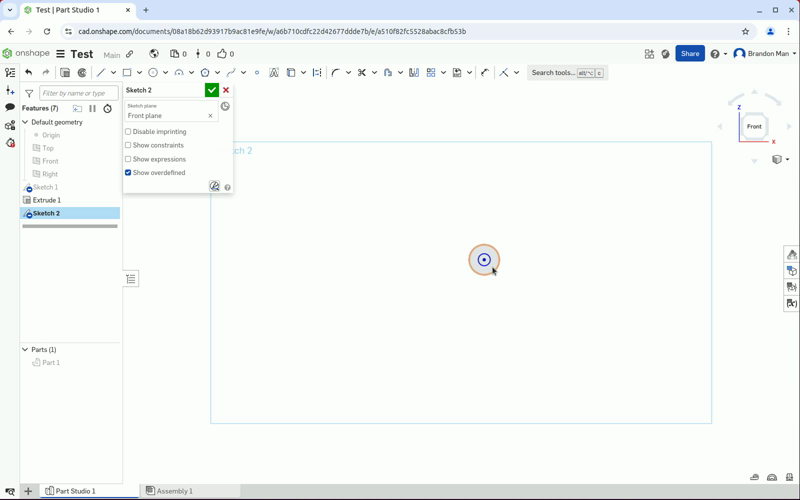
scroll(6)
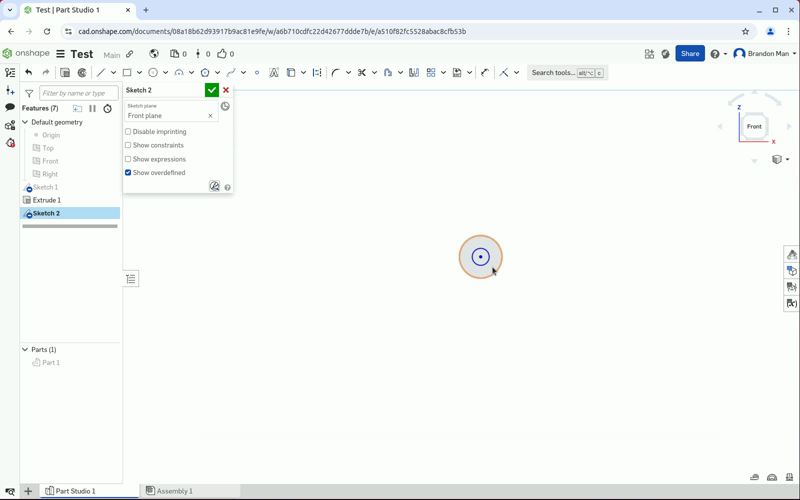
scroll(6)
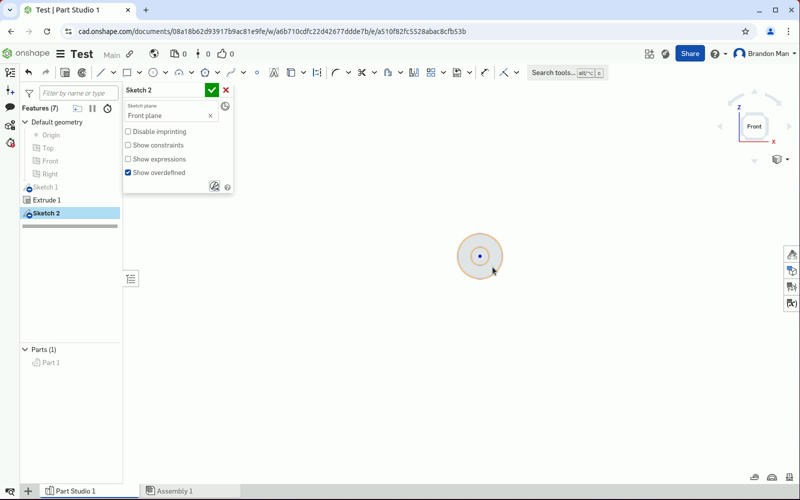
scroll(6)
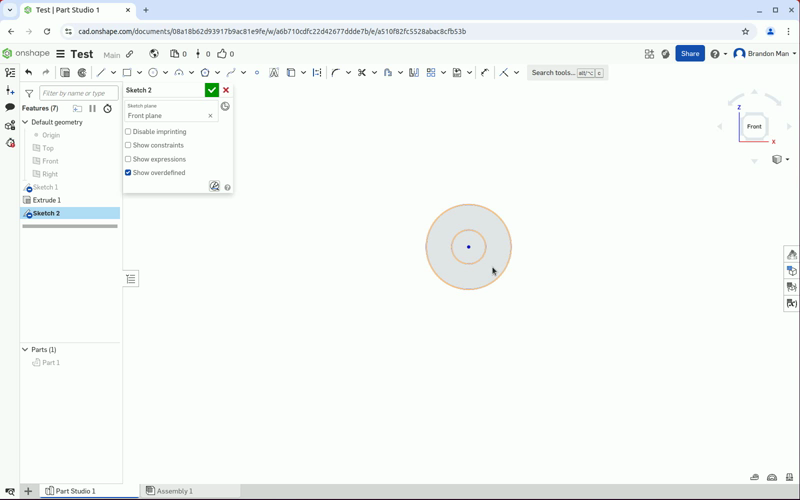
scroll(6)
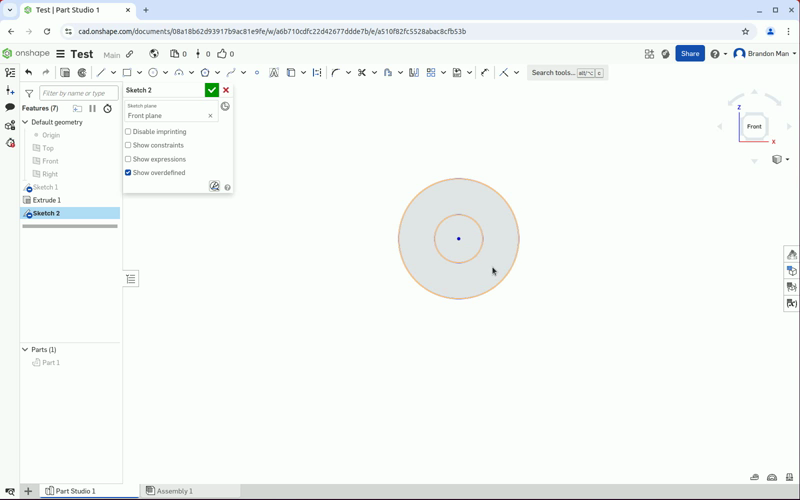
scroll(6)
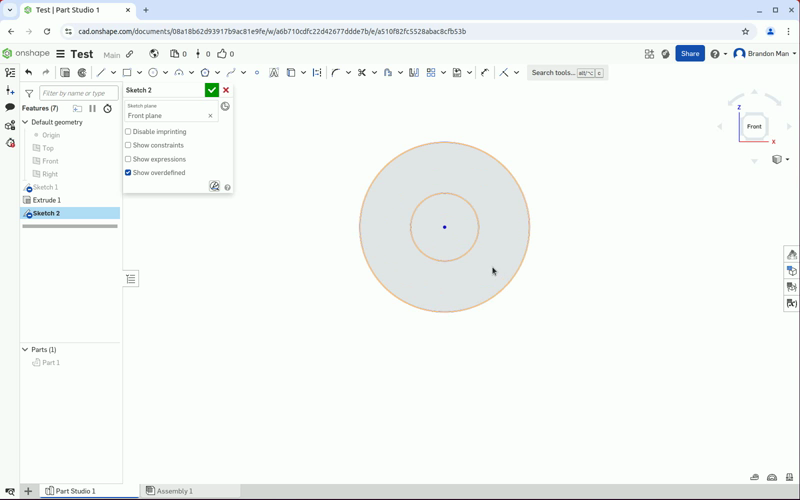
scroll(6)
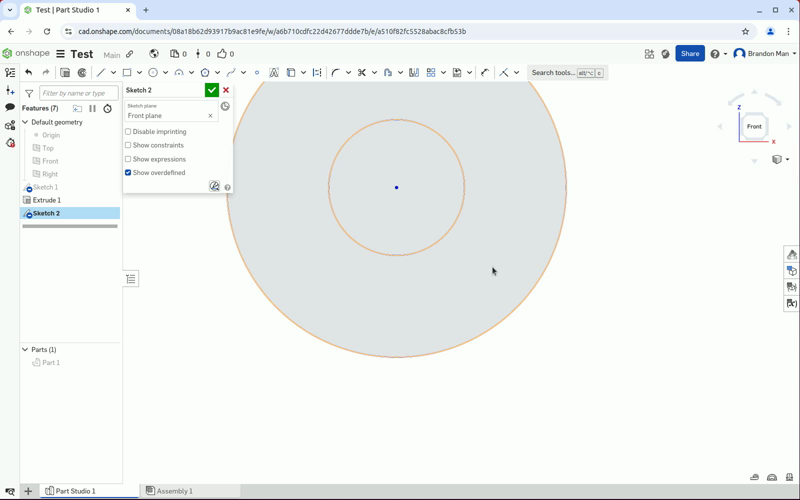
click(492, 266)
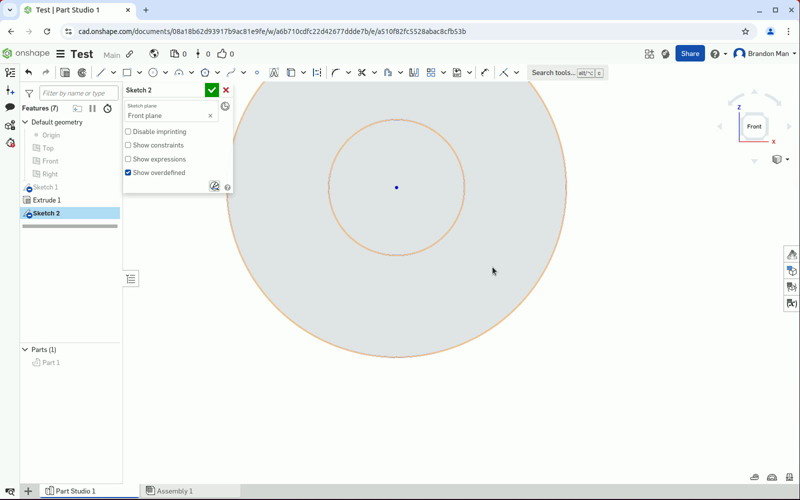
scroll(-6)
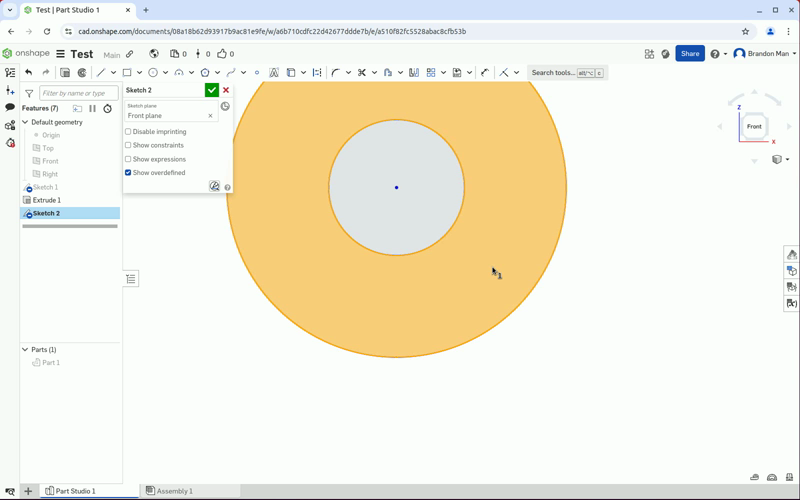
scroll(-6)
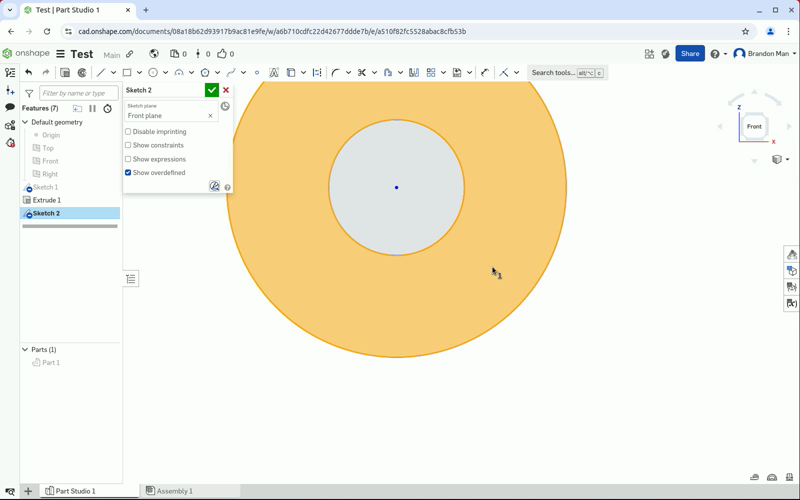
scroll(-6)
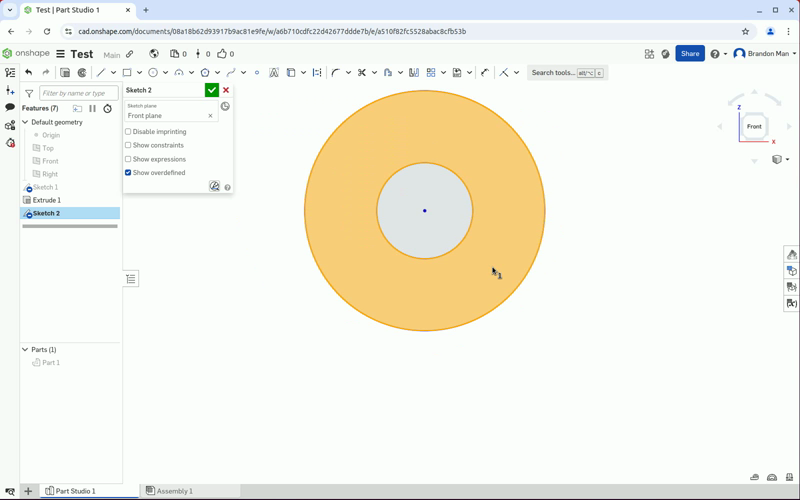
scroll(-6)
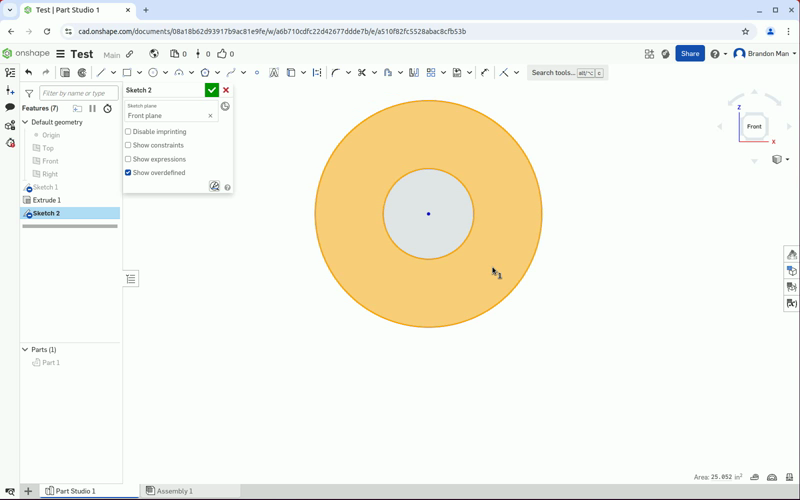
scroll(-6)
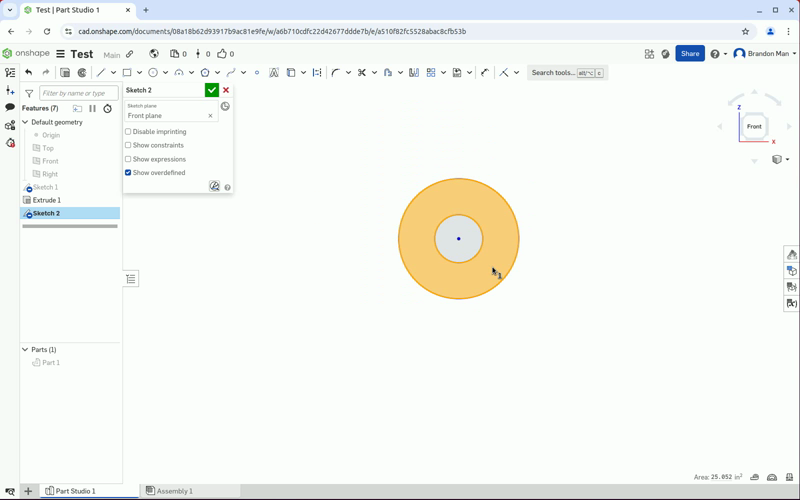
scroll(-6)
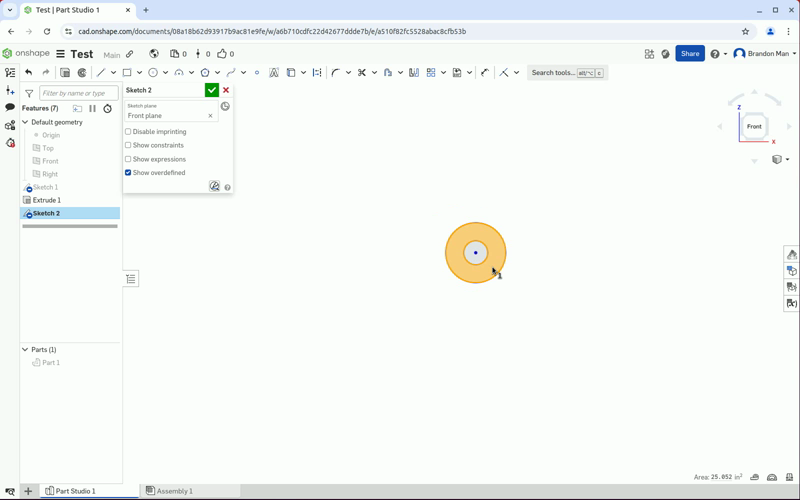
scroll(-6)
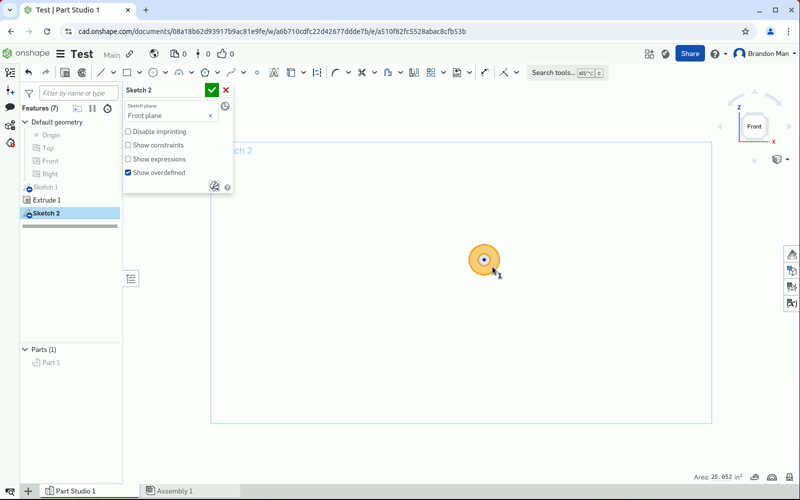
mouse_move(73, 352)
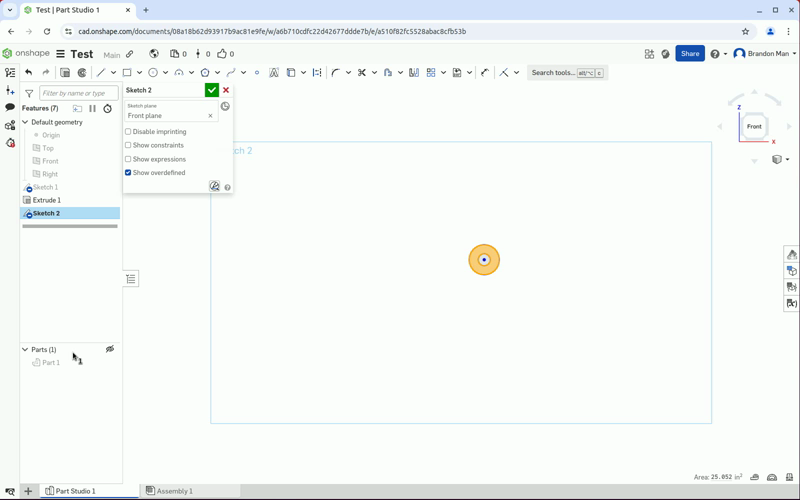
key(shift+y)
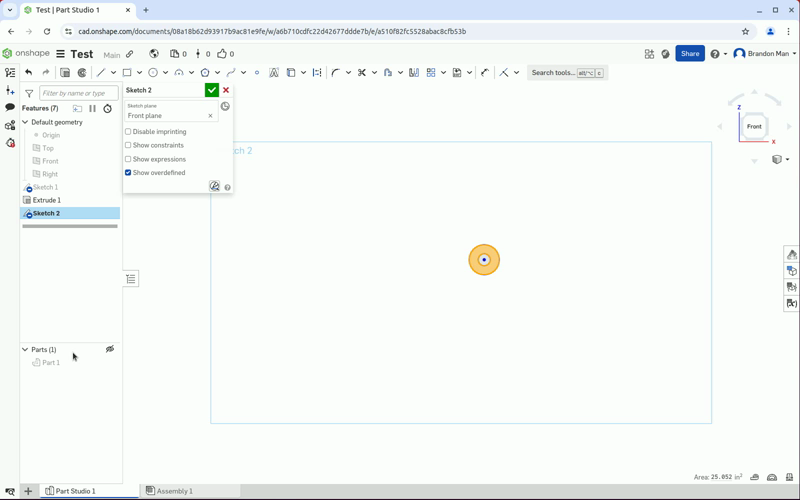
key(shift+e)
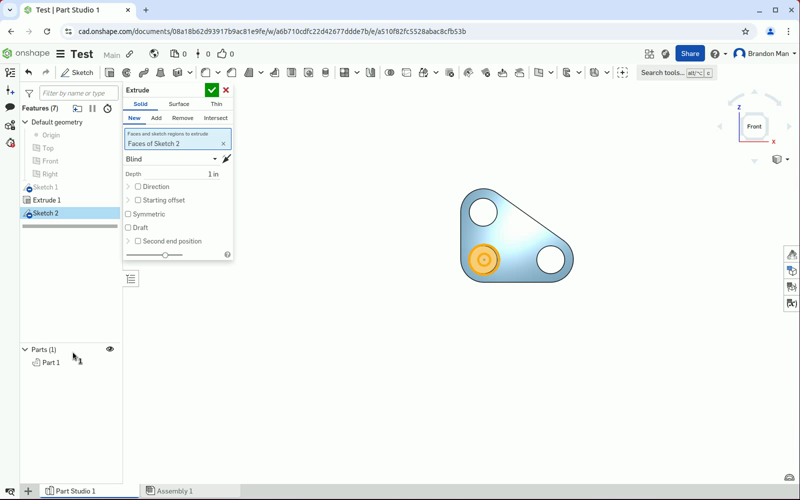
mouse_move(143, 106)
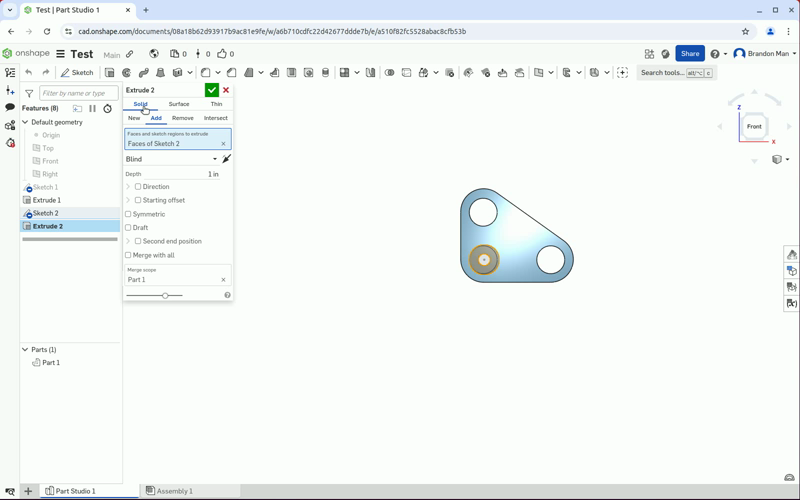
click(143, 106)
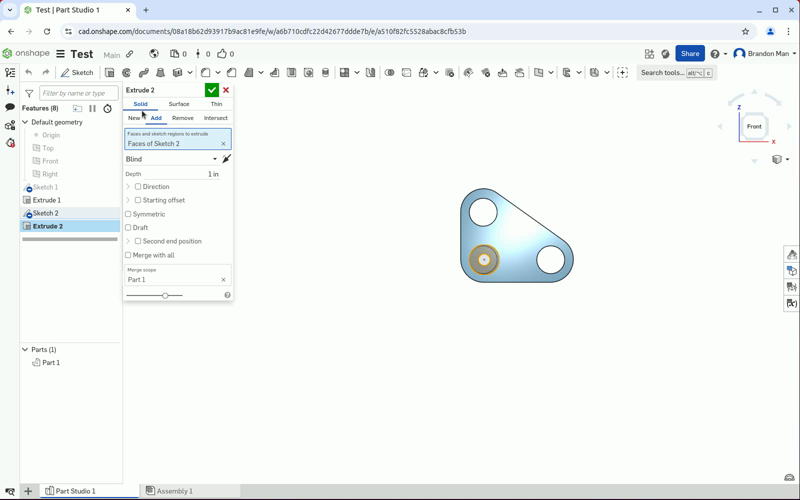
mouse_move(137, 120)
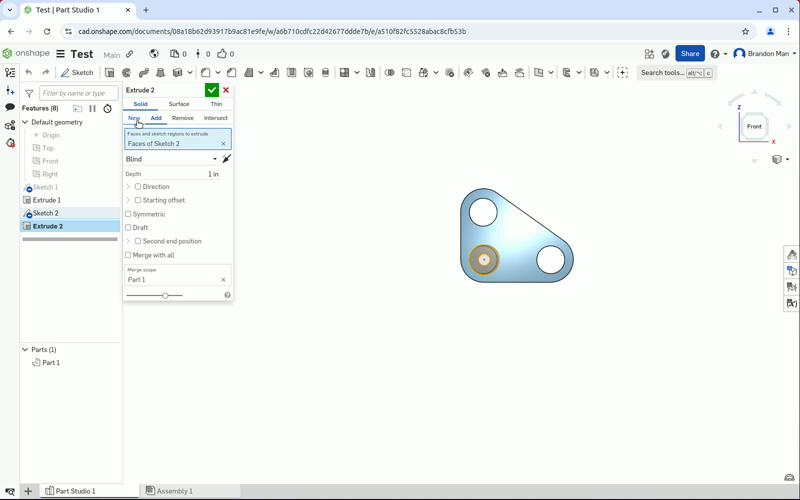
click(137, 120)
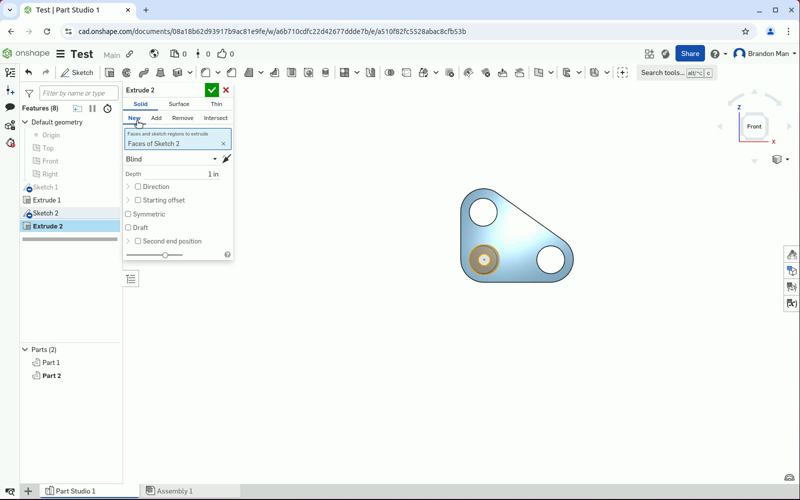
key(tab, 4)
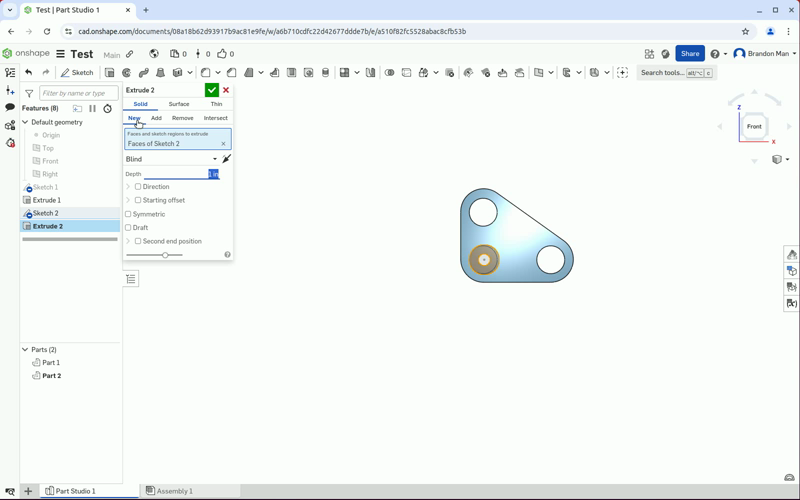
text(2.889)
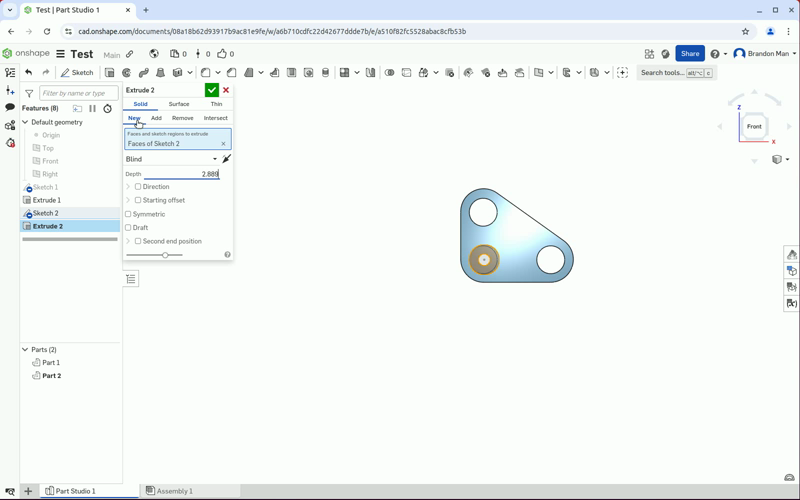
key(enter)
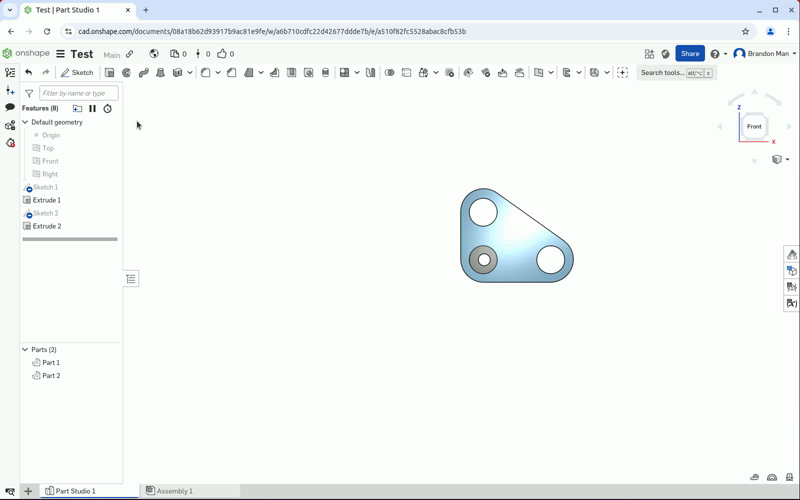
key(shift+h)
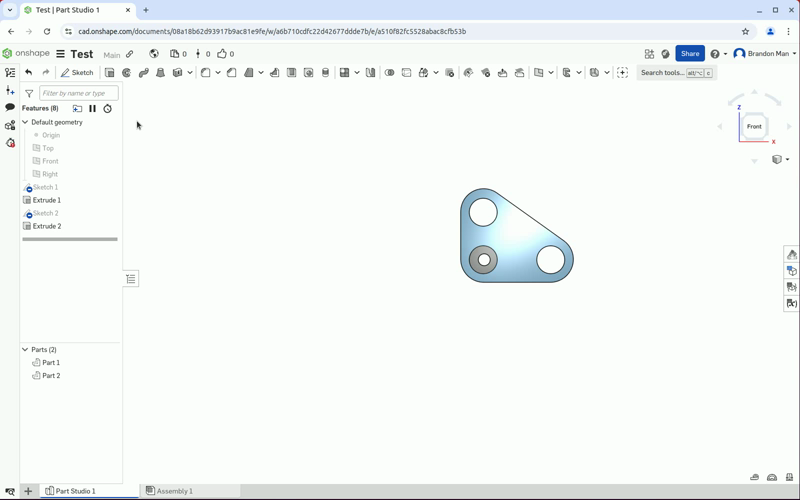
key(shift+h)
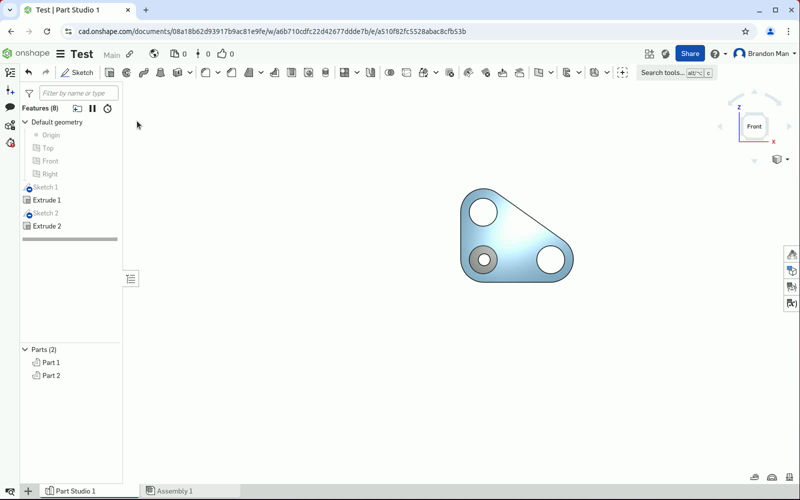
mouse_move(73, 189)
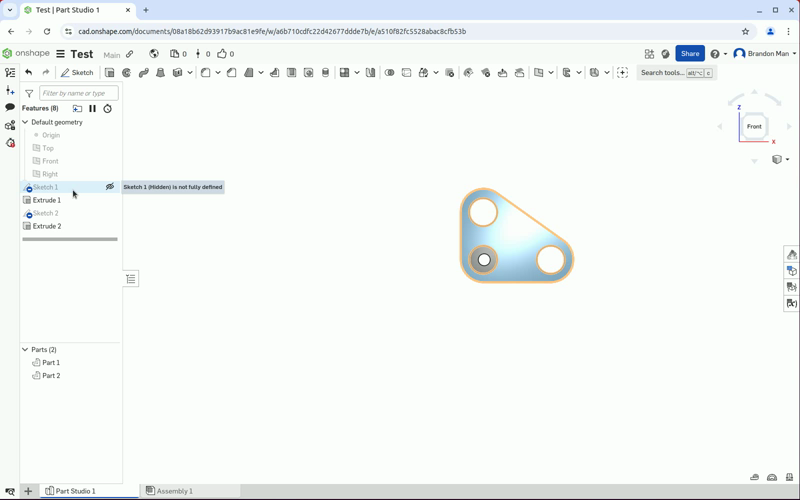
click(73, 189)
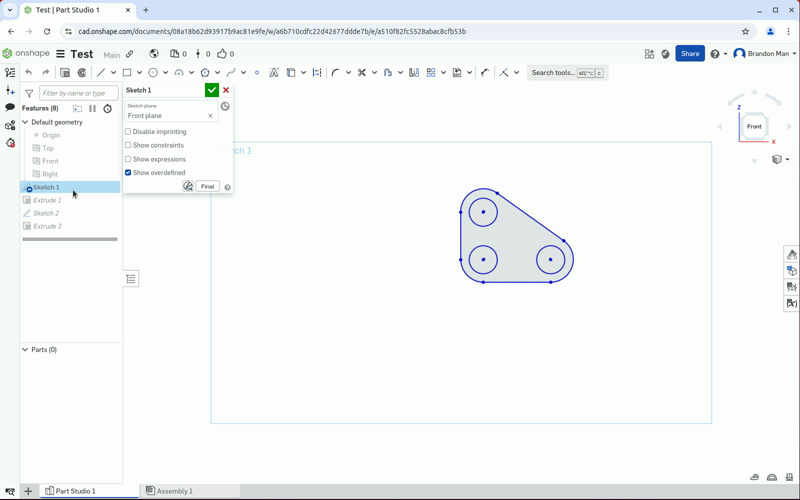
mouse_move(229, 92)
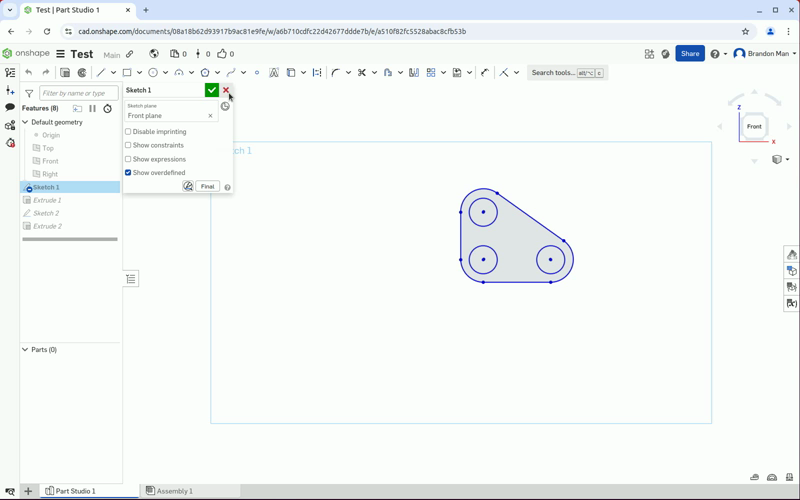
click(229, 92)
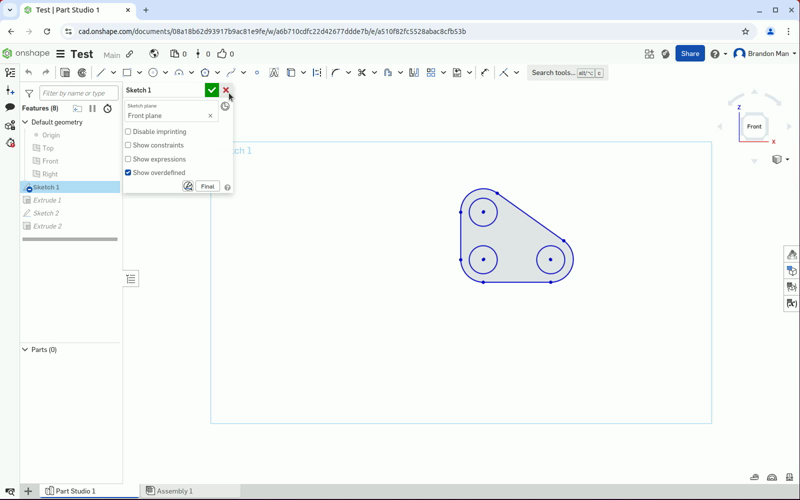
key(shift+s)
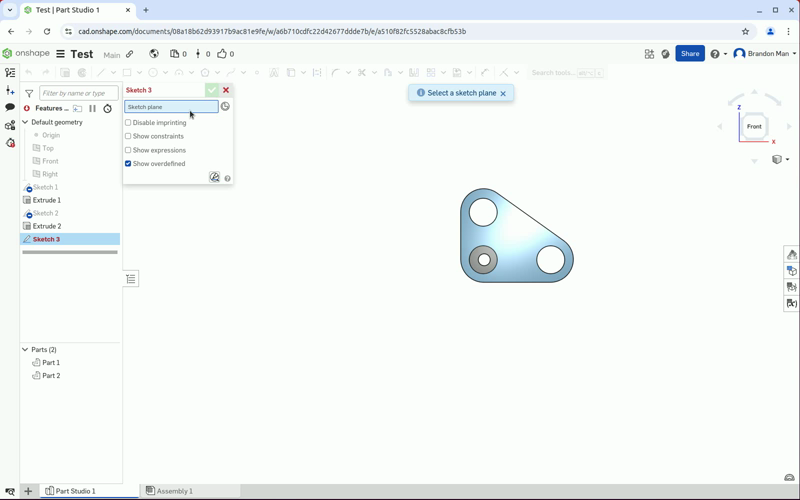
mouse_move(73, 163)
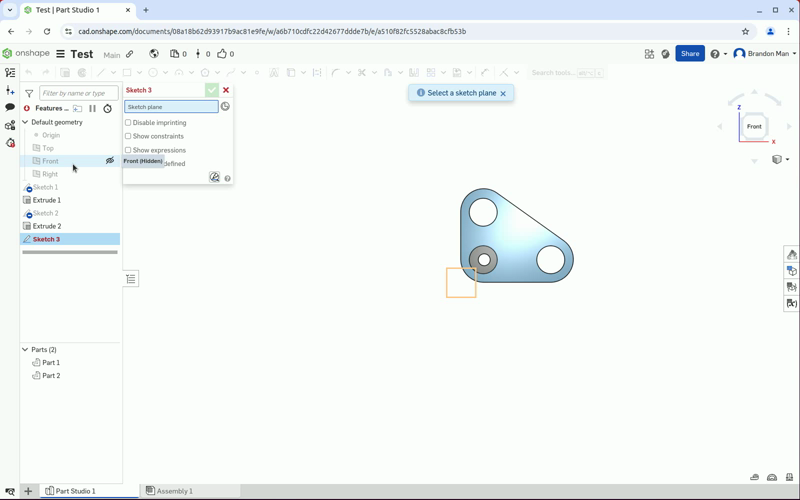
click(73, 163)
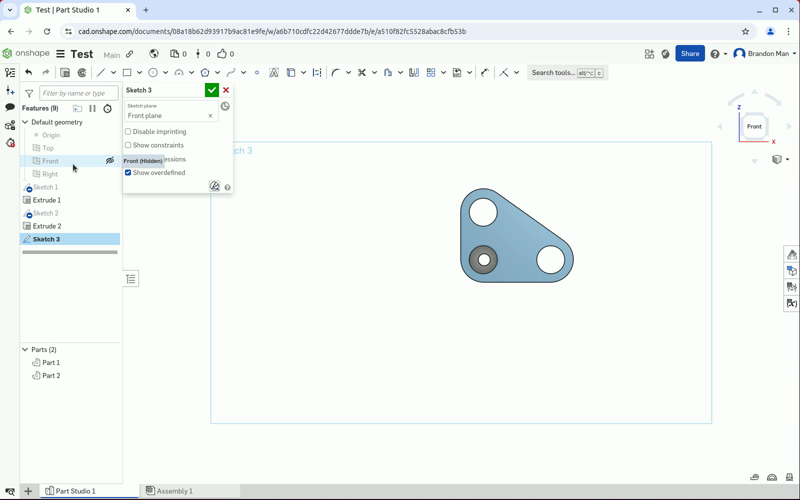
mouse_move(73, 352)
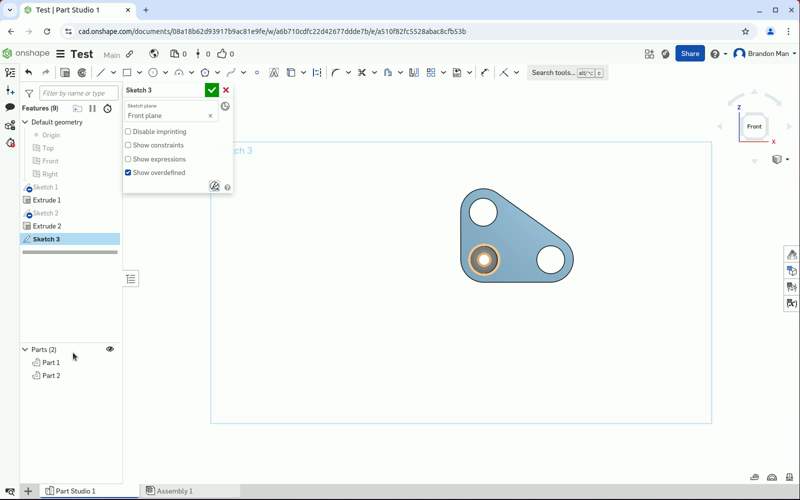
key(y)
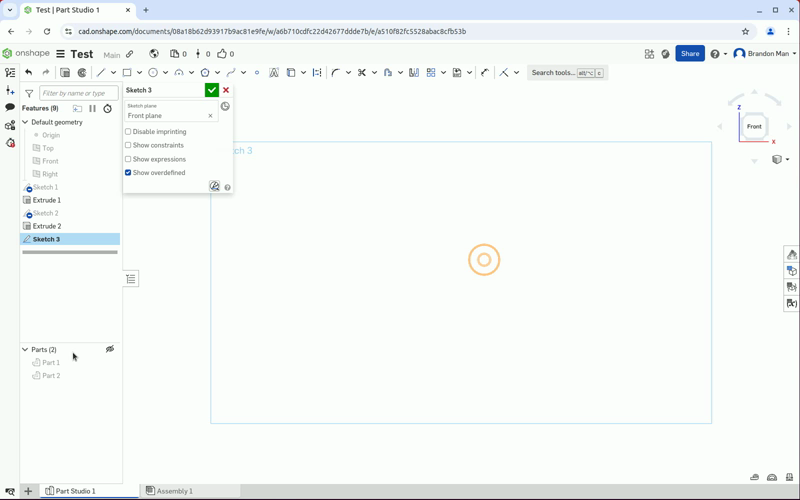
key(c)
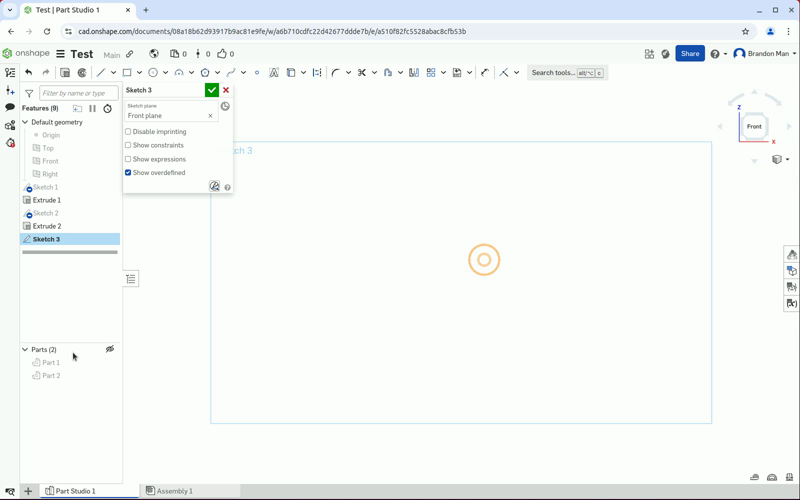
key_down(shift)
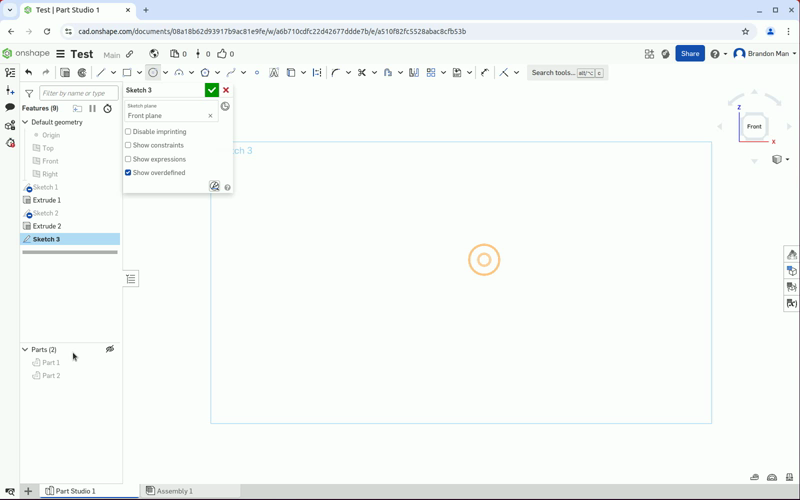
mouse_move(484, 212)
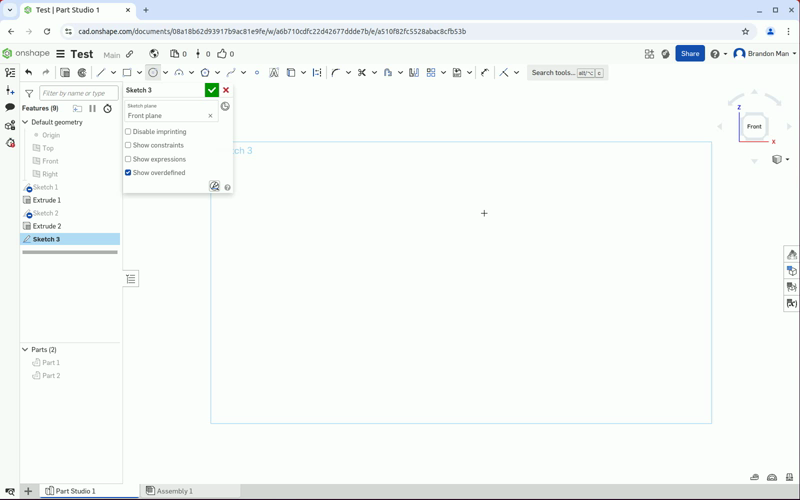
click(484, 212)
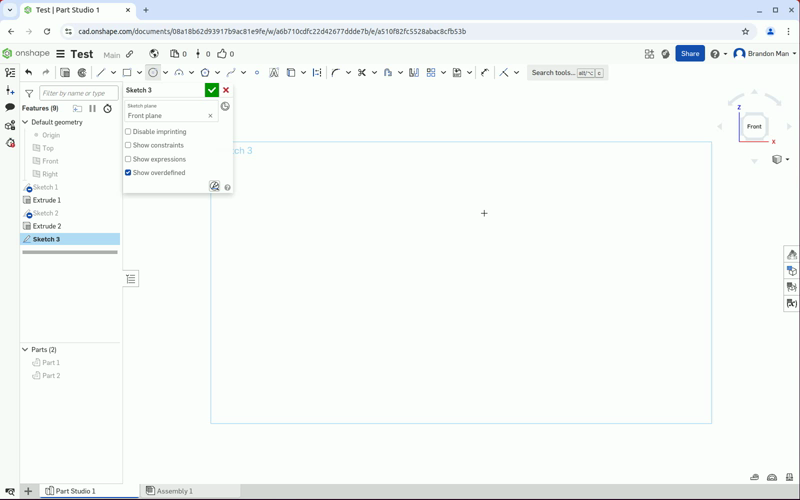
key_up(shift)
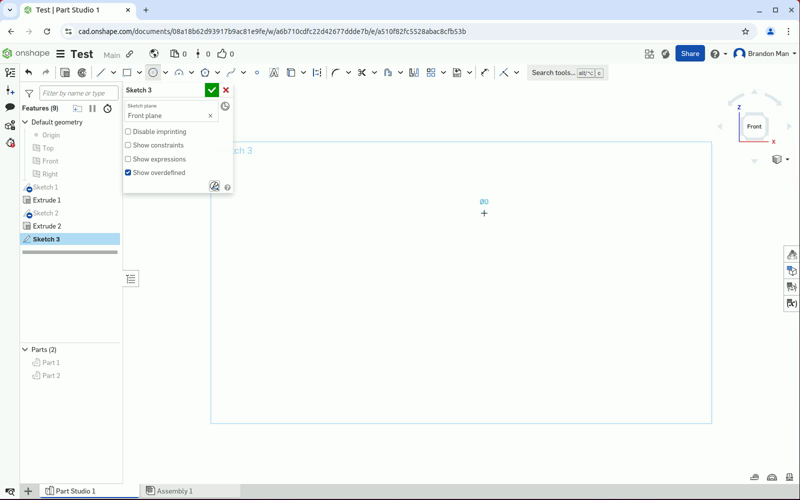
mouse_move(499, 212)
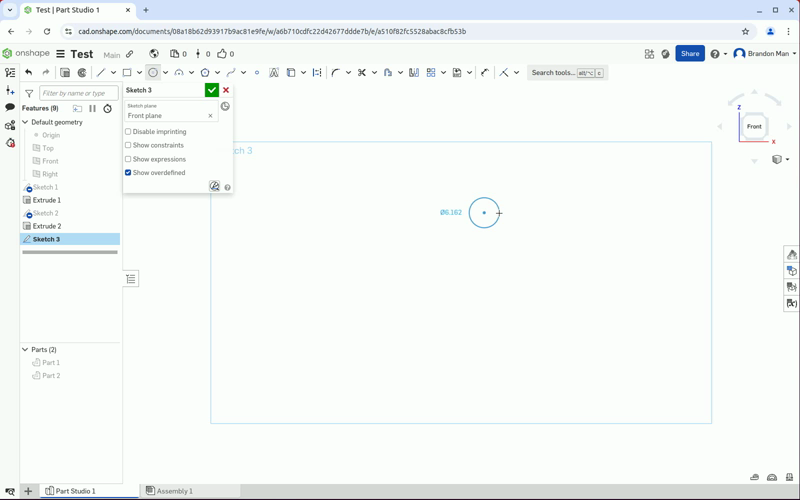
click(499, 212)
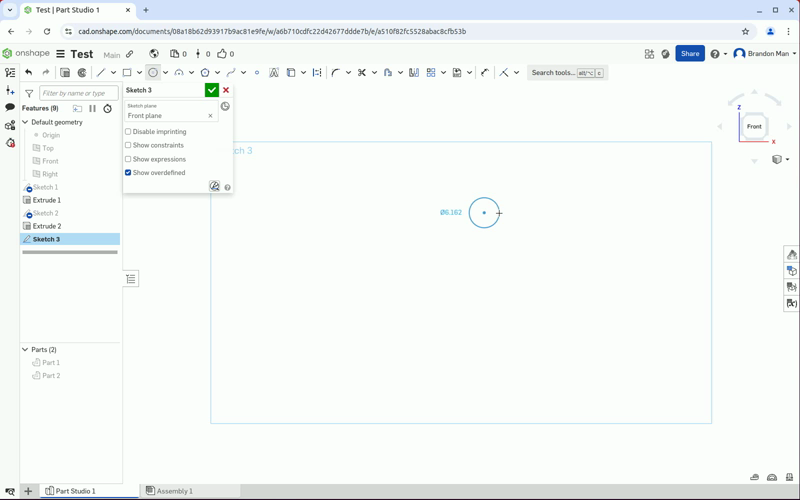
key(esc)
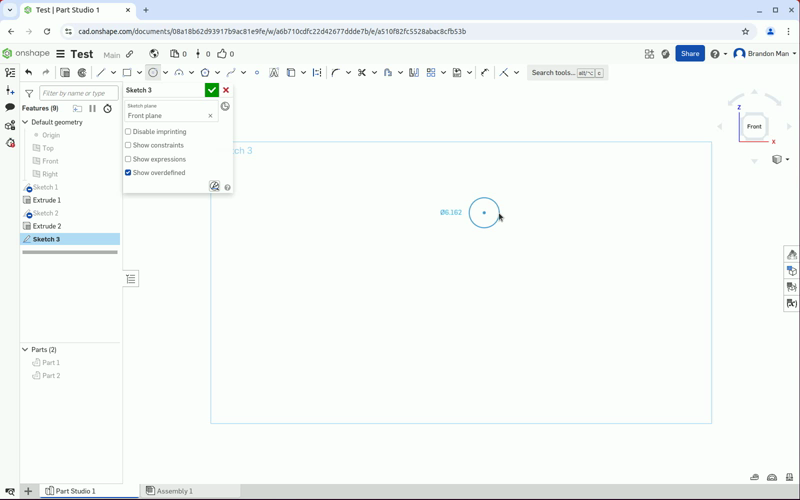
key(c)
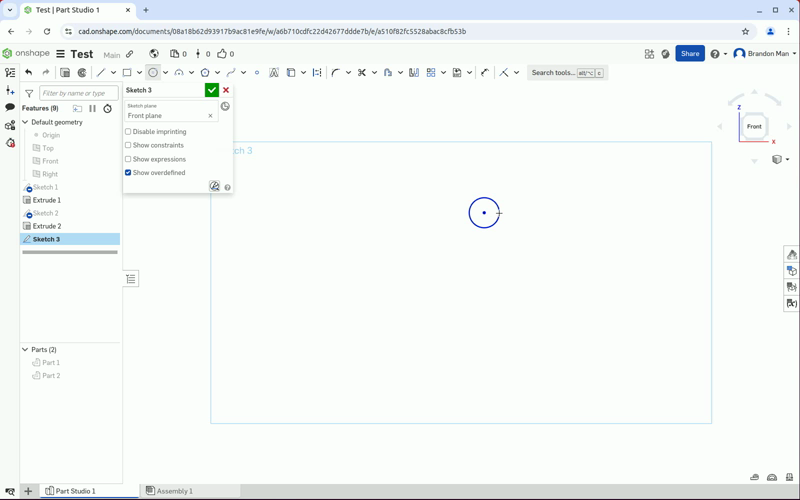
key_down(shift)
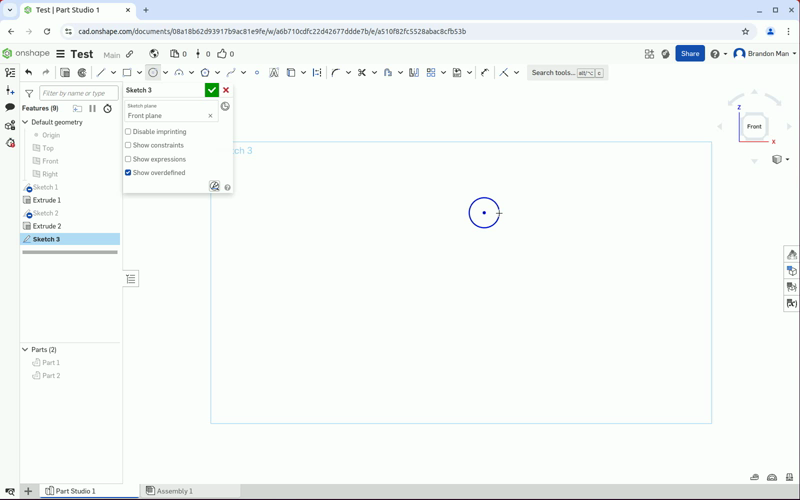
mouse_move(484, 212)
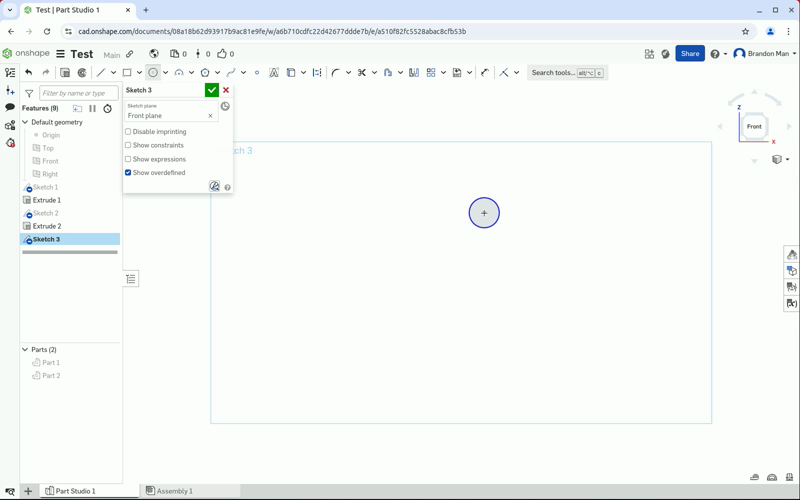
click(484, 212)
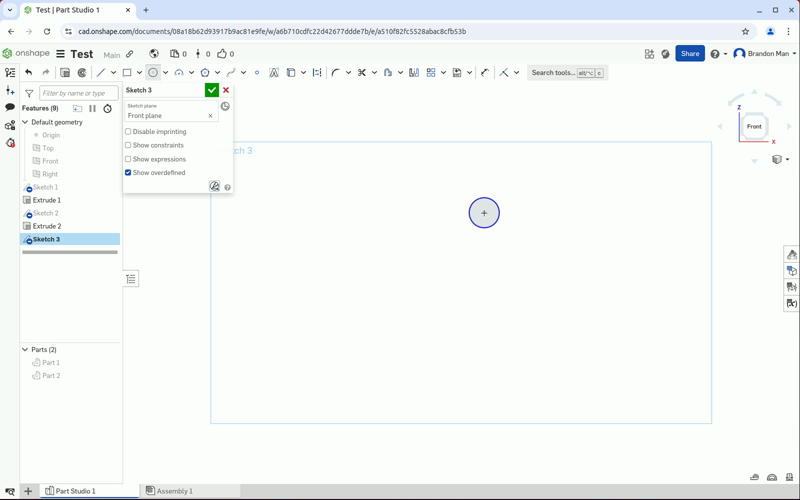
key_up(shift)
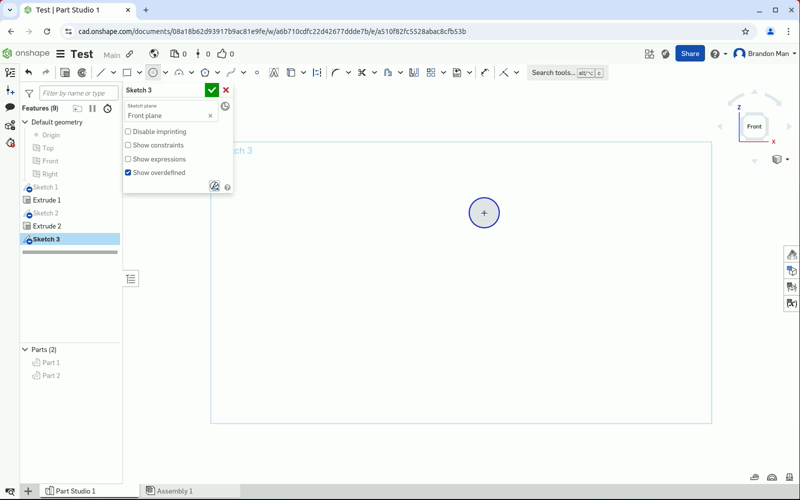
mouse_move(490, 212)
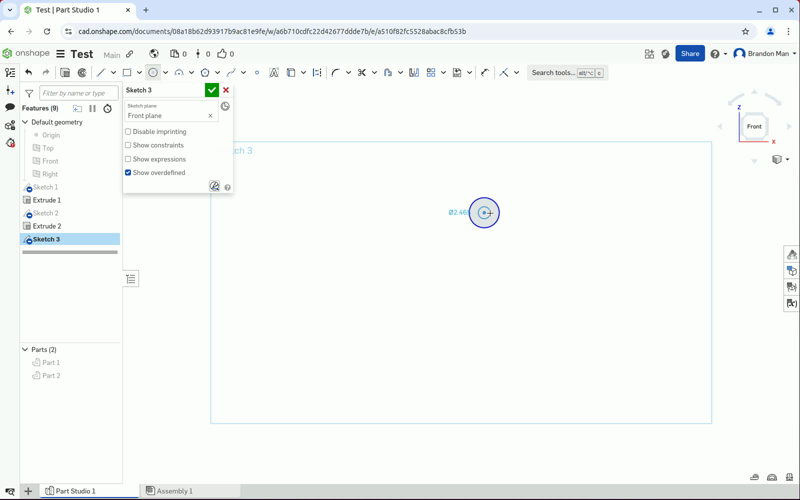
click(490, 212)
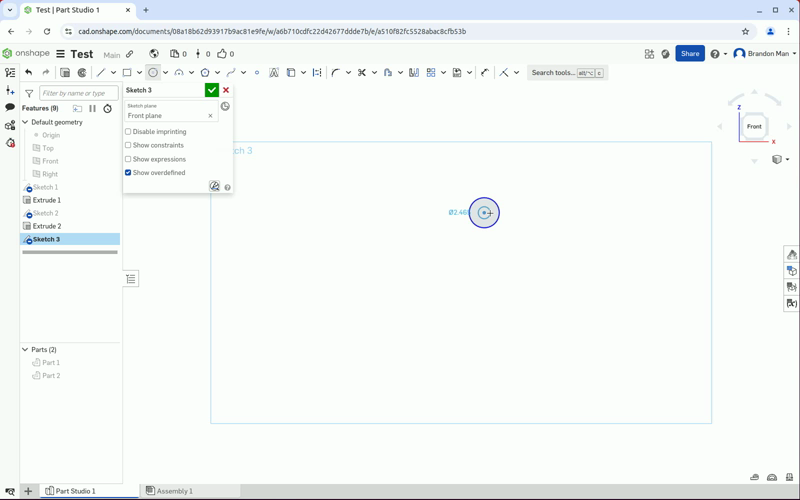
key(esc)
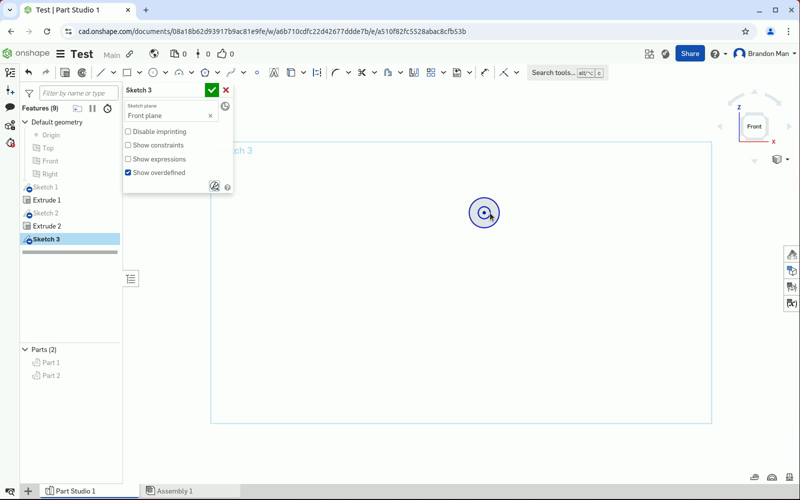
mouse_move(491, 225)
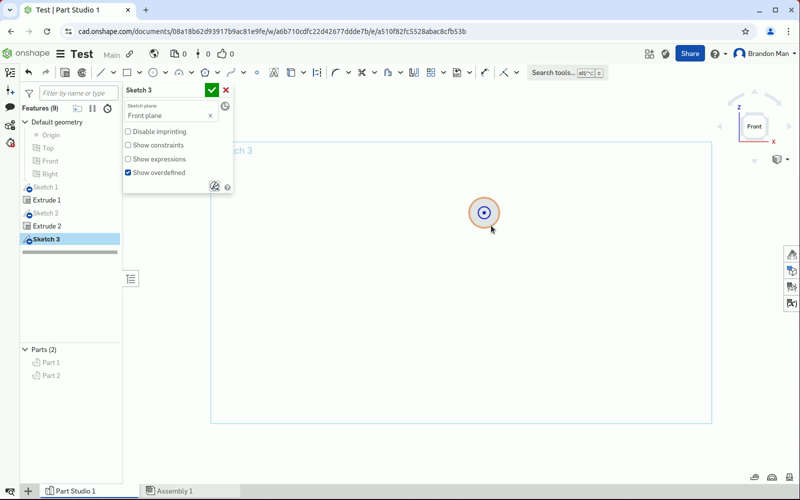
scroll(6)
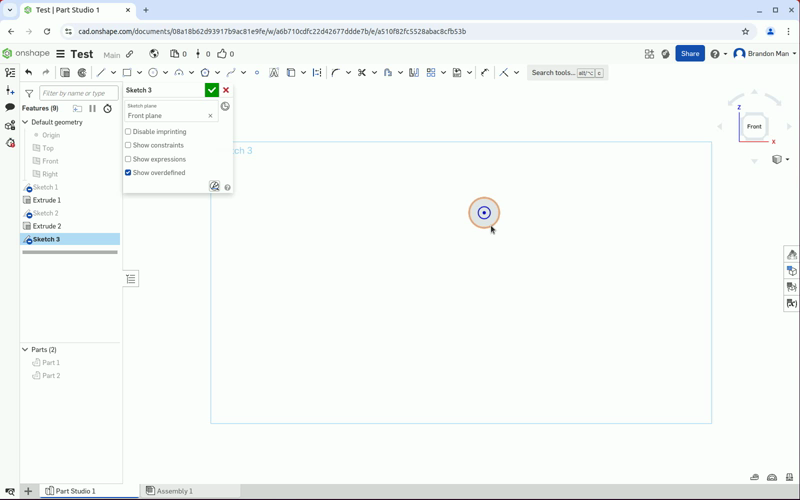
scroll(6)
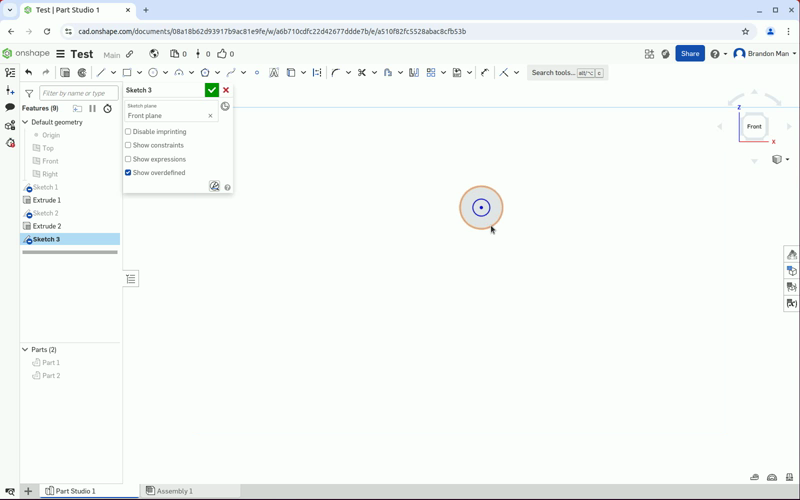
scroll(6)
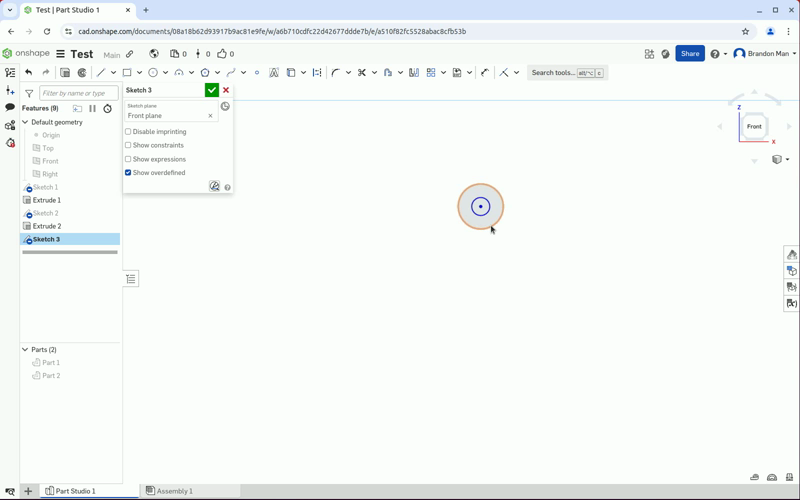
scroll(6)
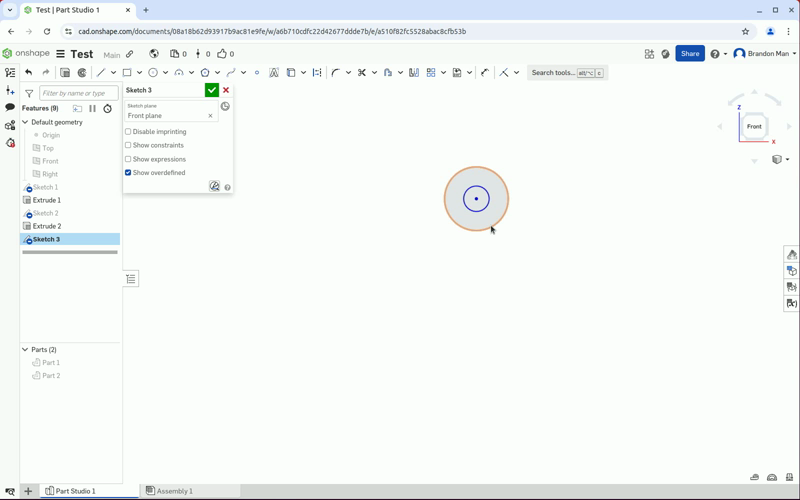
scroll(6)
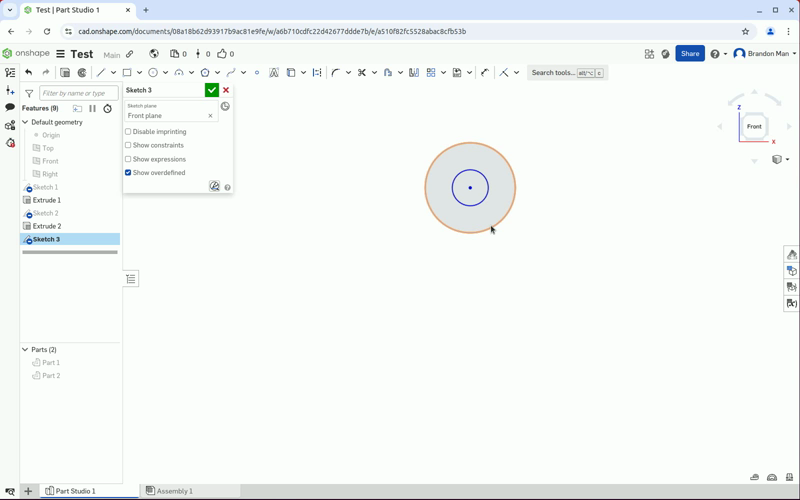
scroll(6)
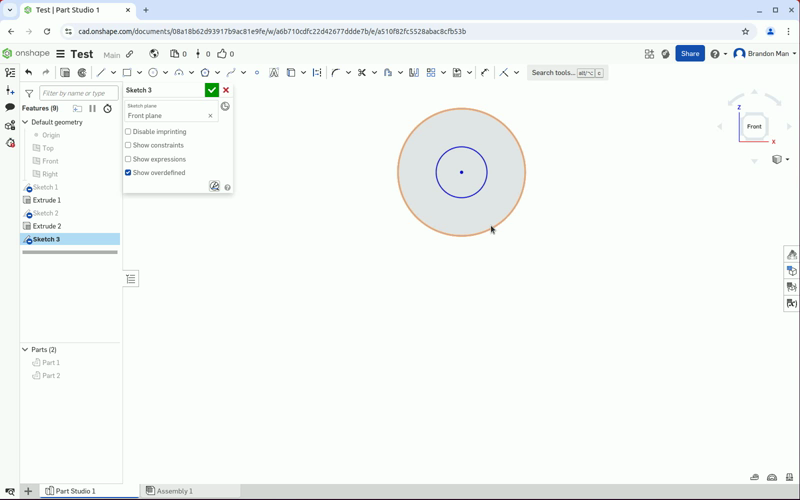
scroll(6)
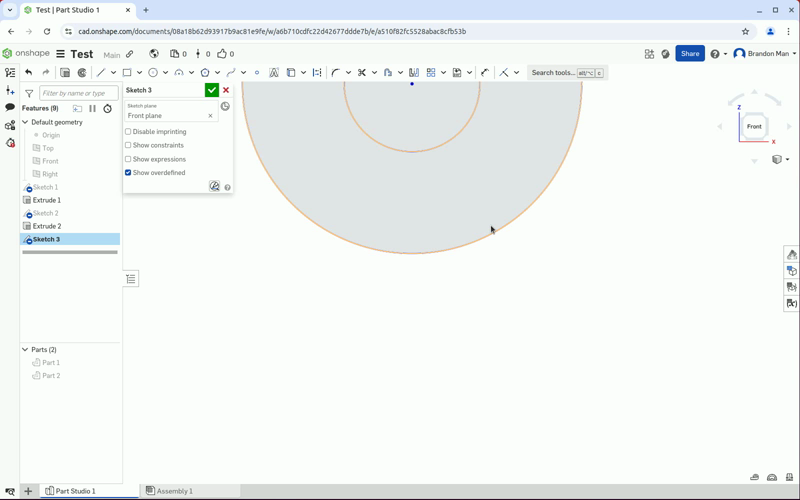
click(491, 225)
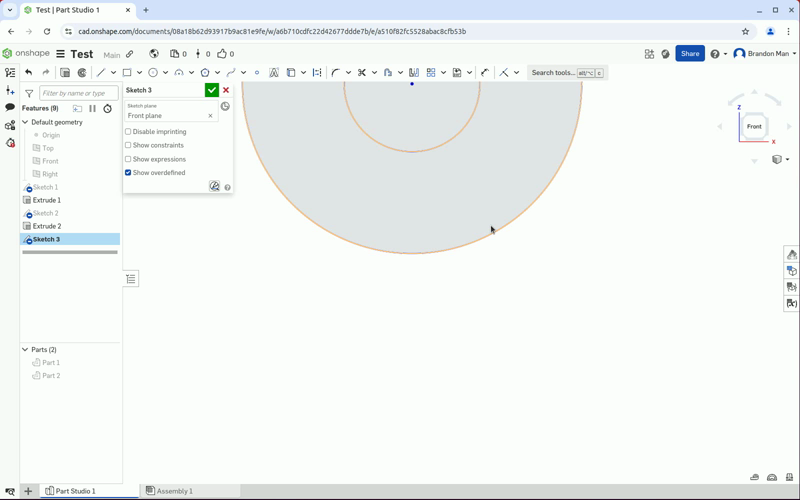
scroll(-6)
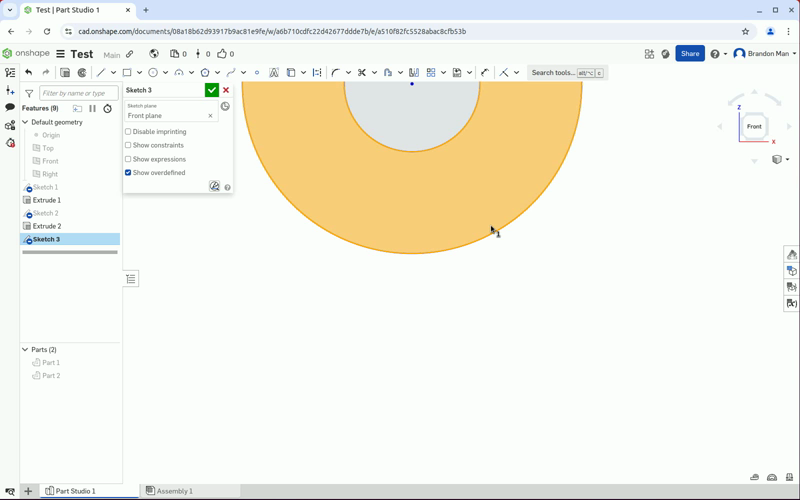
scroll(-6)
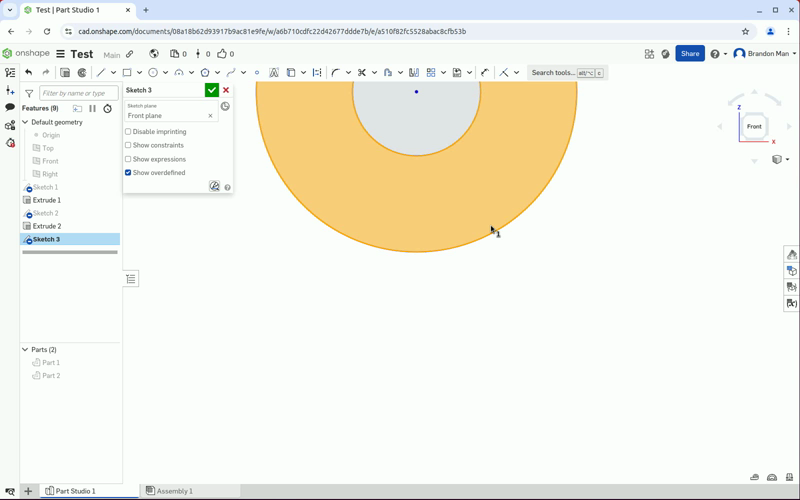
scroll(-6)
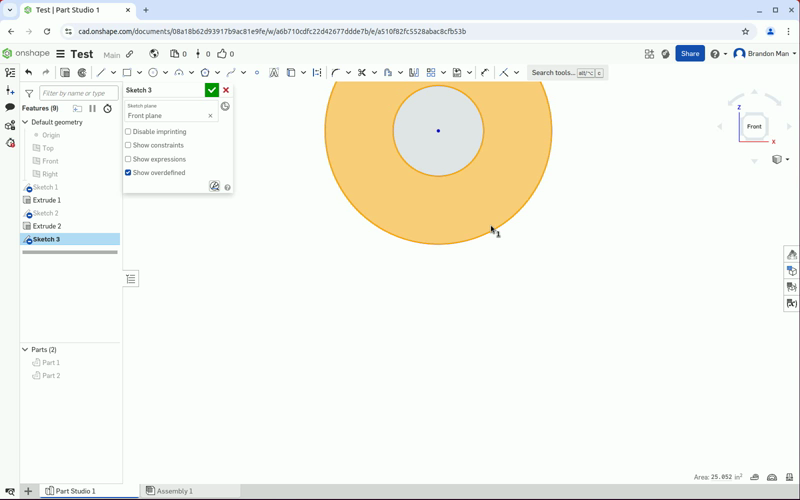
scroll(-6)
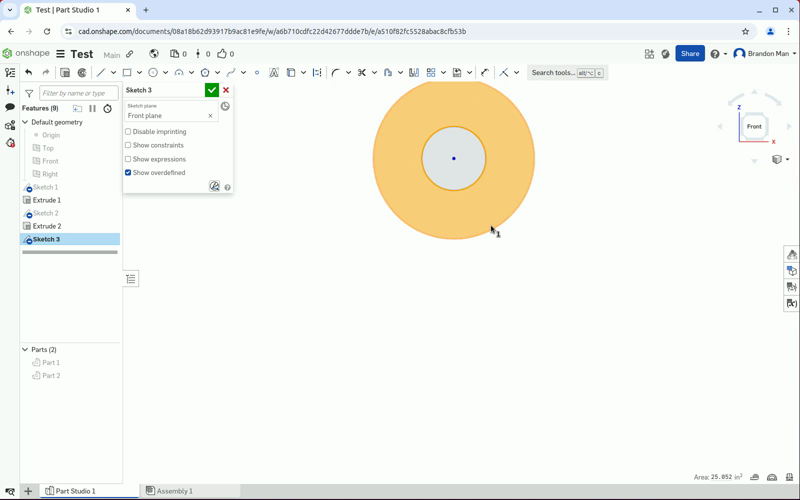
scroll(-6)
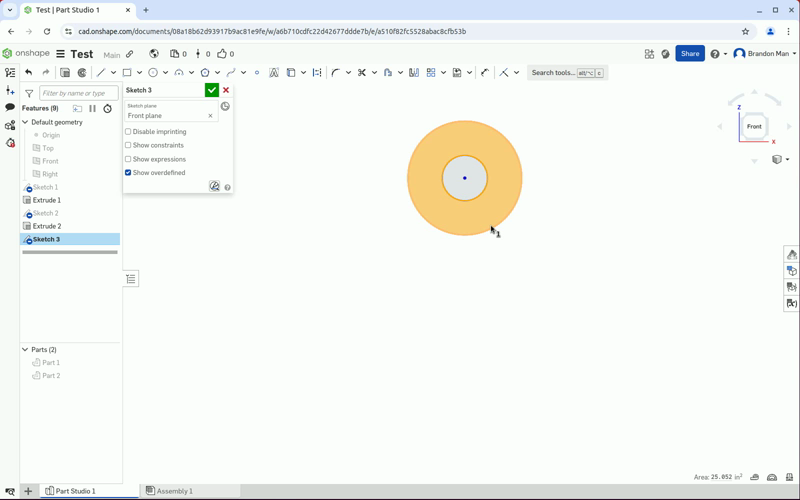
scroll(-6)
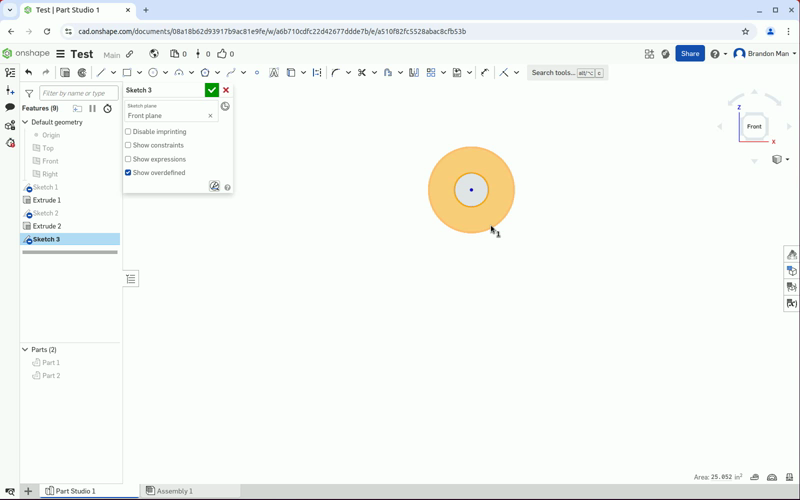
scroll(-6)
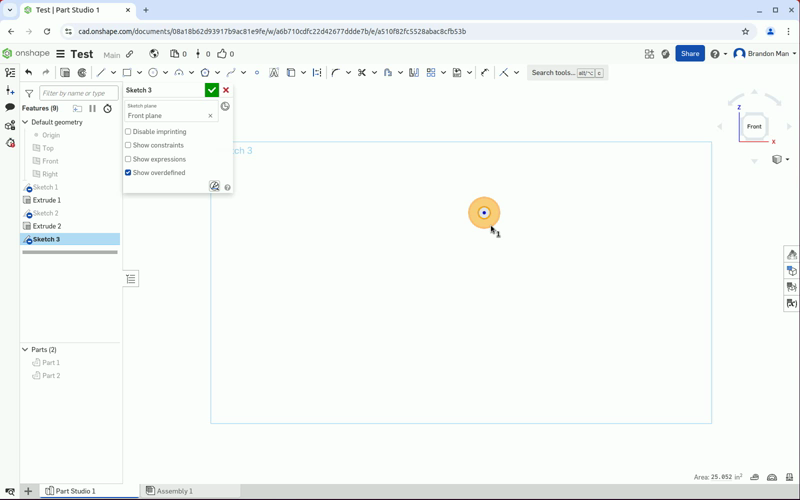
mouse_move(73, 352)
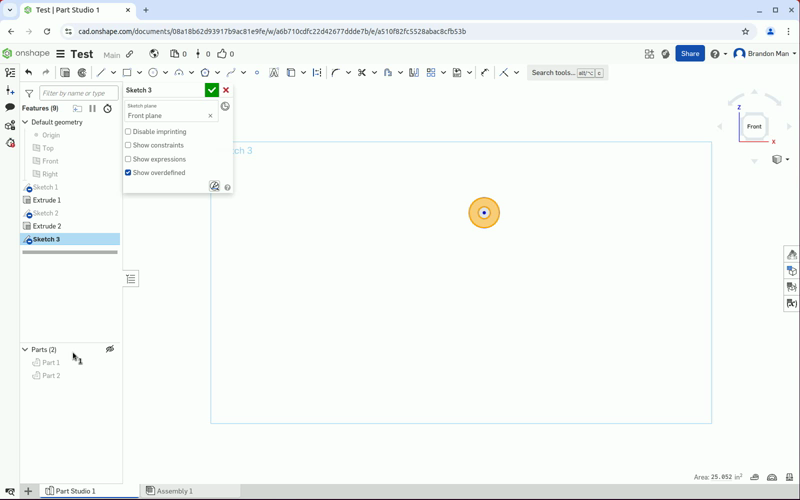
key(shift+y)
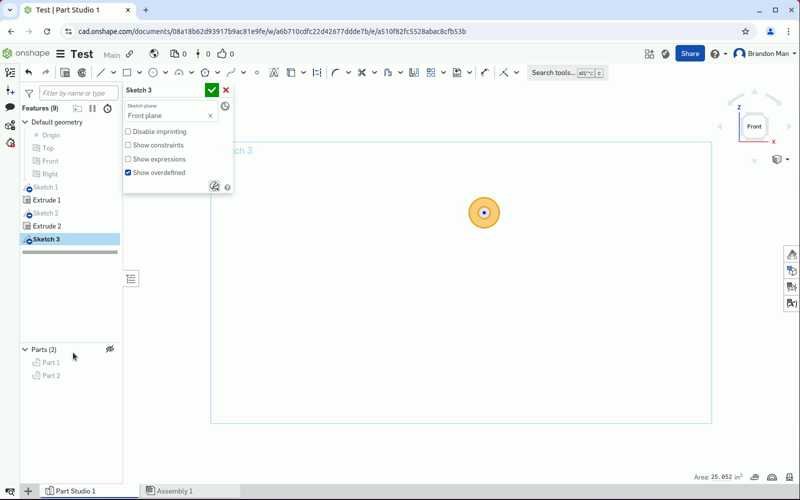
key(shift+e)
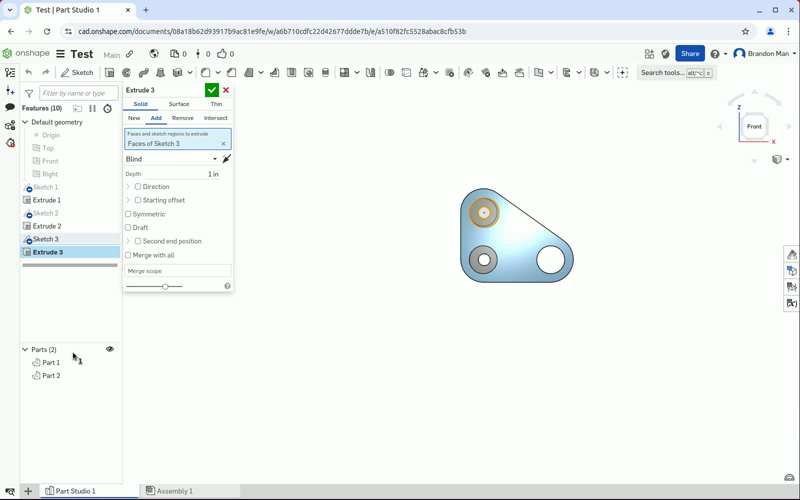
mouse_move(143, 106)
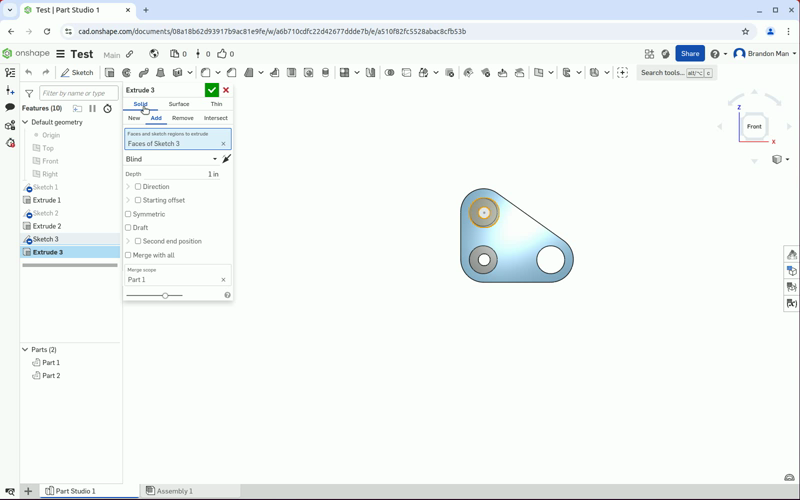
click(143, 106)
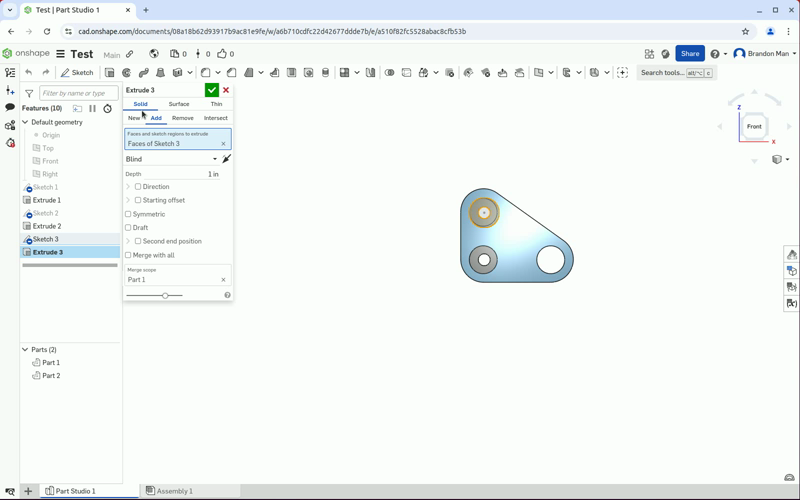
mouse_move(137, 120)
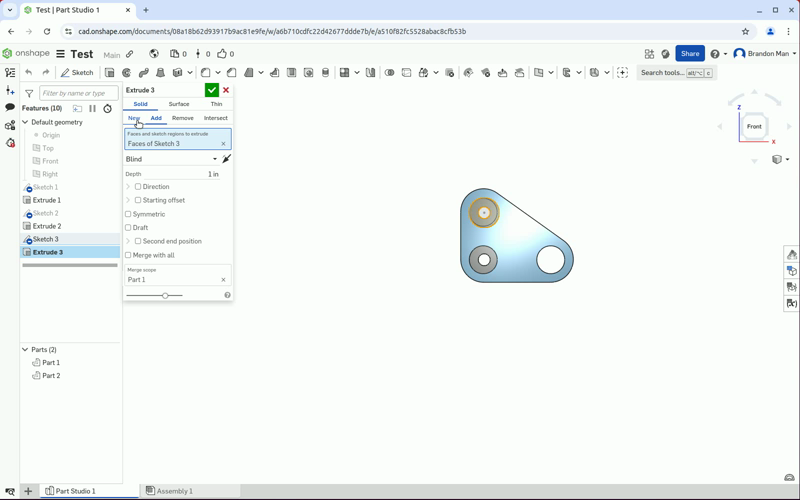
click(137, 120)
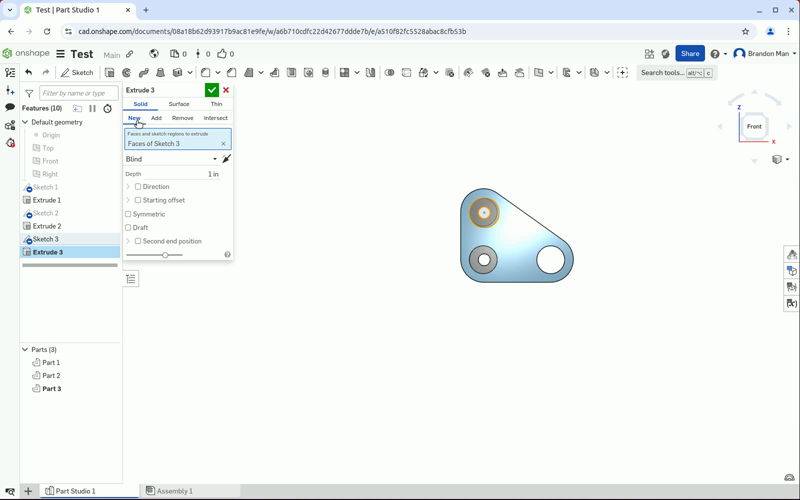
key(tab, 4)
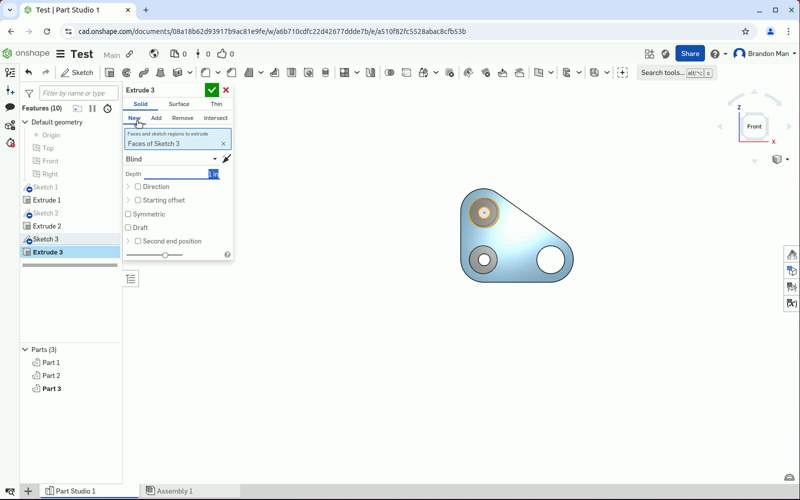
text(2.889)
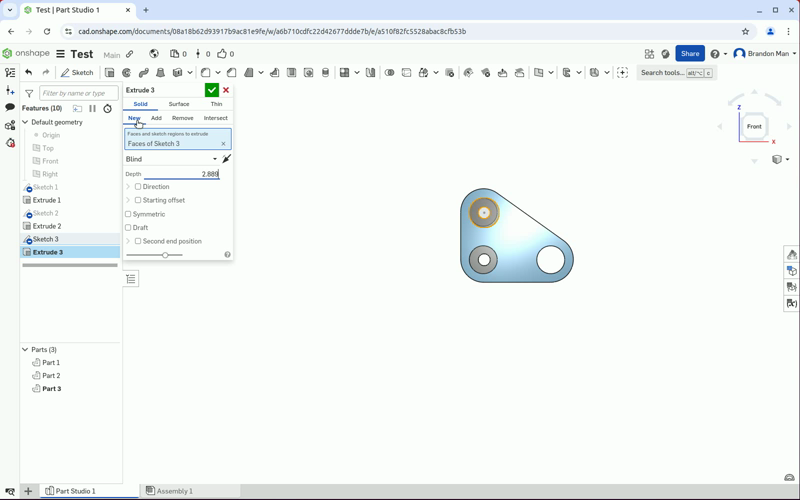
key(enter)
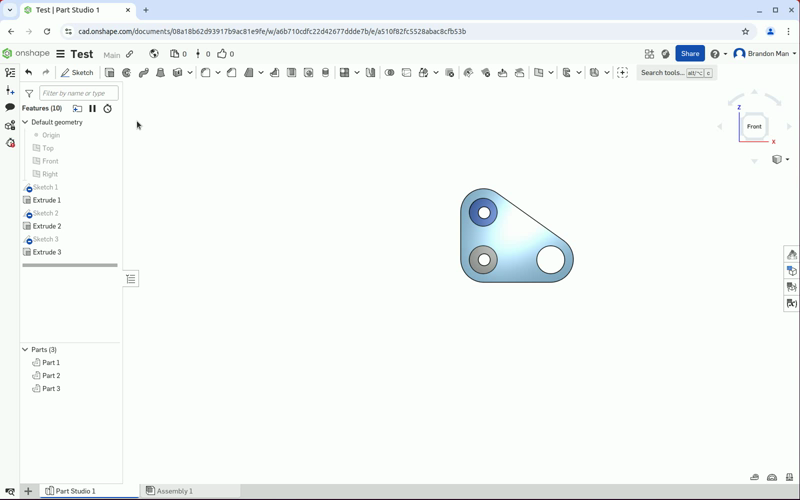
key(shift+h)
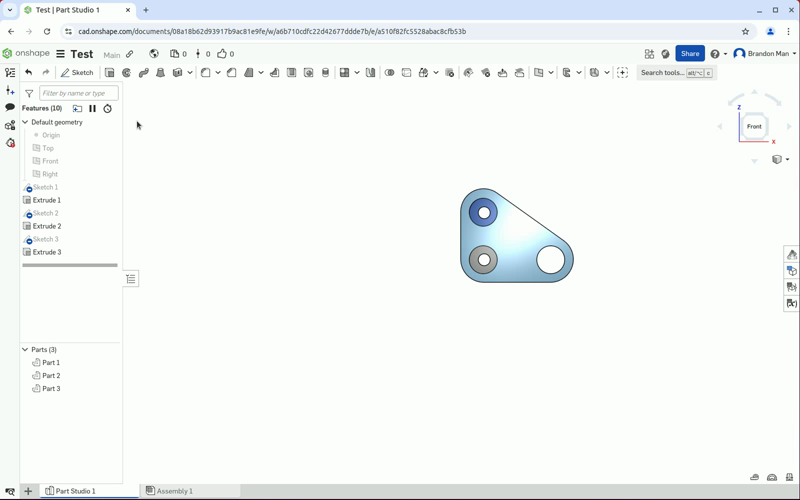
key(shift+h)
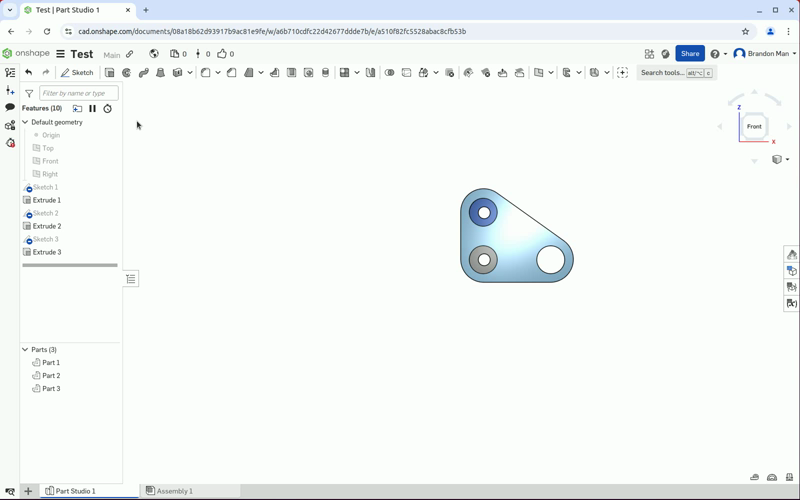
mouse_move(73, 189)
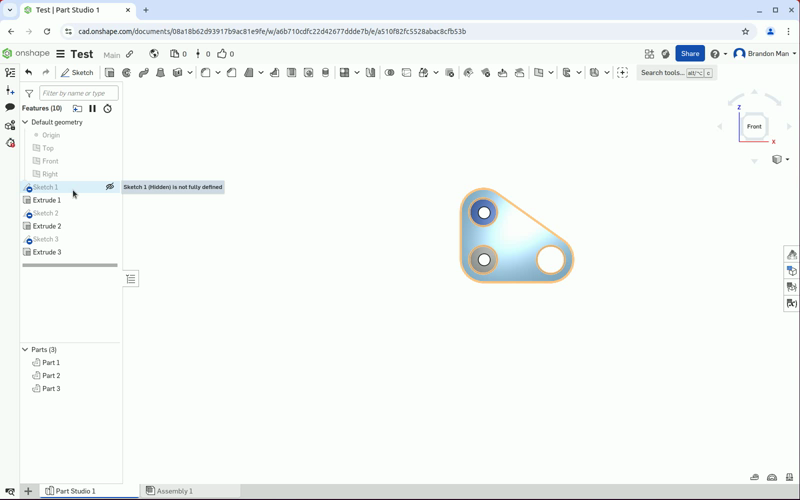
click(73, 189)
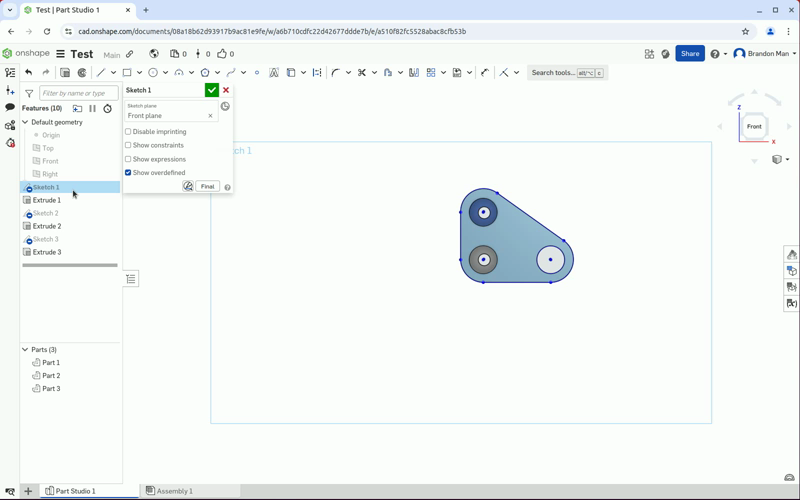
mouse_move(229, 92)
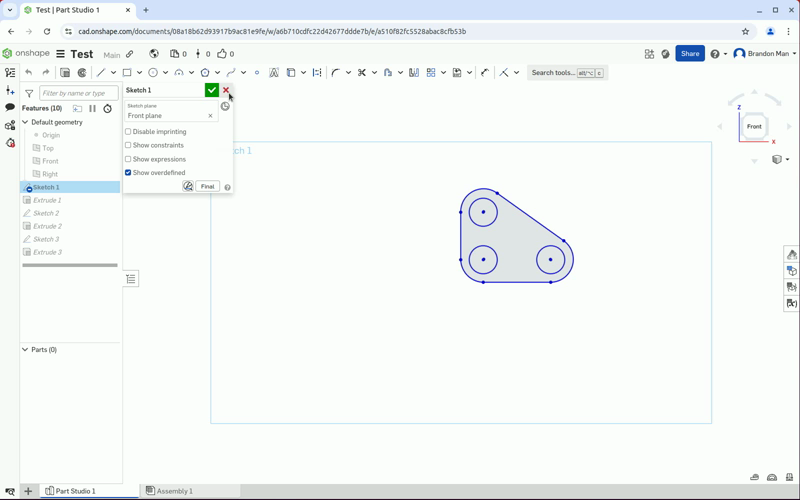
click(229, 92)
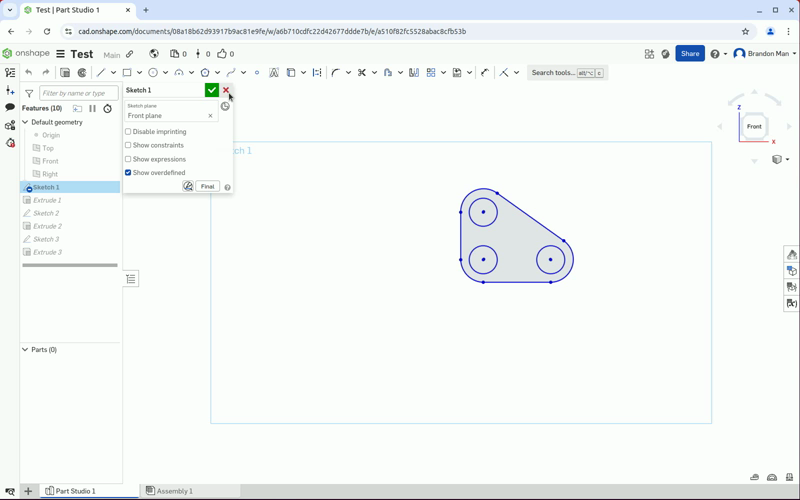
key(shift+s)
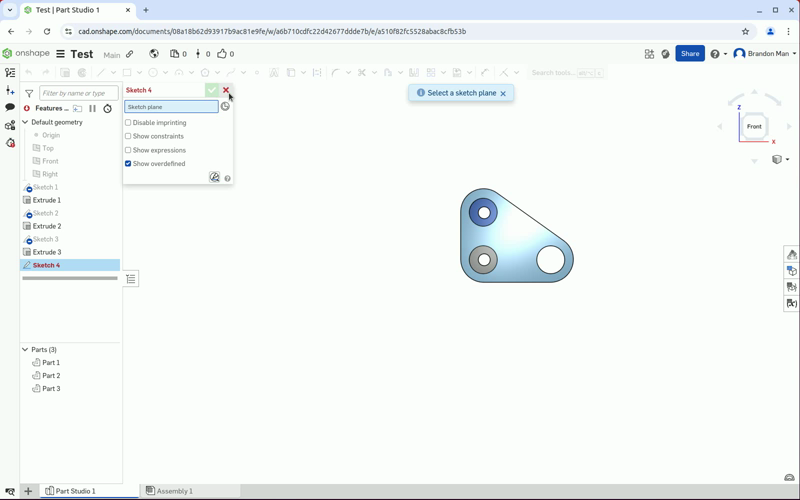
mouse_move(73, 163)
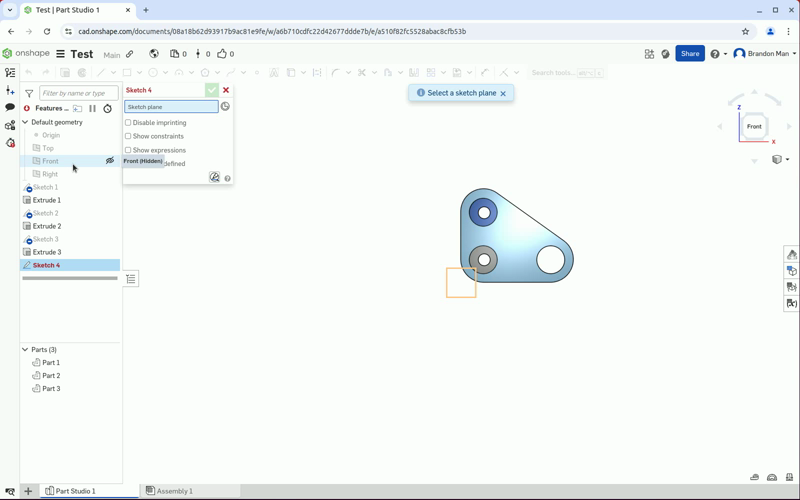
click(73, 163)
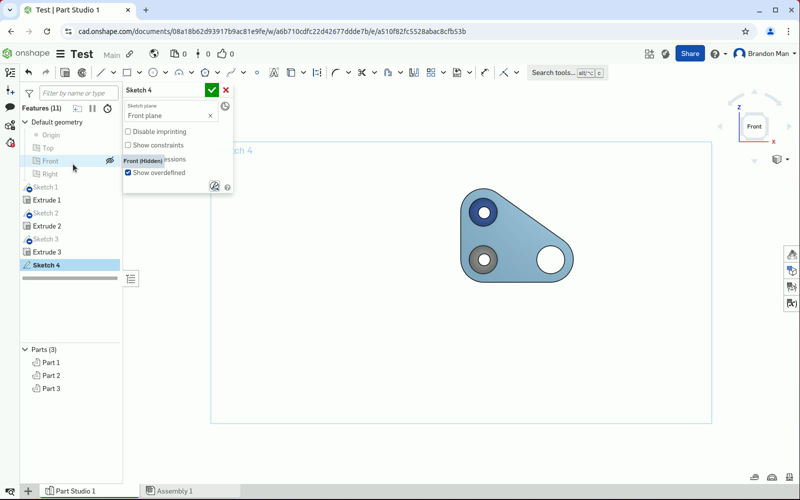
mouse_move(73, 352)
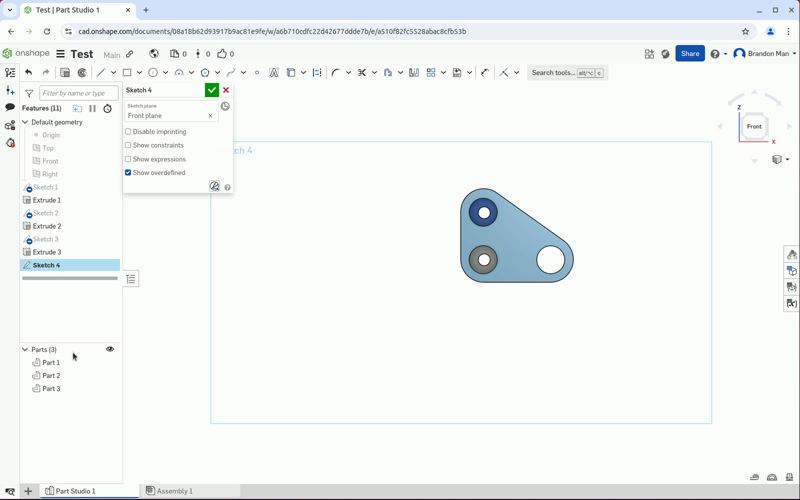
key(y)
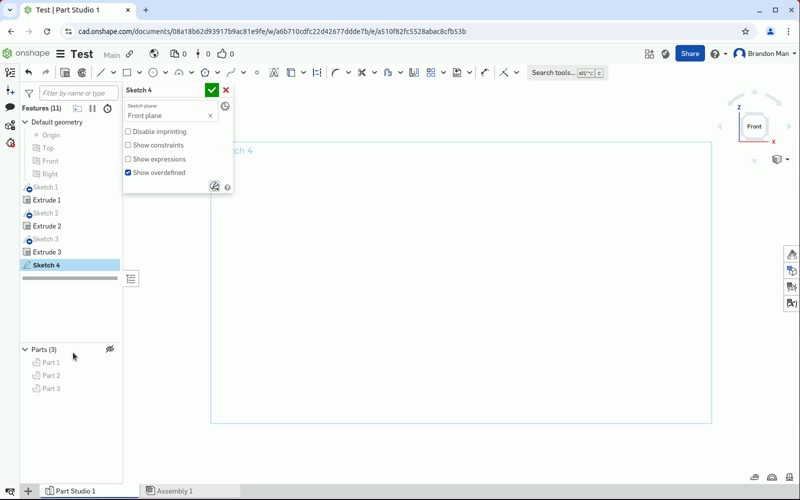
key(c)
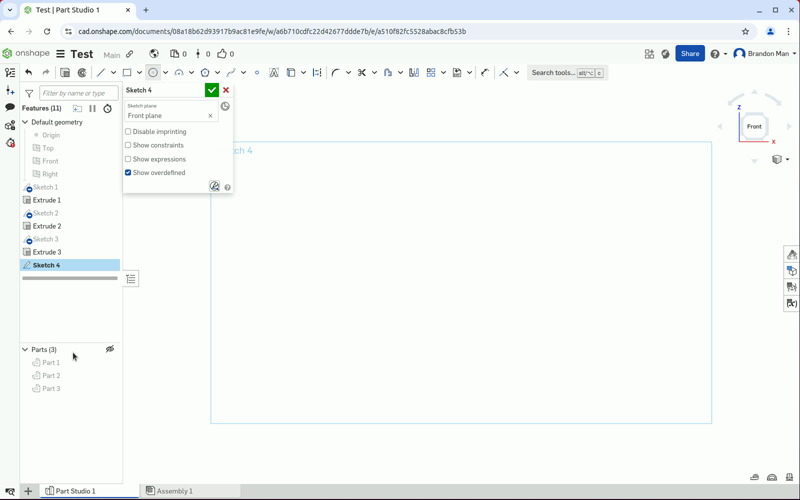
key_down(shift)
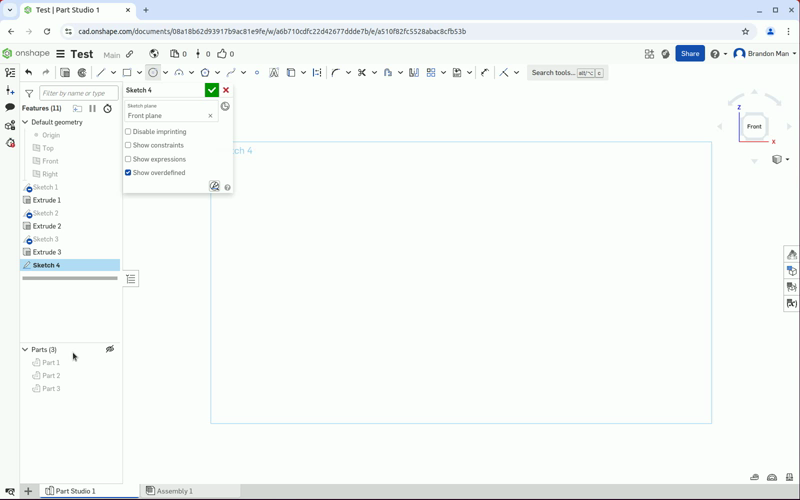
mouse_move(551, 259)
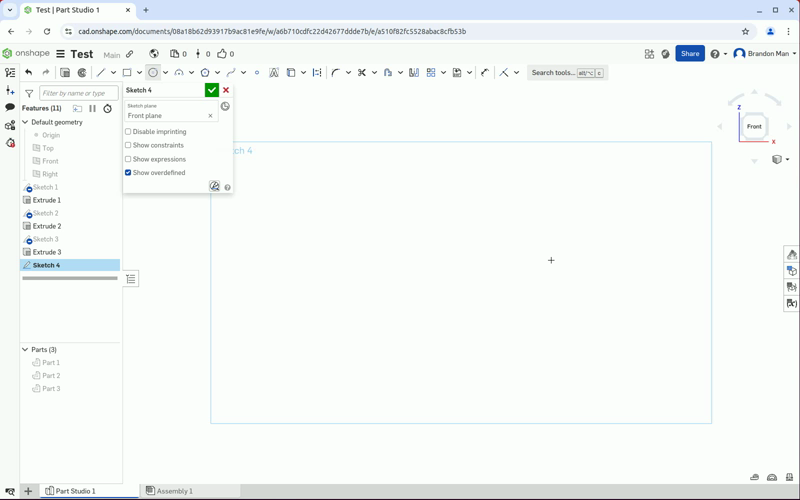
click(551, 259)
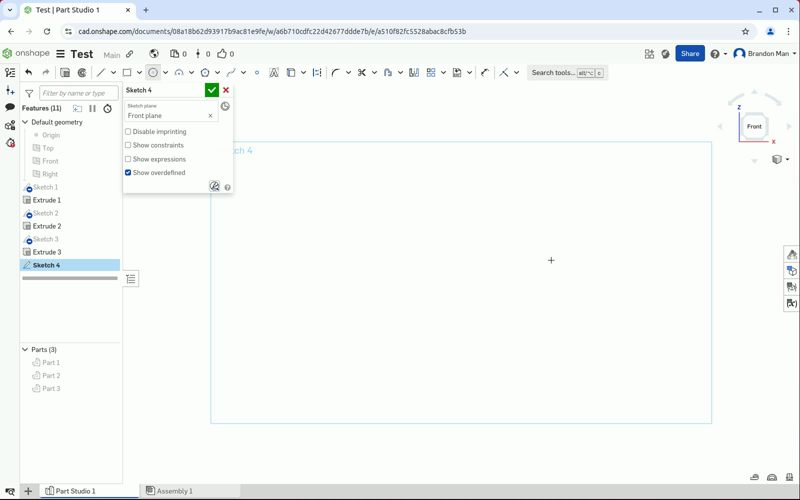
key_up(shift)
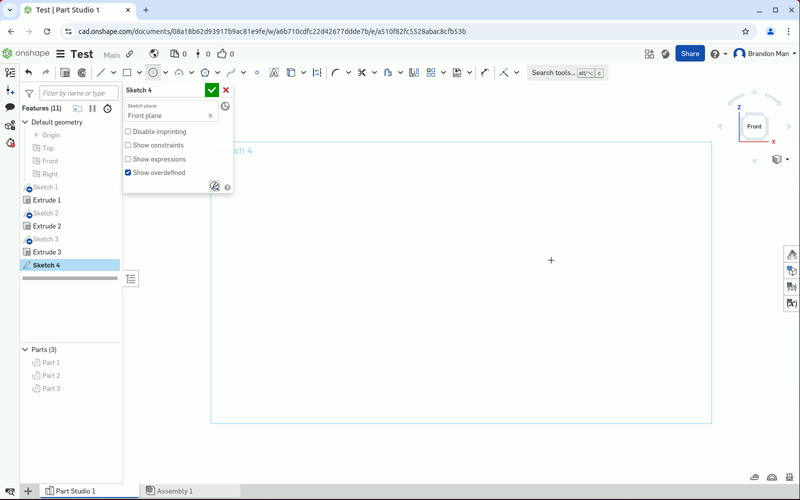
mouse_move(566, 259)
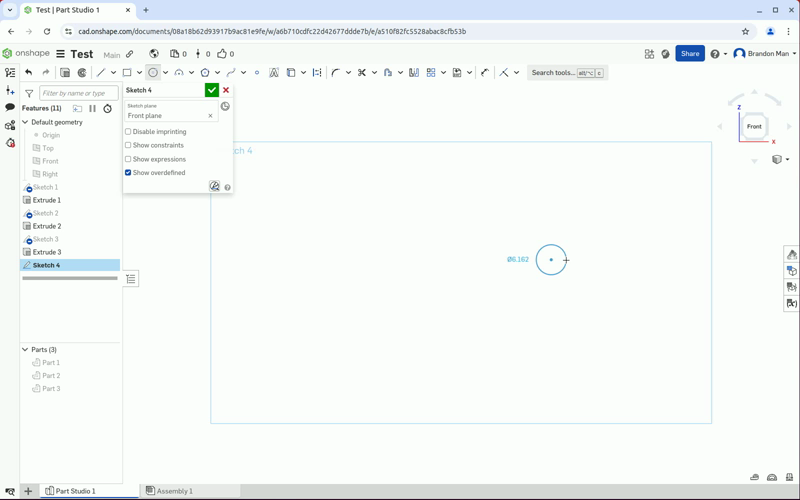
click(566, 259)
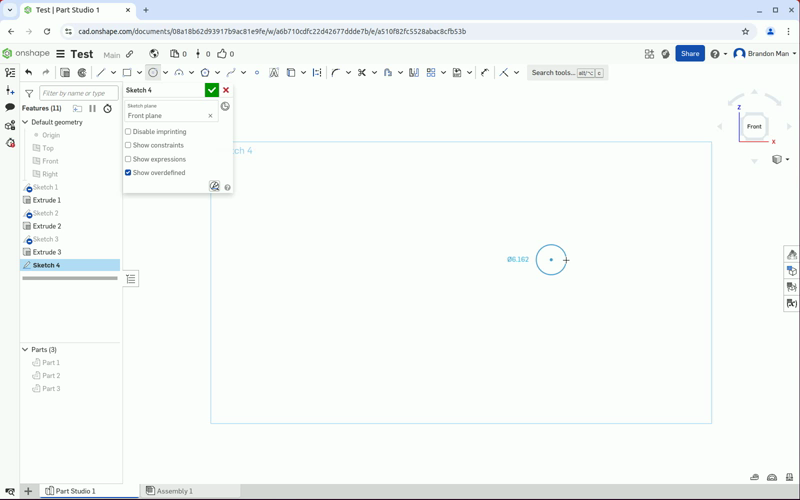
key(esc)
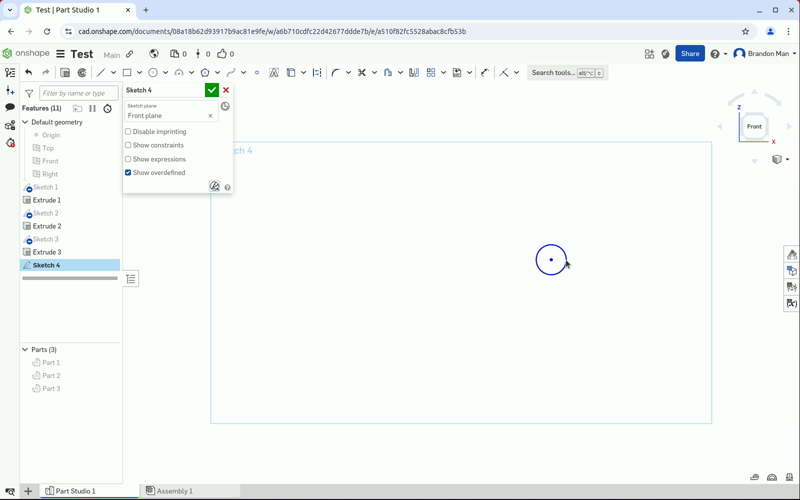
key(c)
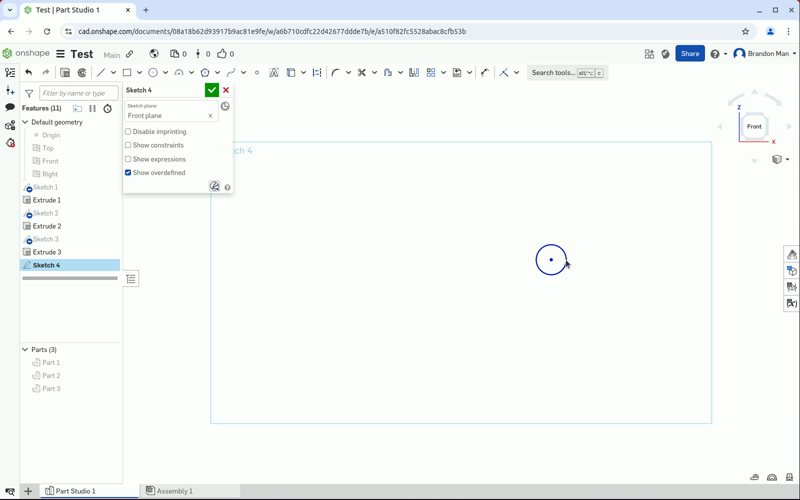
key_down(shift)
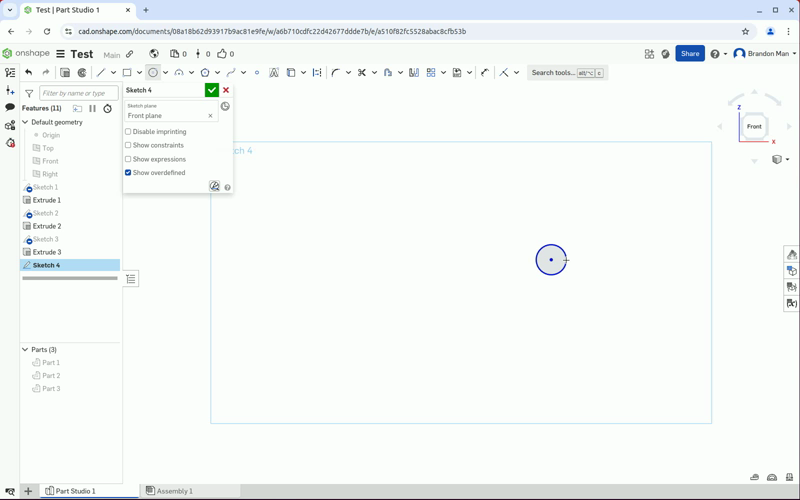
mouse_move(551, 259)
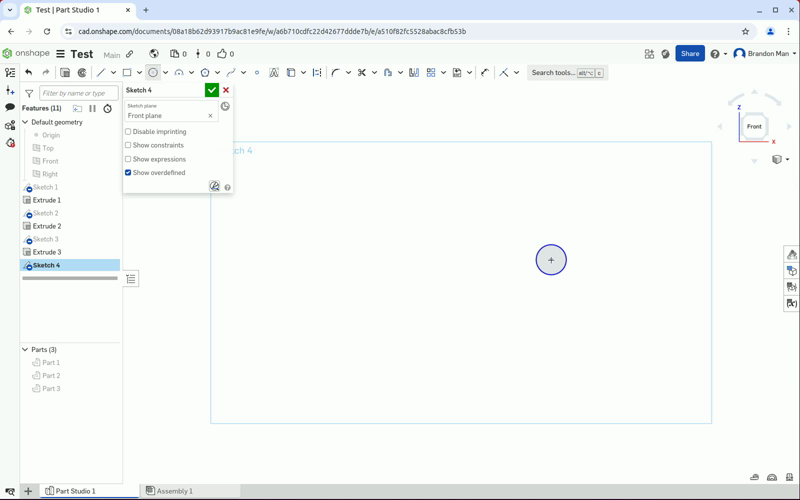
click(551, 259)
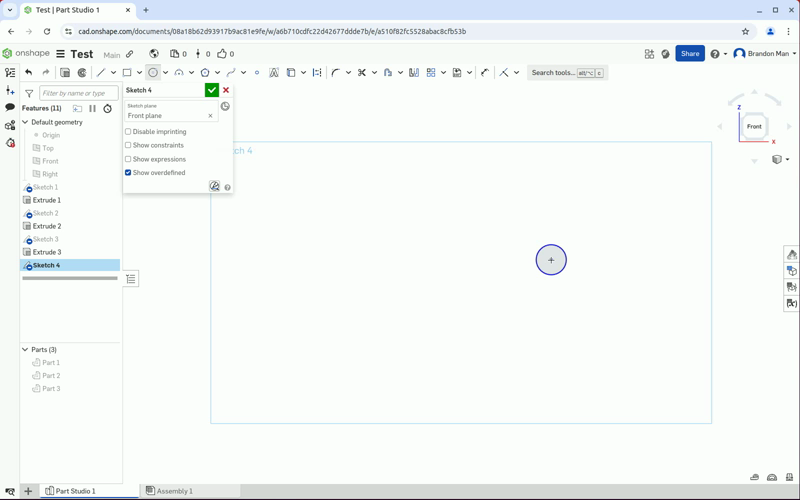
key_up(shift)
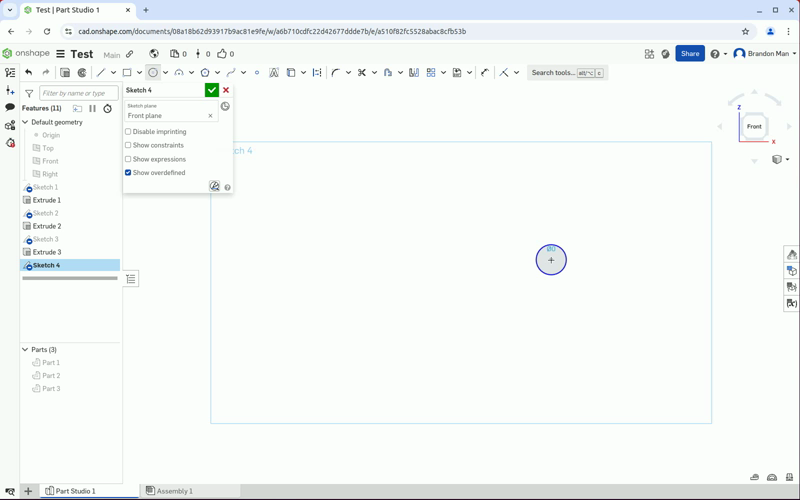
mouse_move(557, 259)
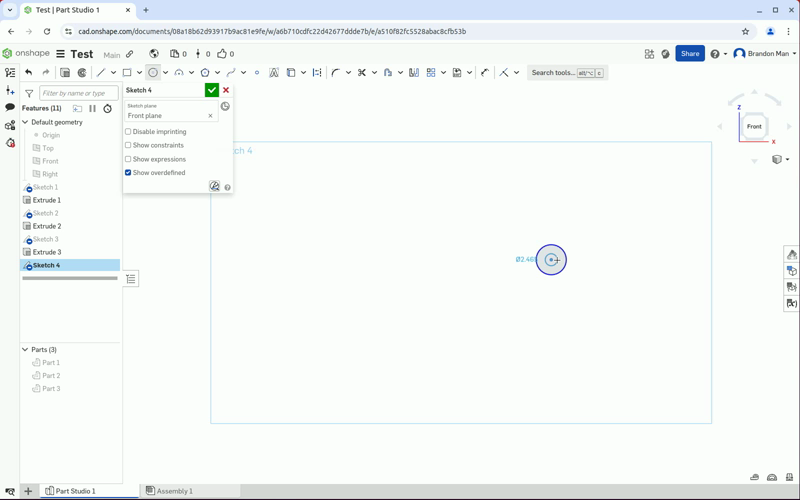
click(557, 259)
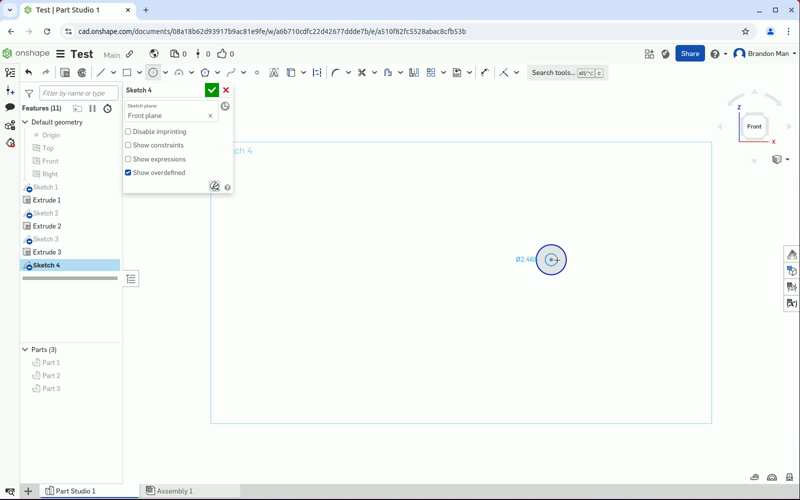
key(esc)
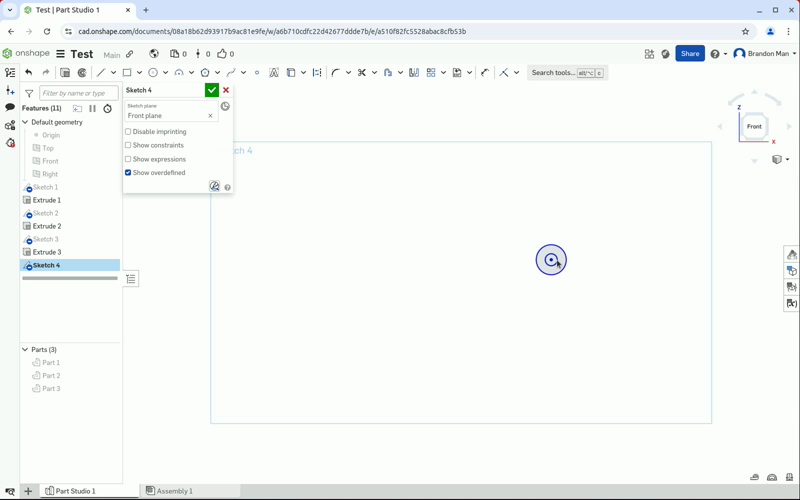
mouse_move(543, 259)
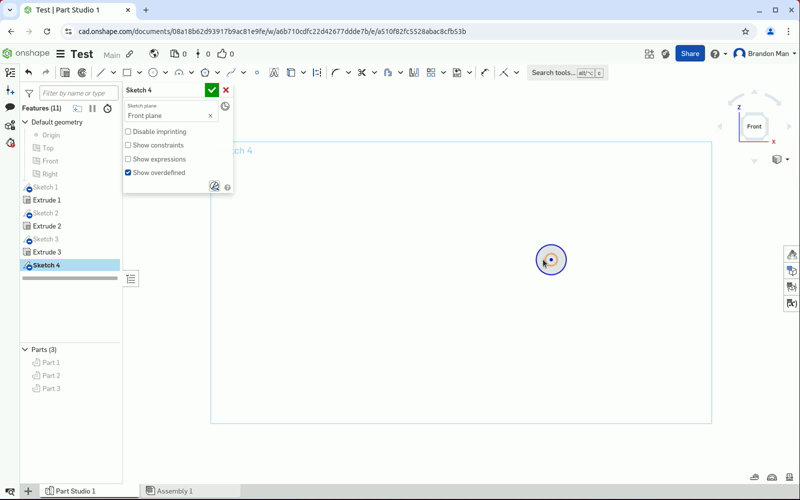
scroll(6)
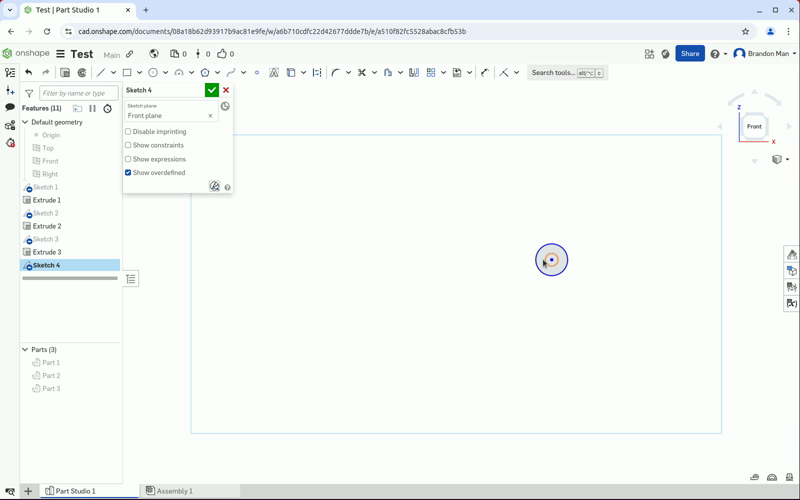
scroll(6)
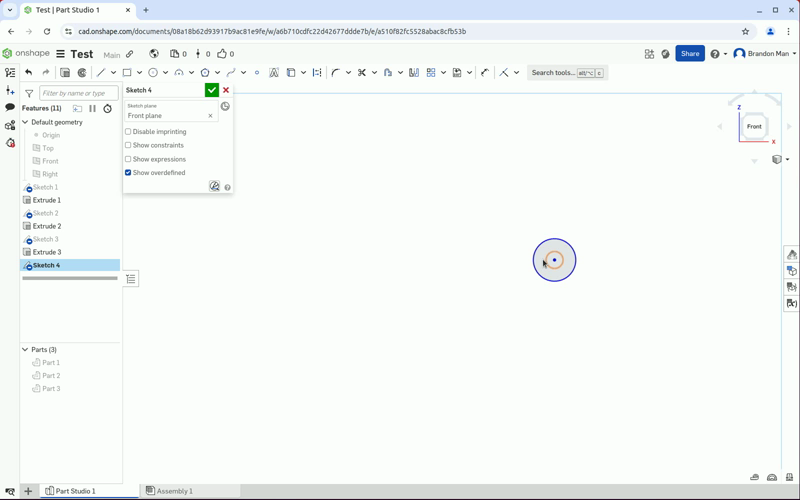
scroll(6)
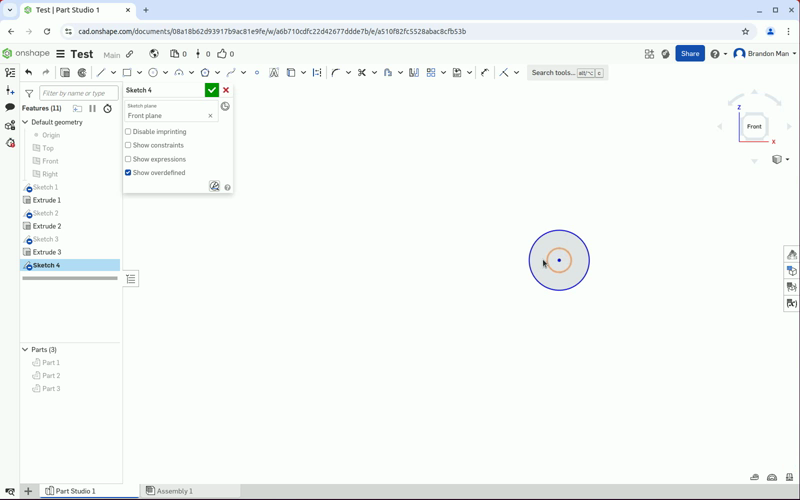
scroll(6)
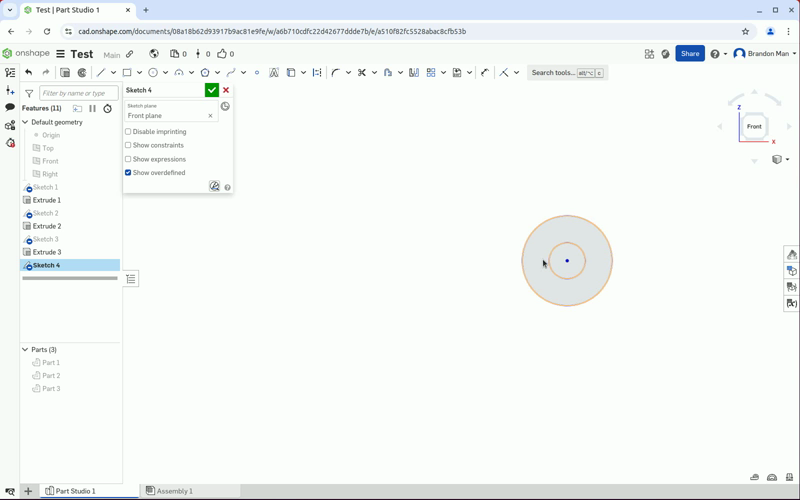
scroll(6)
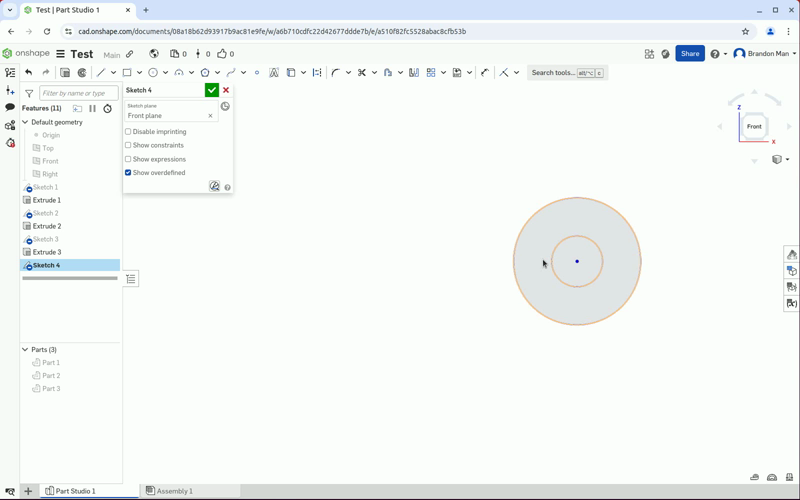
scroll(6)
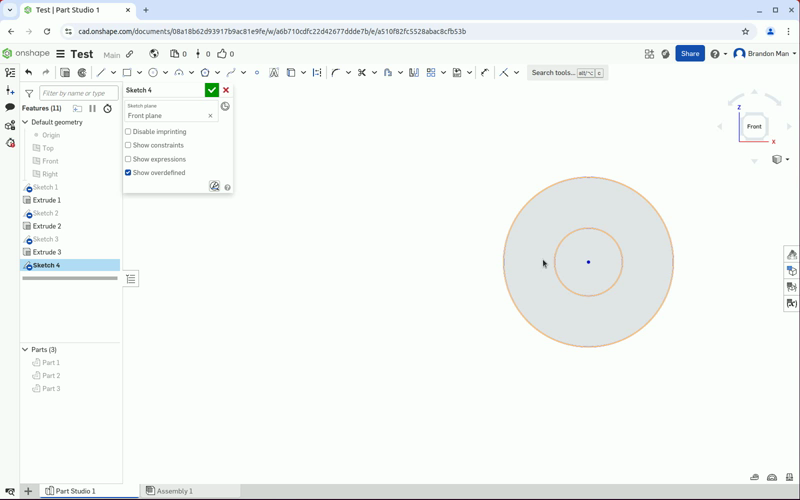
scroll(6)
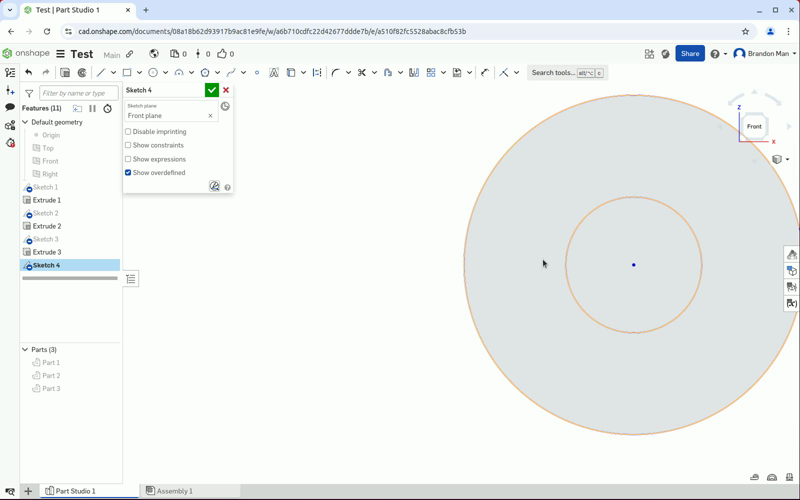
click(543, 259)
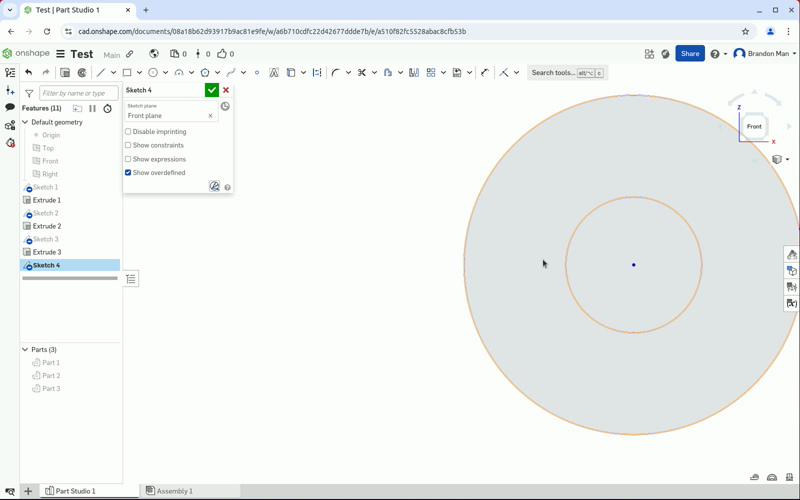
scroll(-6)
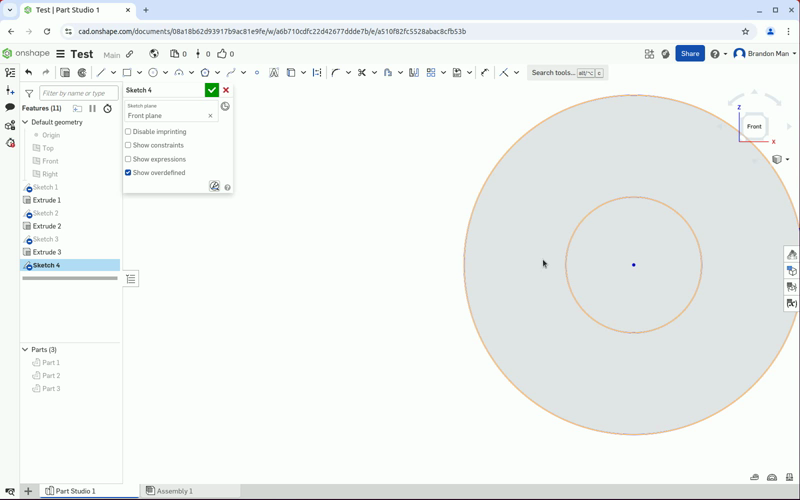
scroll(-6)
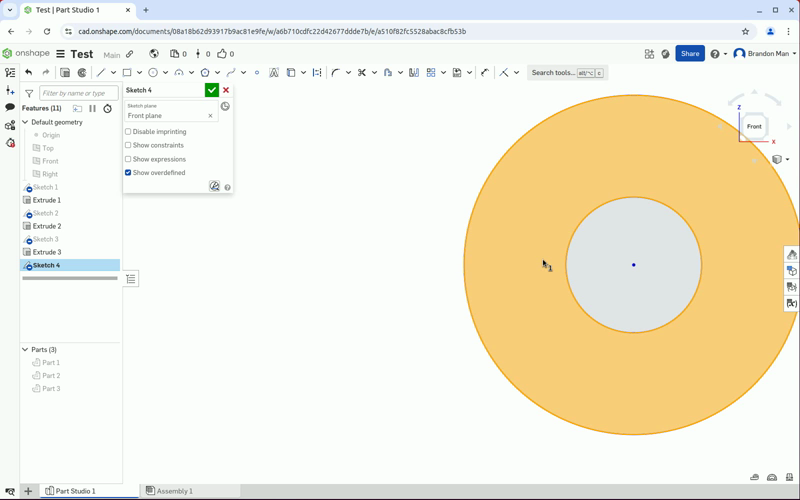
scroll(-6)
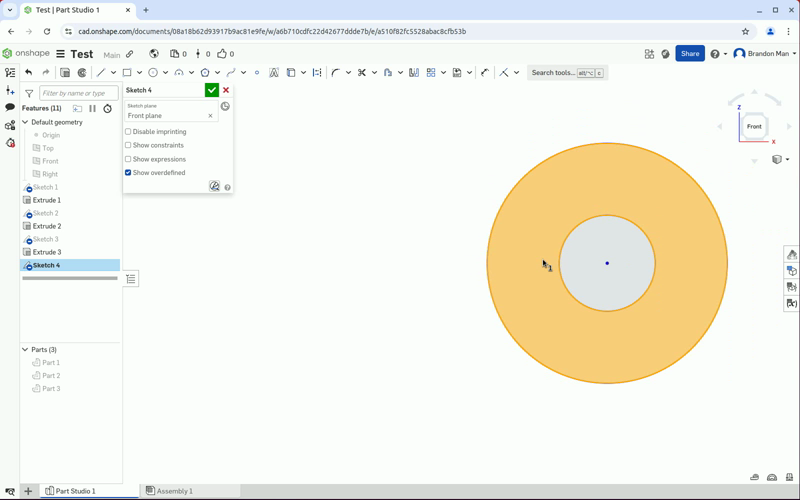
scroll(-6)
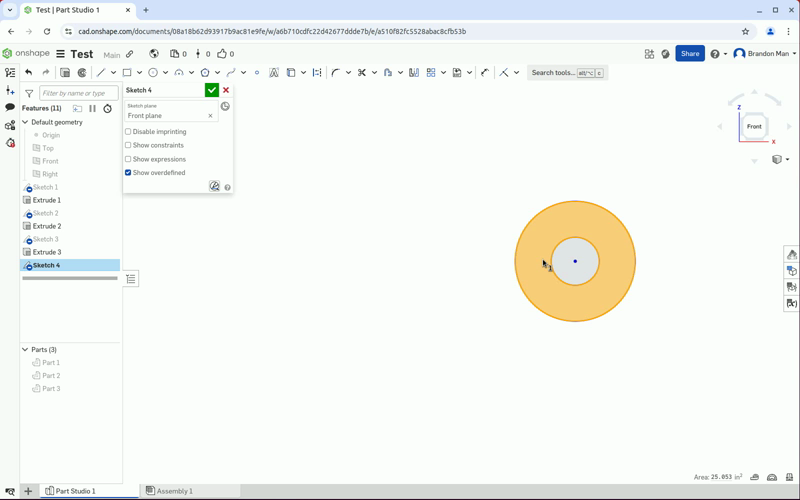
scroll(-6)
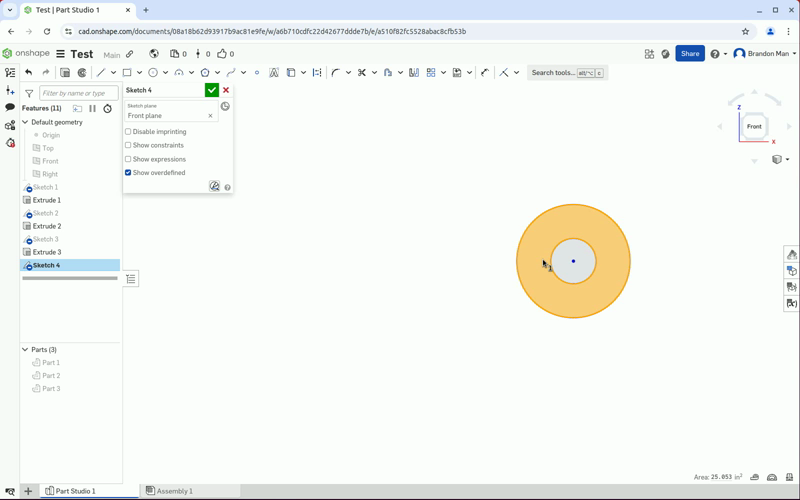
scroll(-6)
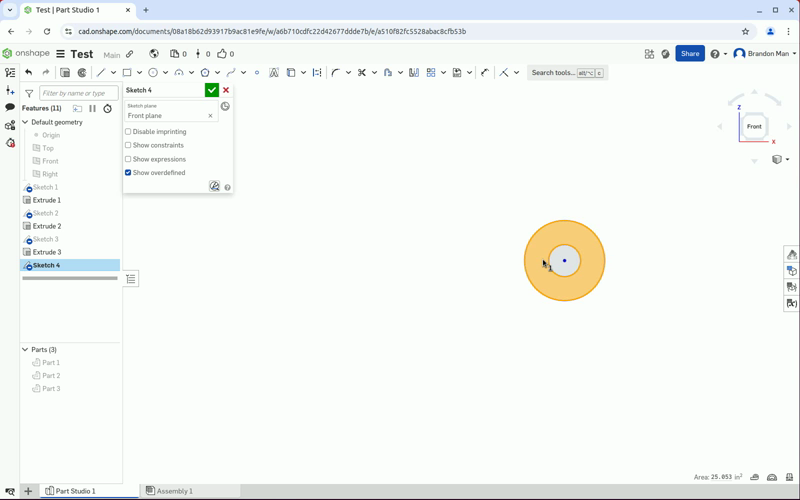
scroll(-6)
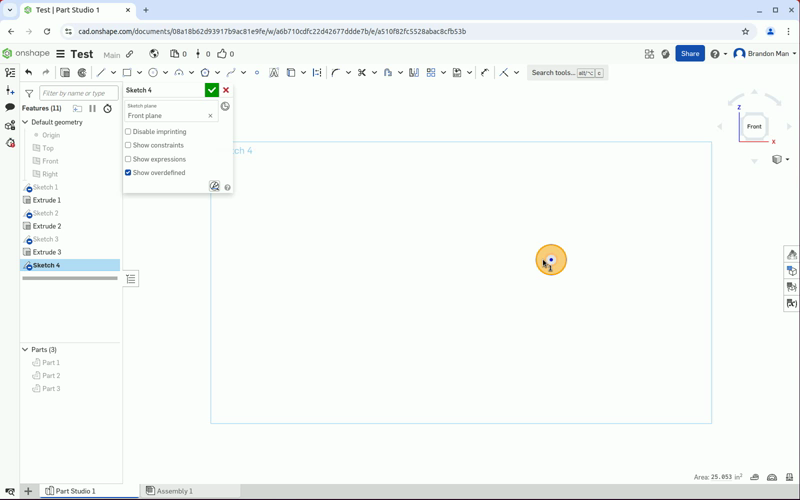
mouse_move(73, 352)
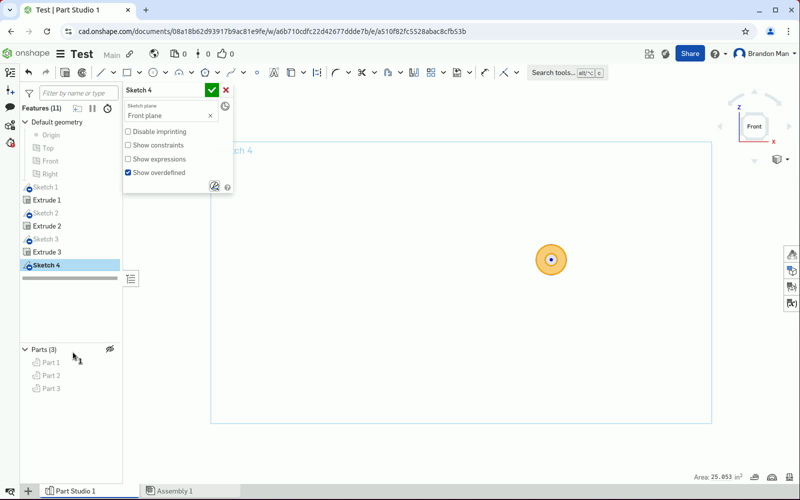
key(shift+y)
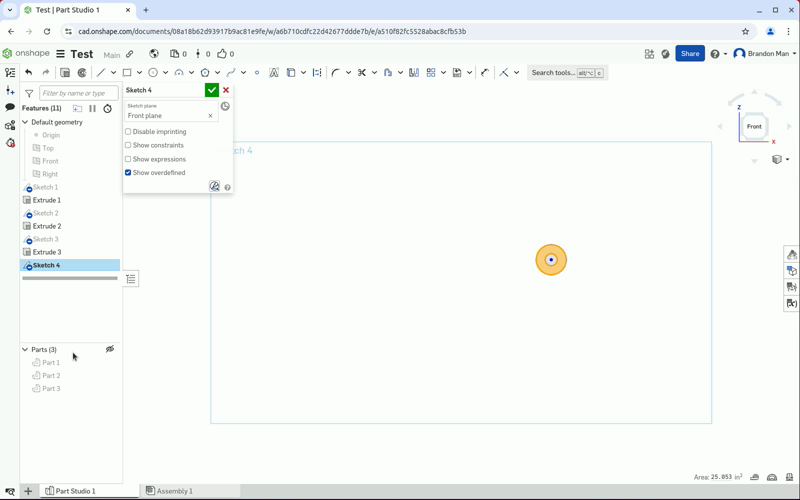
key(shift+e)
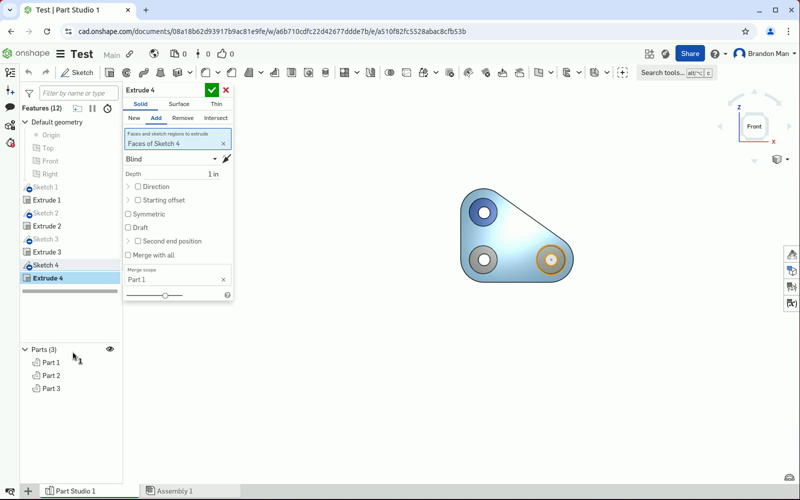
mouse_move(143, 106)
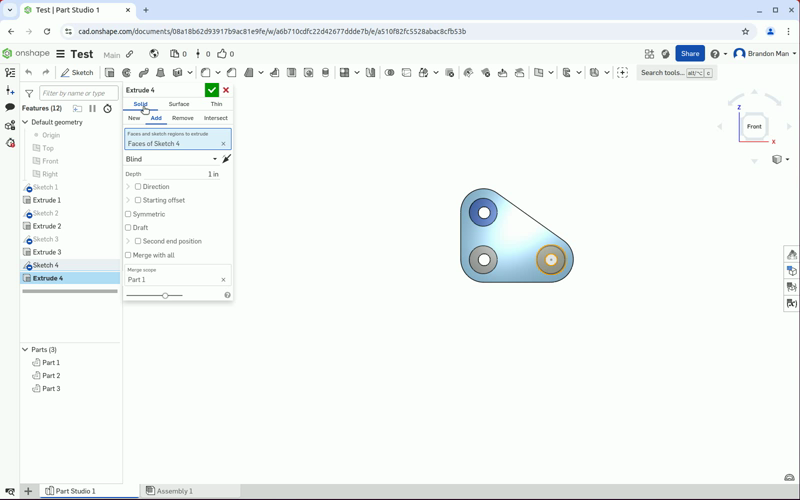
click(143, 106)
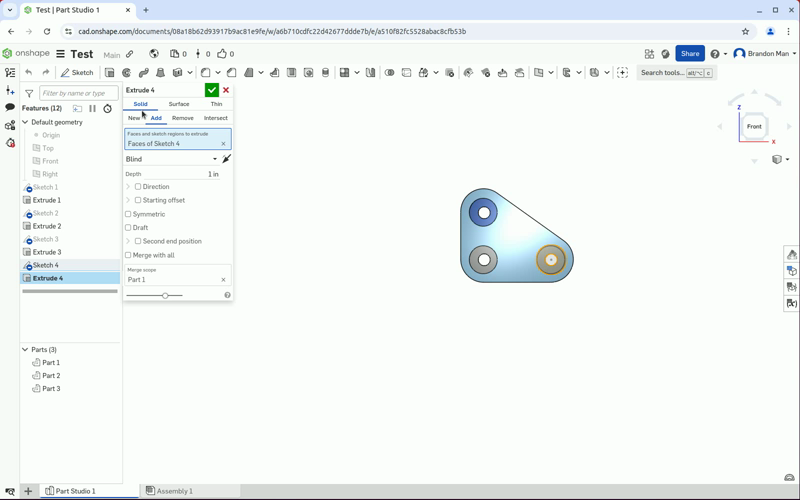
mouse_move(137, 120)
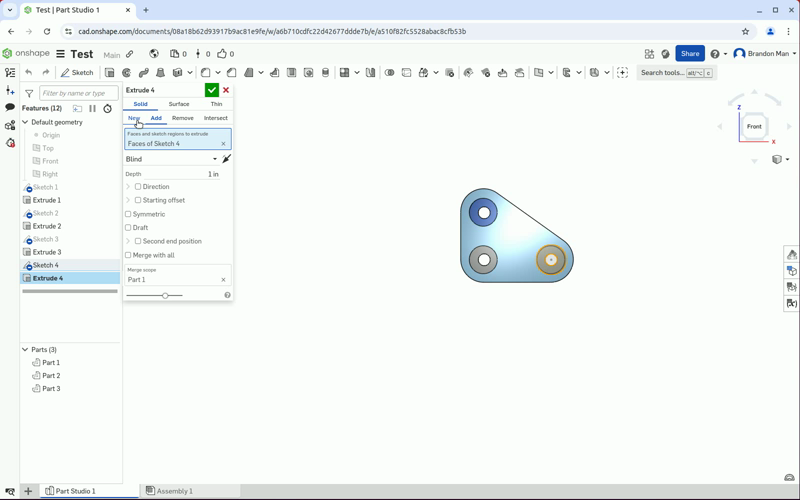
click(137, 120)
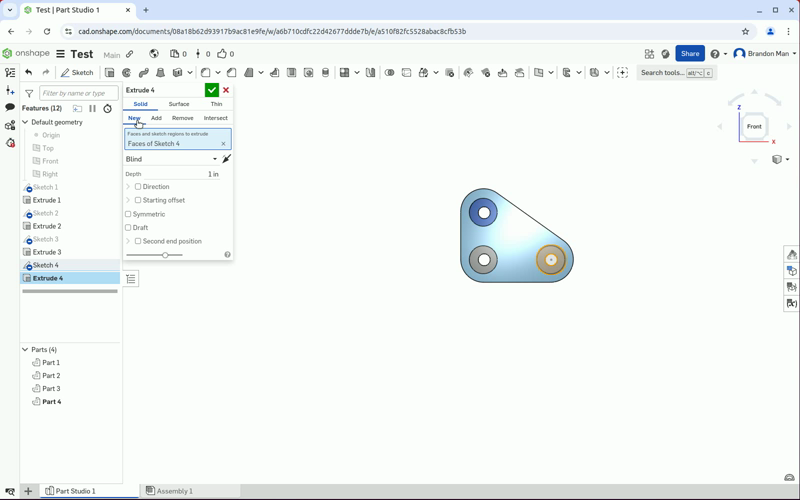
key(tab, 4)
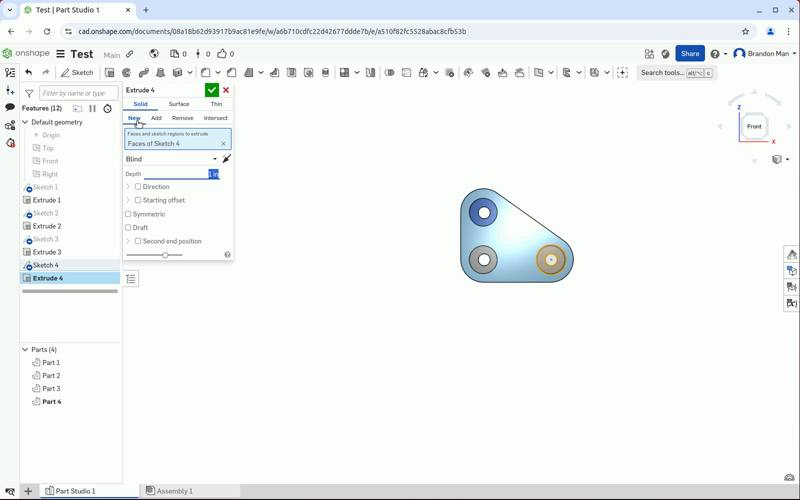
text(2.889)
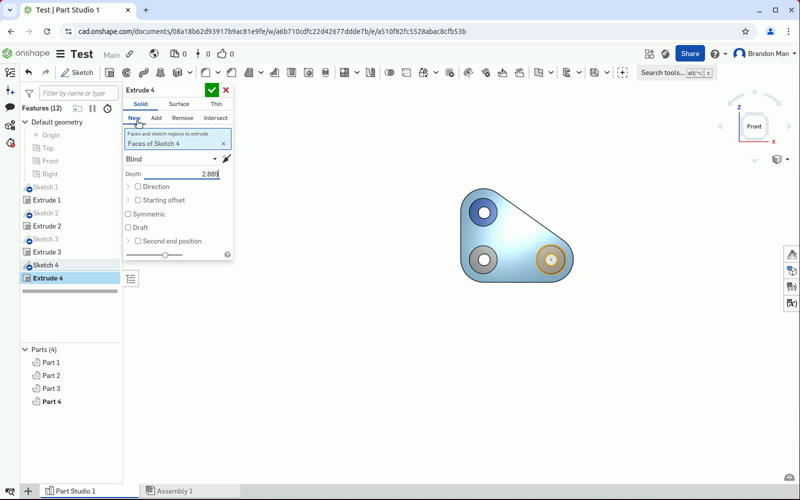
key(enter)
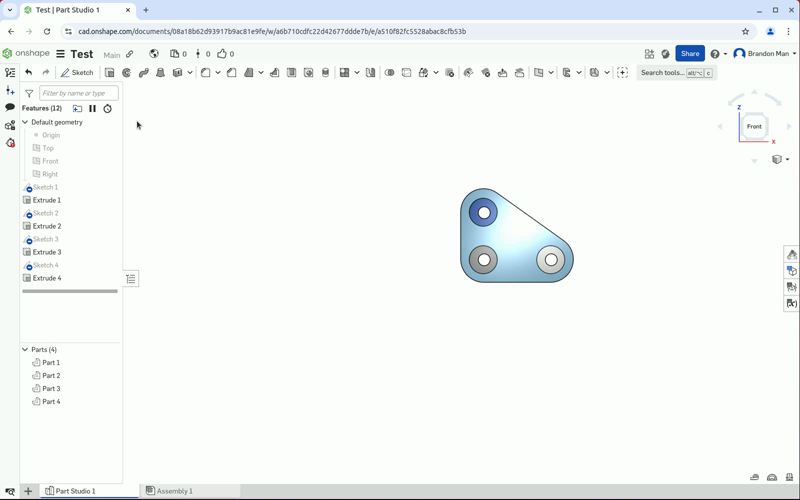
key(shift+h)
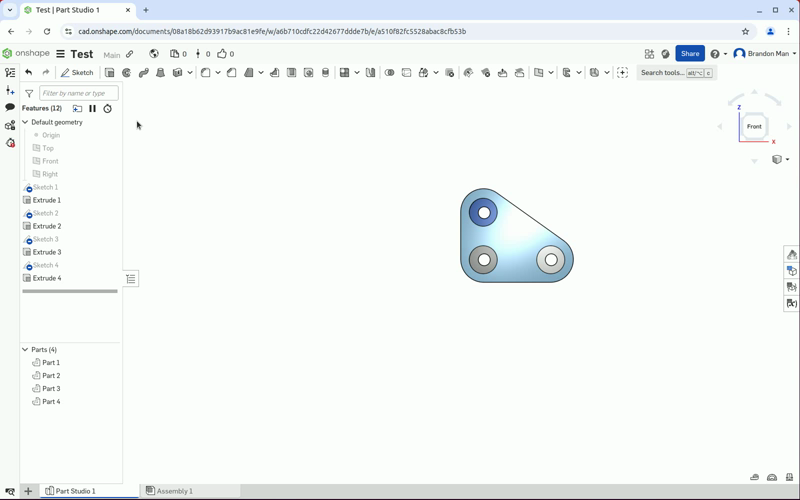
key(shift+h)
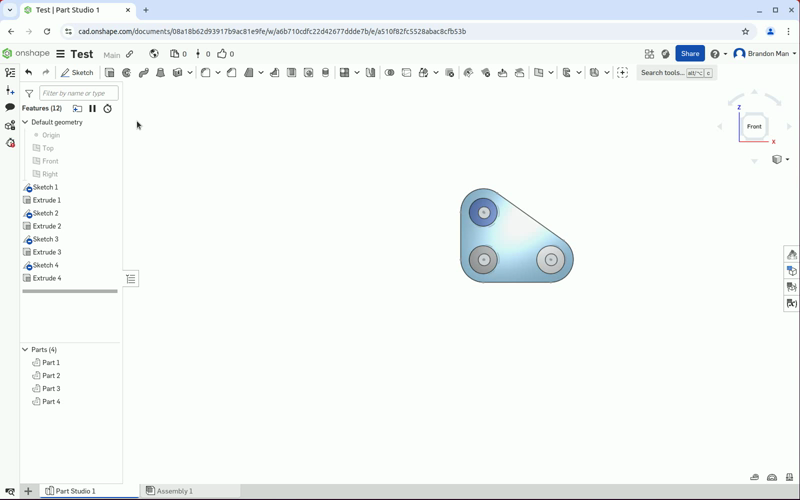
key(shift+7)
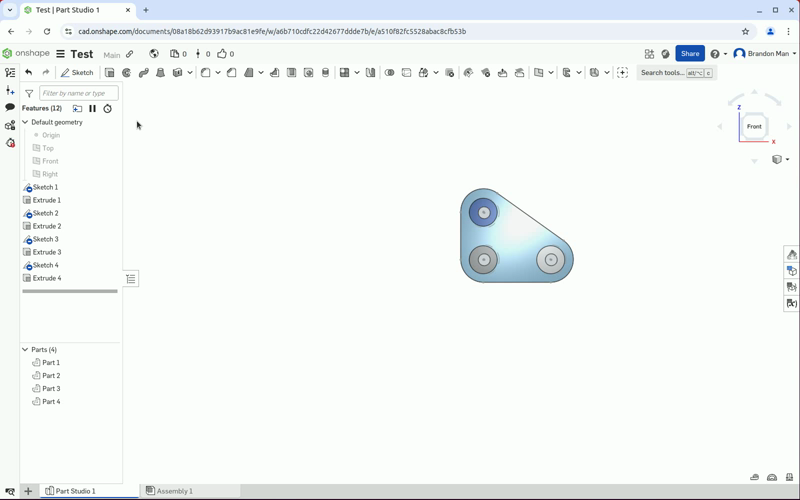
key(left, 2)
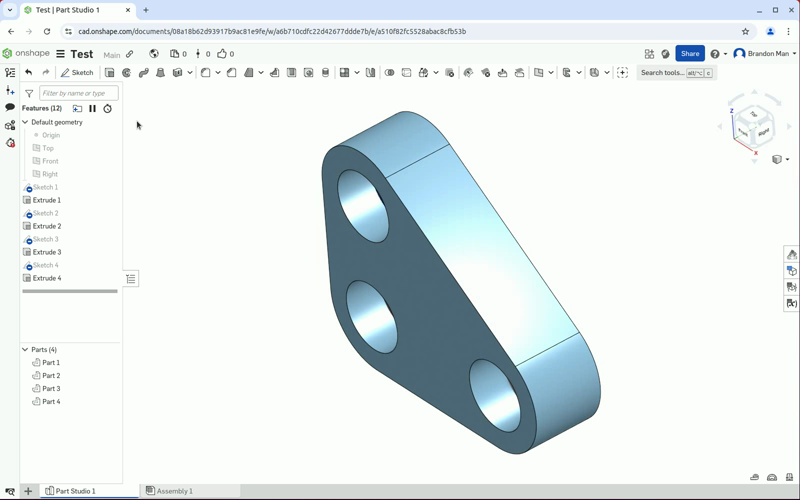
key(down, 2)
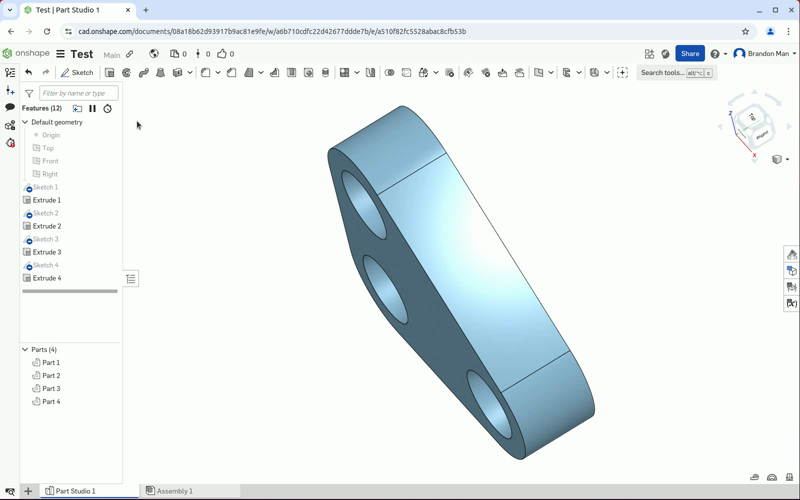
key(up, 2)
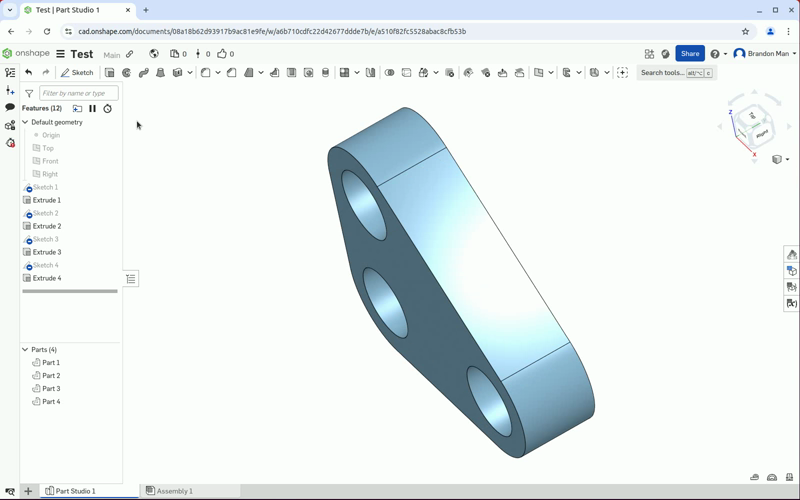
key(right, 2)
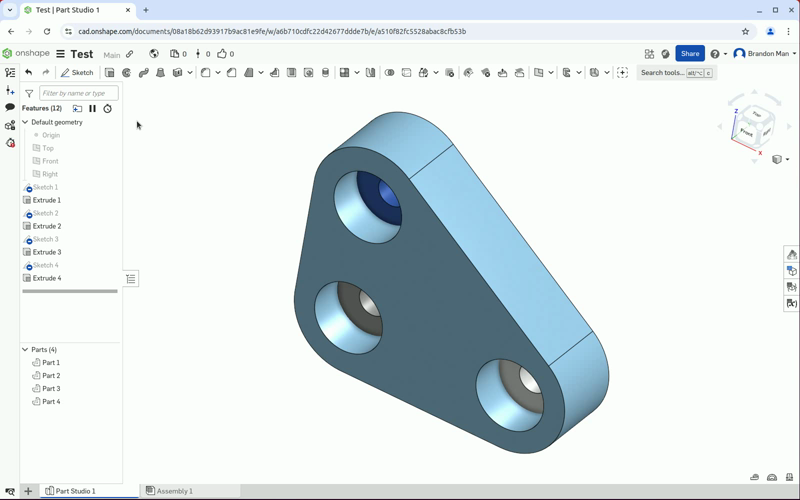
mouse_move(73, 189)
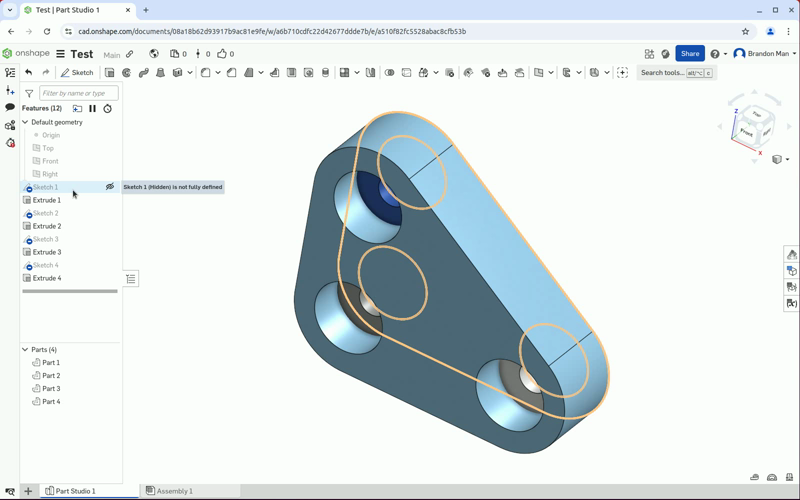
click(73, 189)